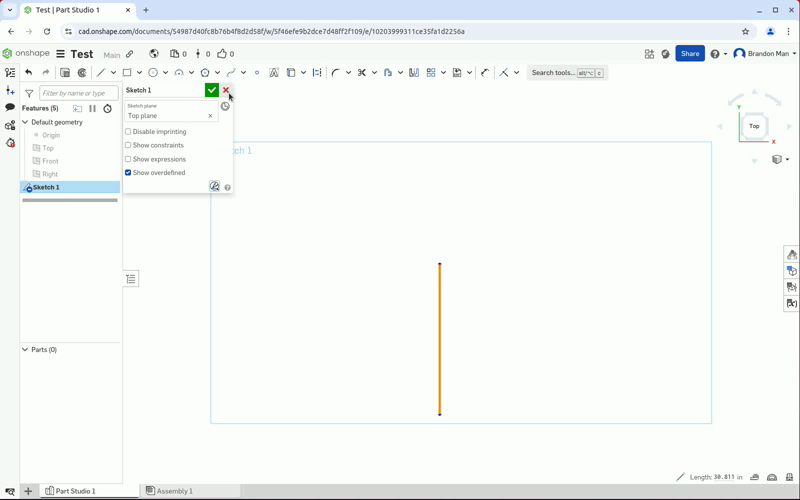
key(shift+h)
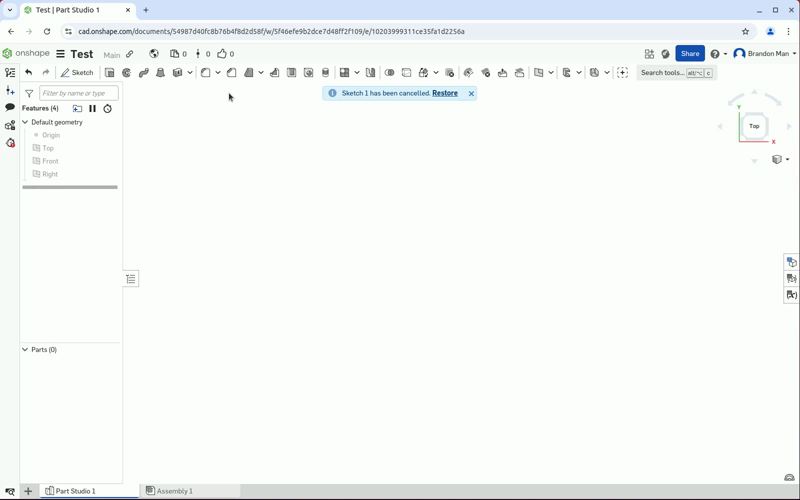
mouse_move(73, 352)
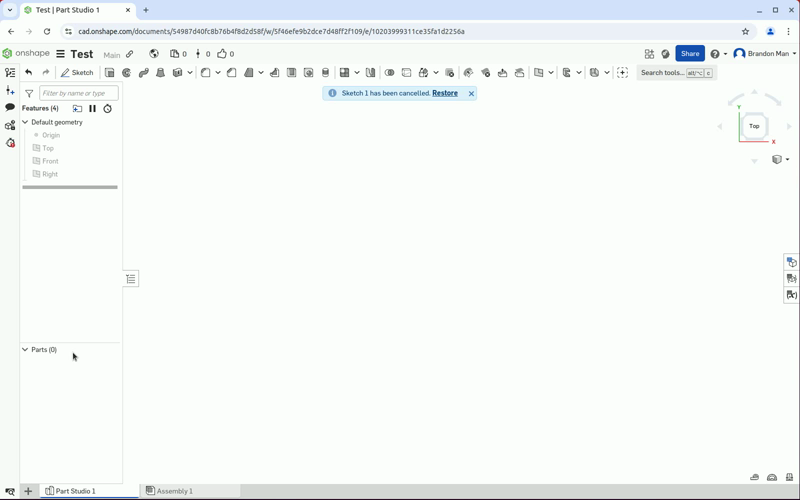
key(y)
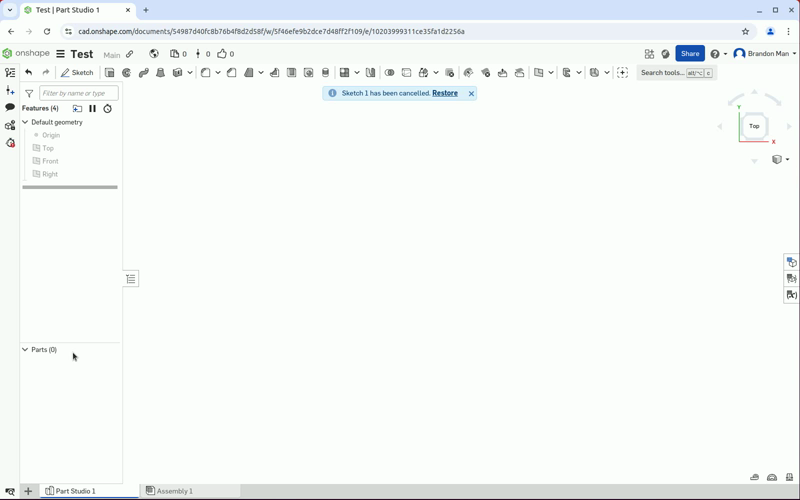
key(shift+p)
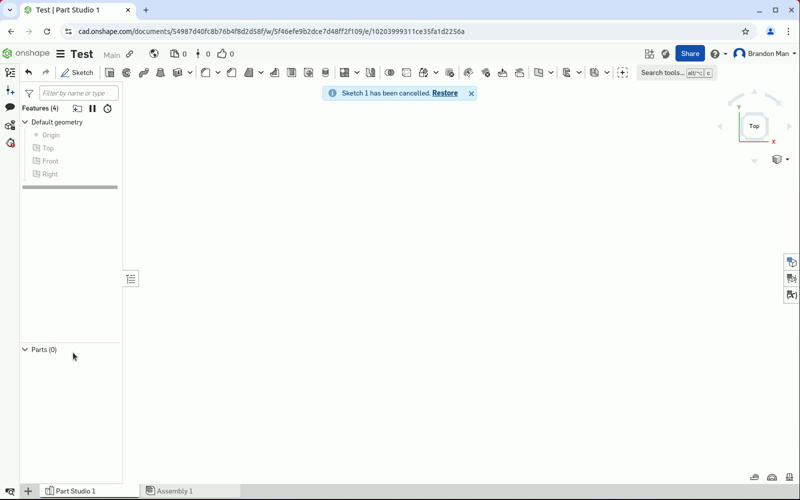
key(space)
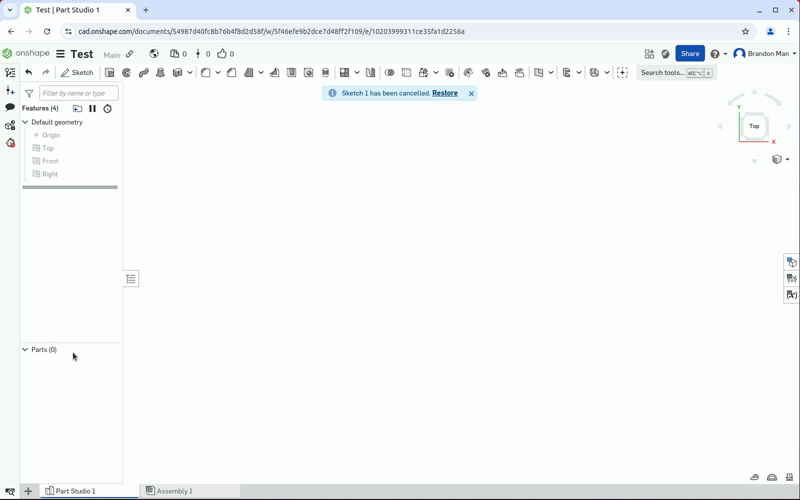
key_down(shift)
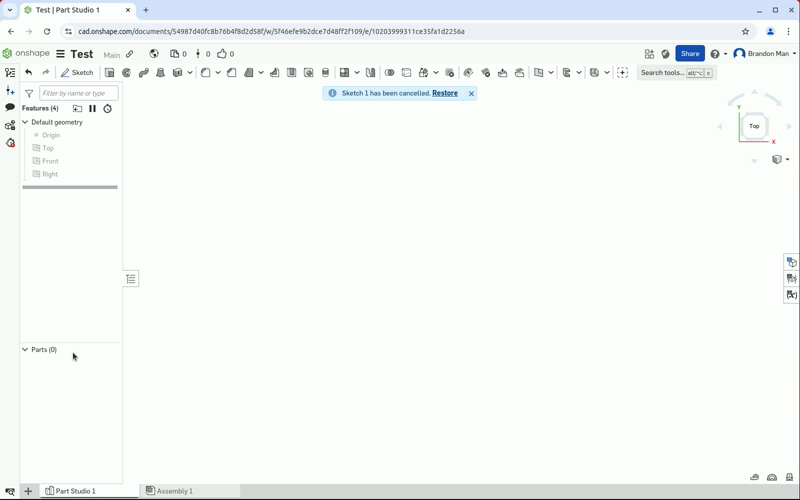
key(up)
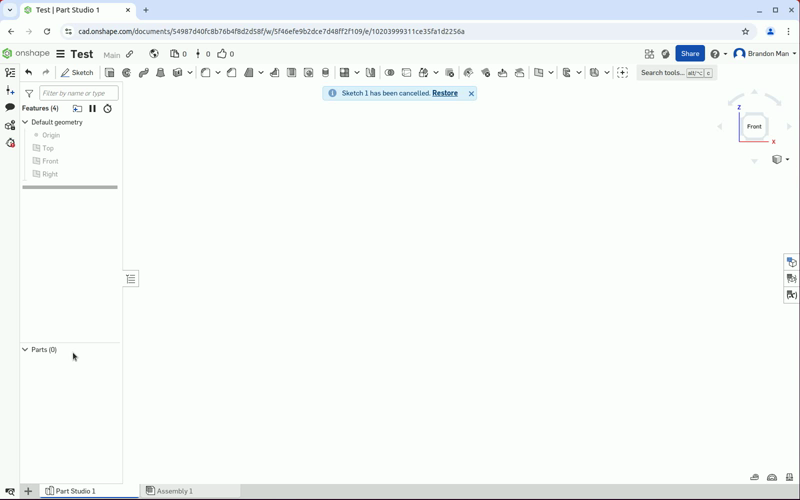
key_up(shift)
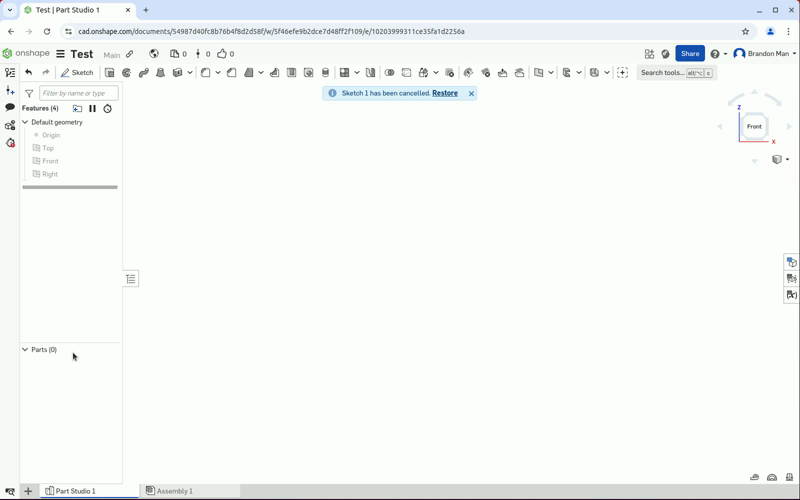
key(space)
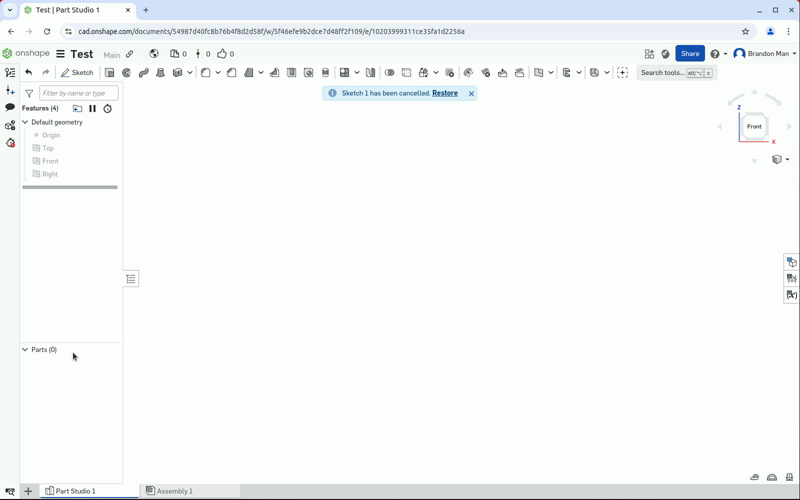
key_down(shift)
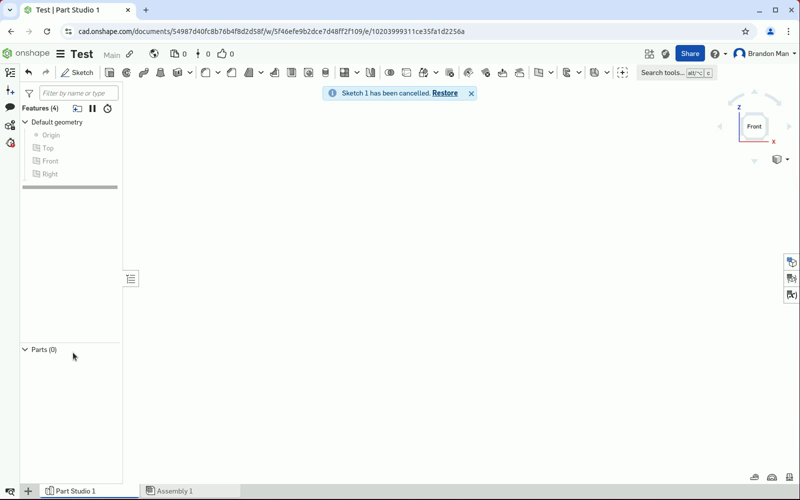
key(left)
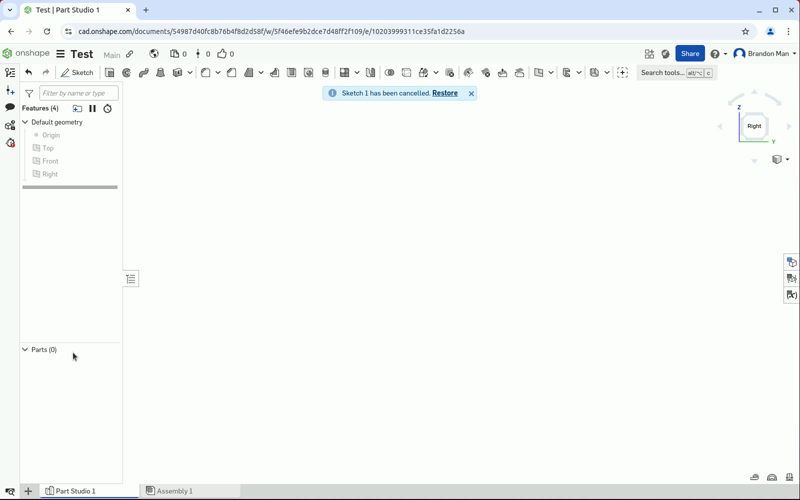
key_up(shift)
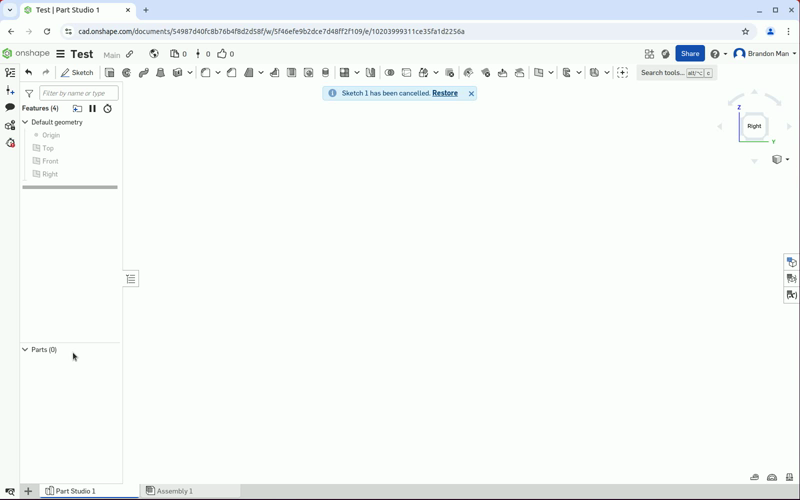
mouse_move(73, 352)
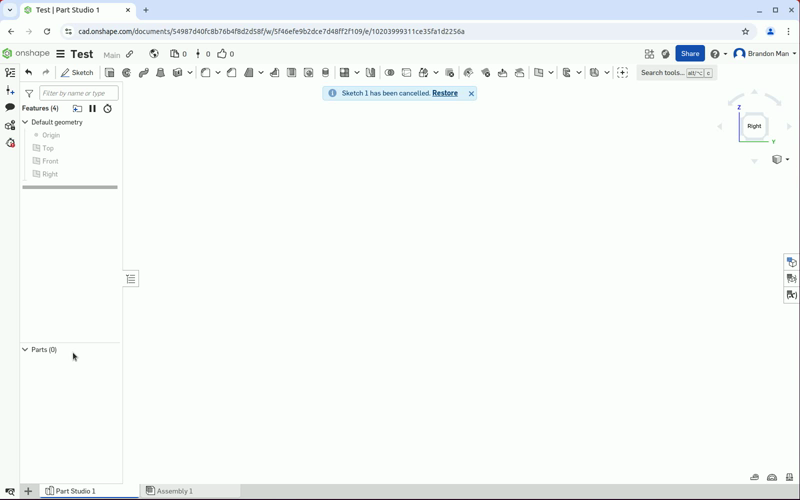
key(shift+y)
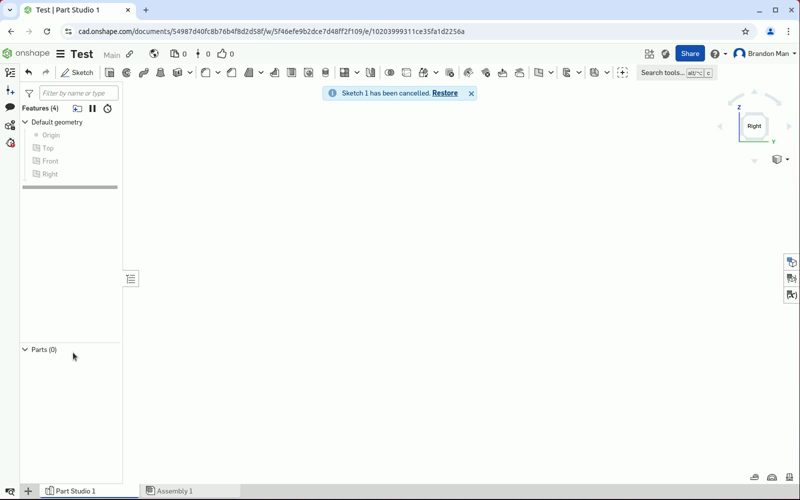
key(shift+s)
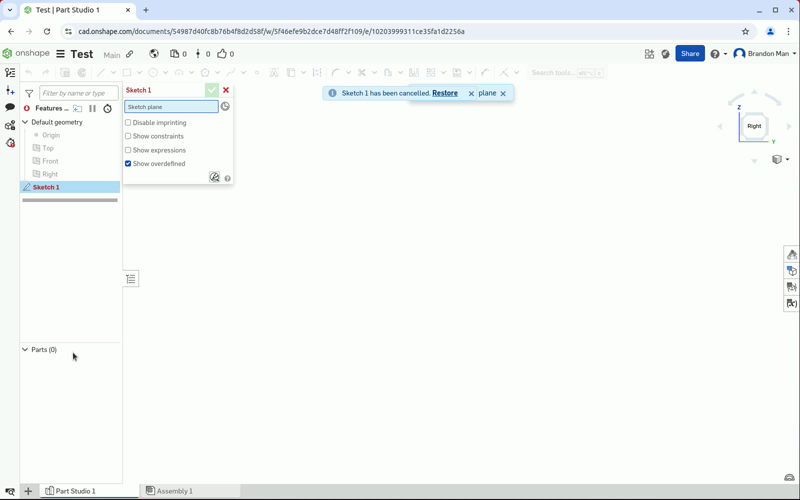
mouse_move(73, 176)
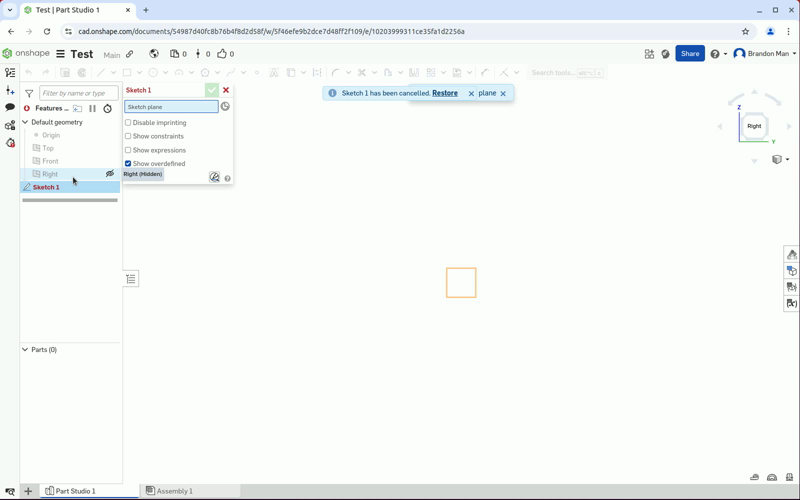
click(73, 176)
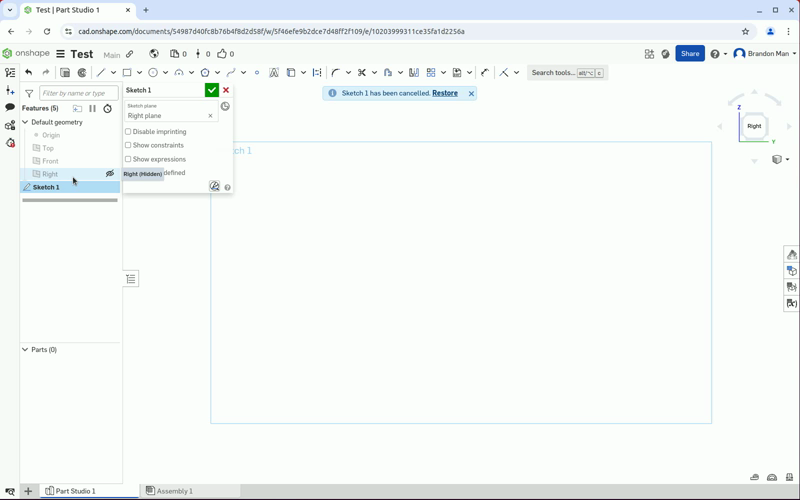
mouse_move(73, 352)
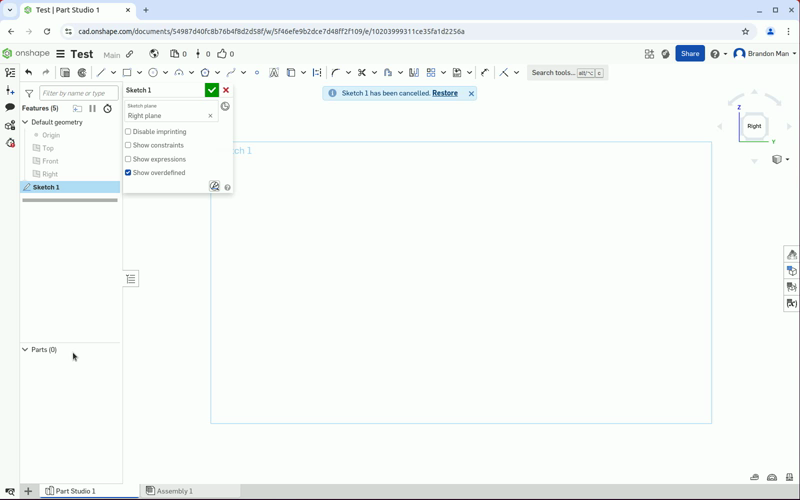
key(y)
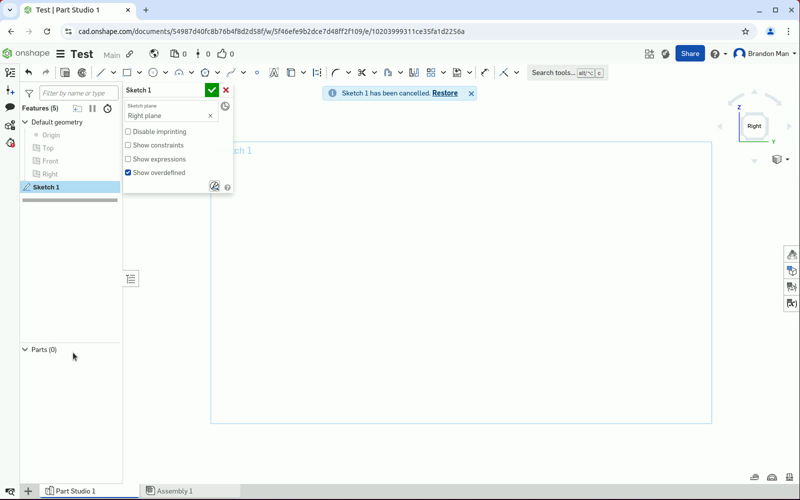
key(l)
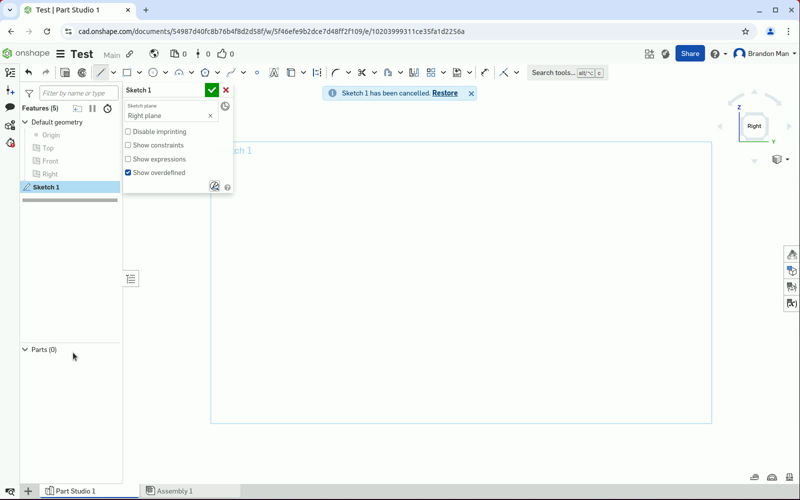
key_down(shift)
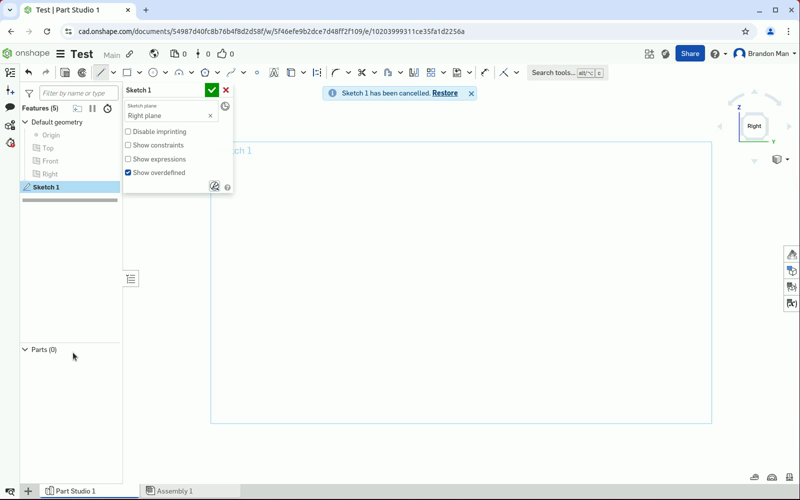
mouse_move(460, 282)
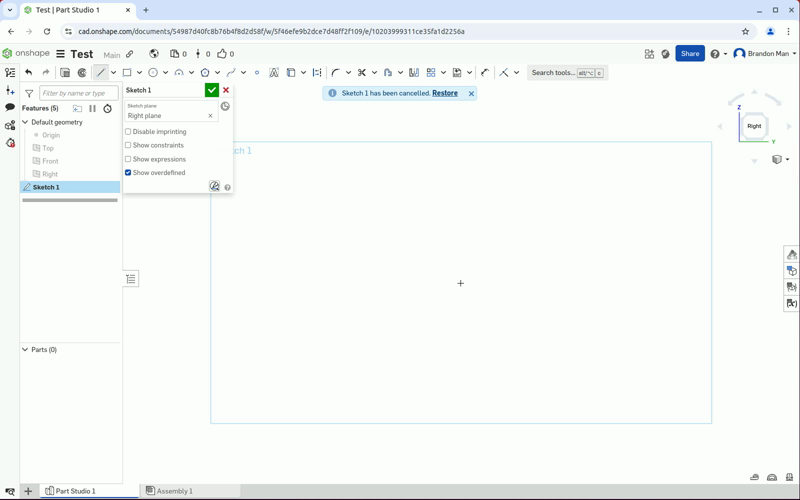
click(460, 282)
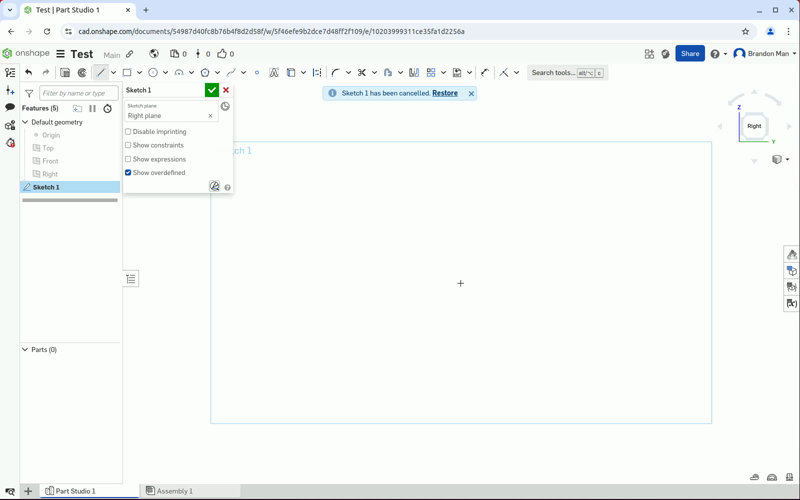
key_up(shift)
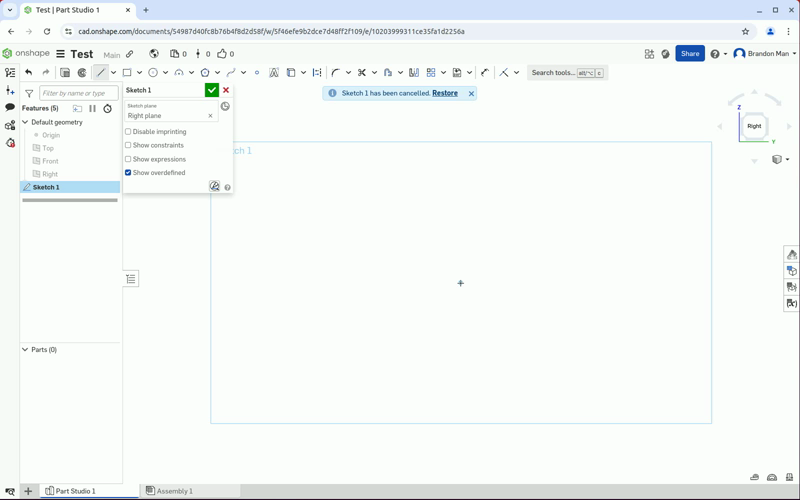
key_down(shift)
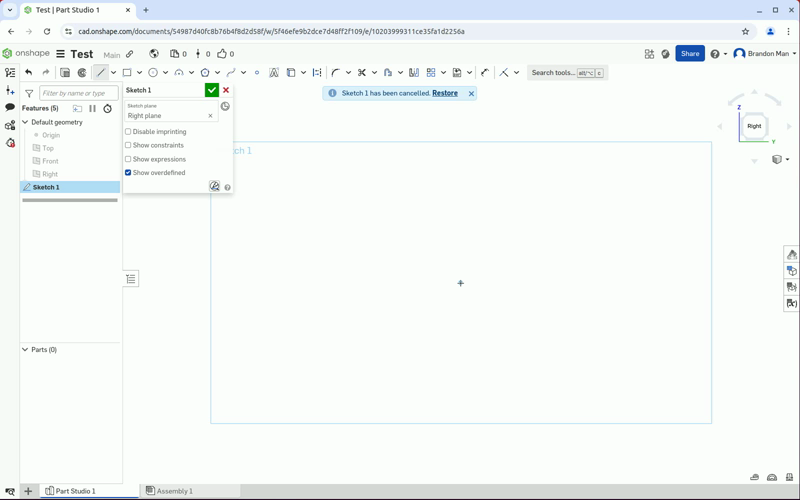
mouse_move(573, 282)
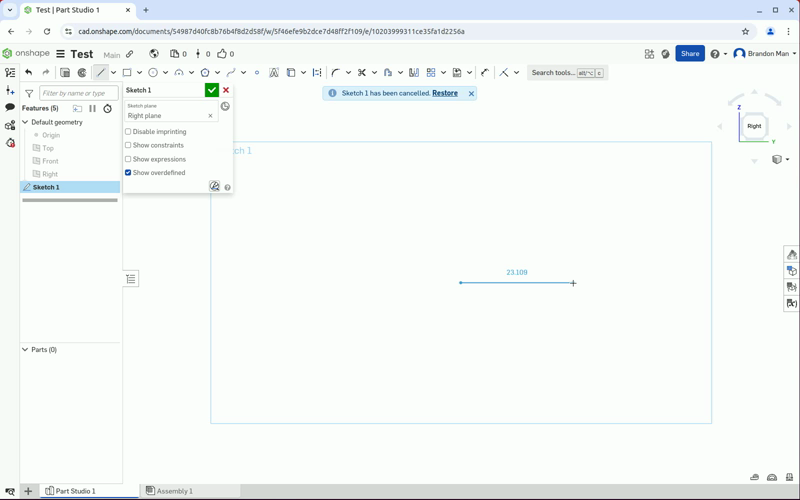
click(573, 282)
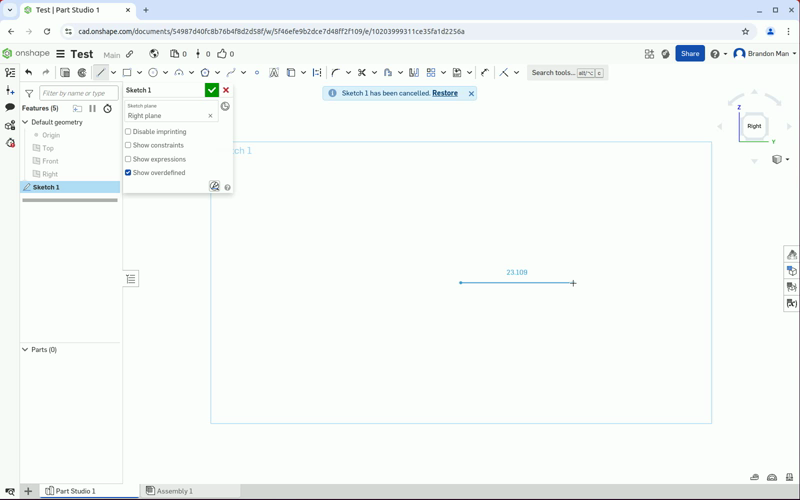
key_up(shift)
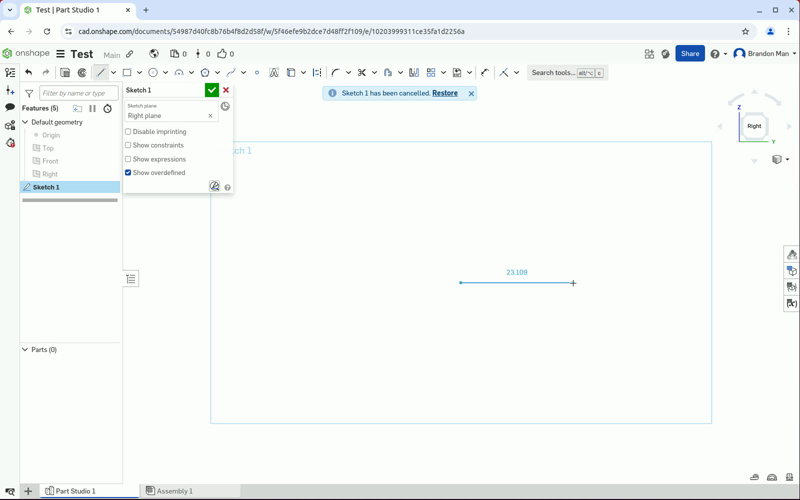
key_down(shift)
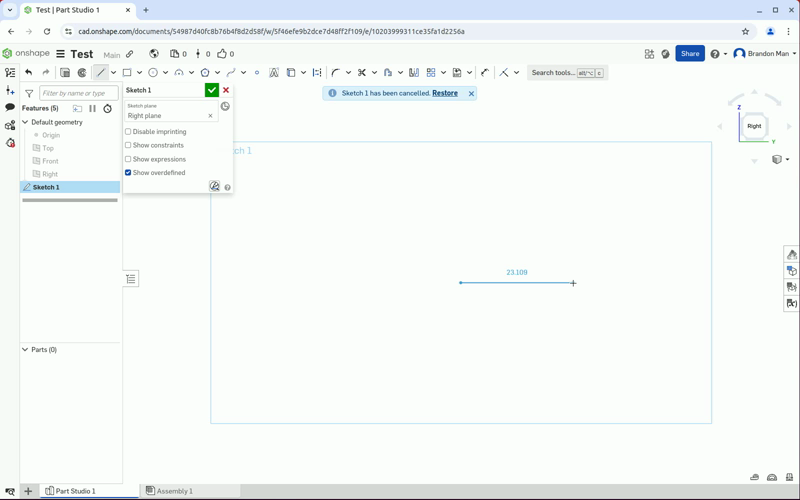
mouse_move(573, 176)
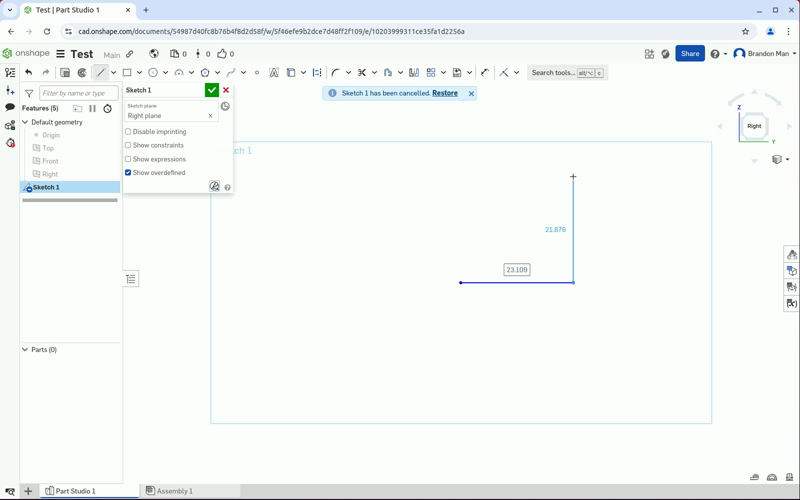
click(573, 176)
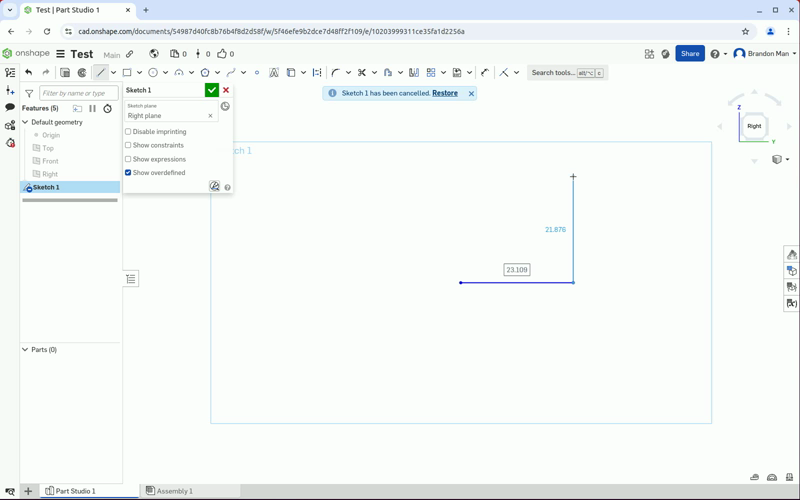
key_up(shift)
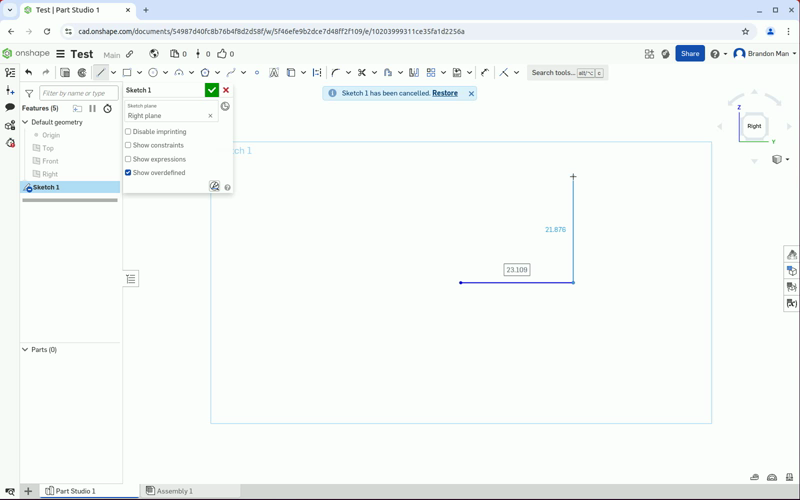
key_down(shift)
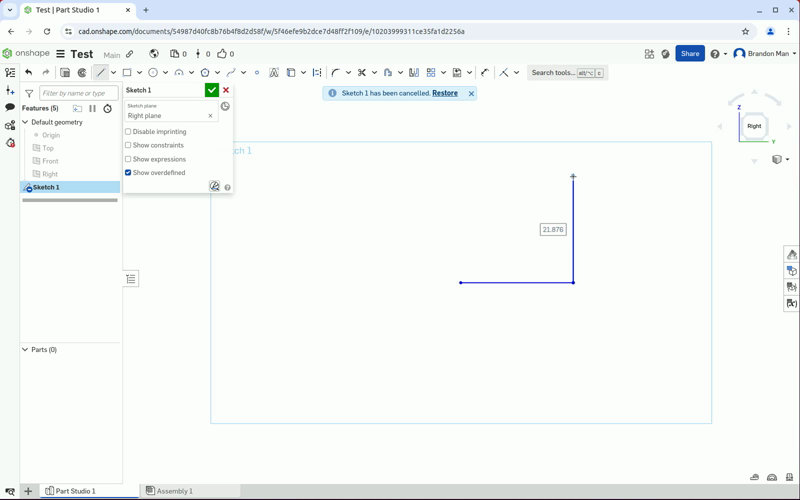
mouse_move(460, 176)
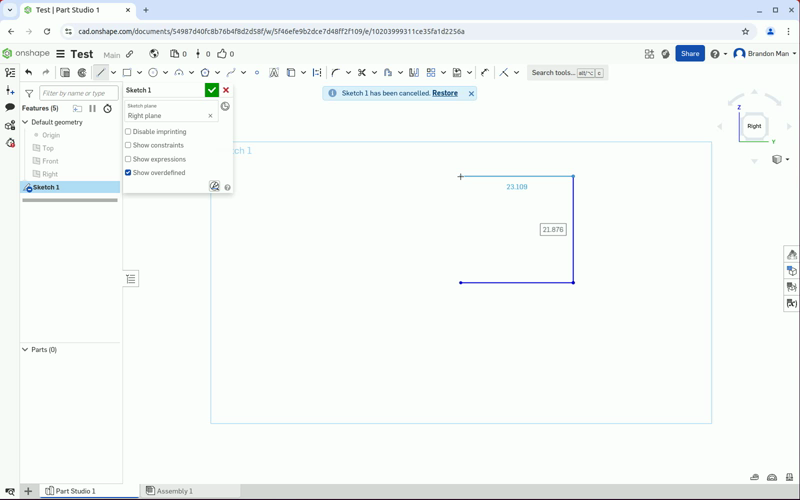
click(460, 176)
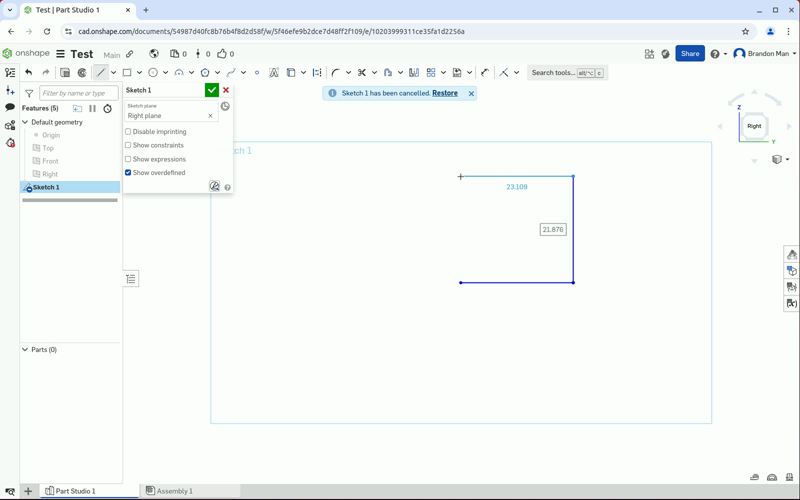
key_up(shift)
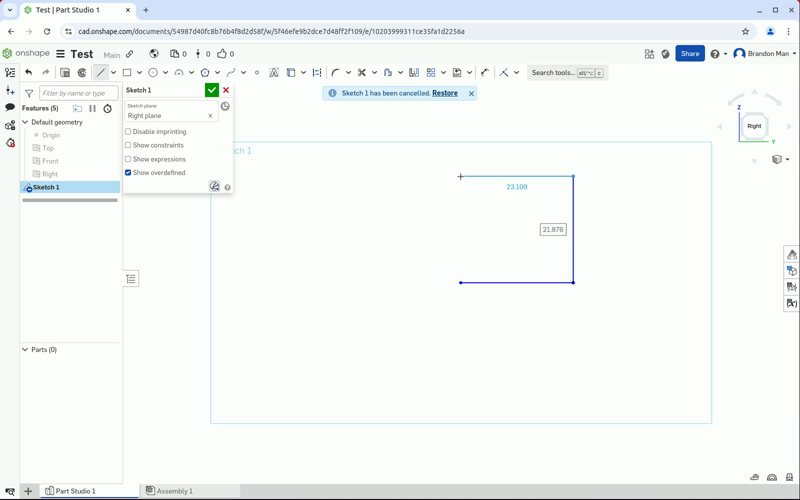
key_down(shift)
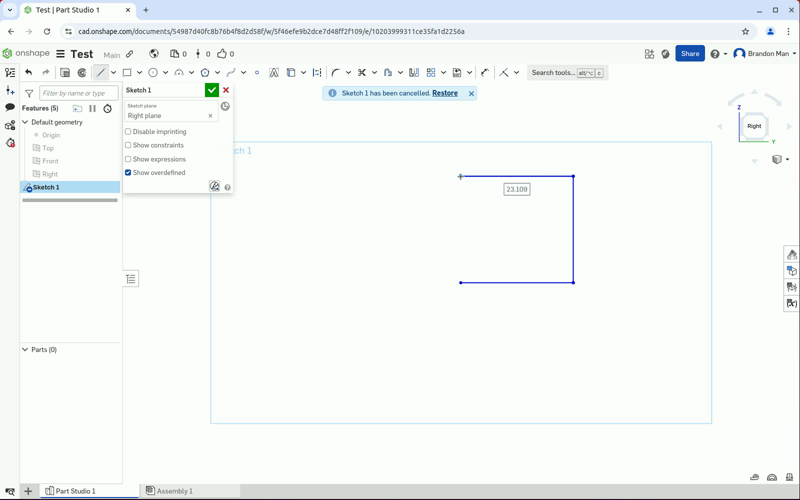
mouse_move(460, 282)
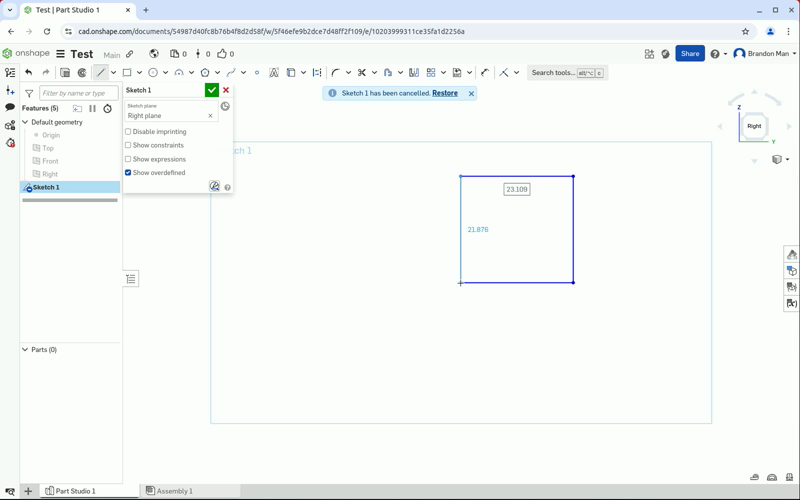
key_up(shift)
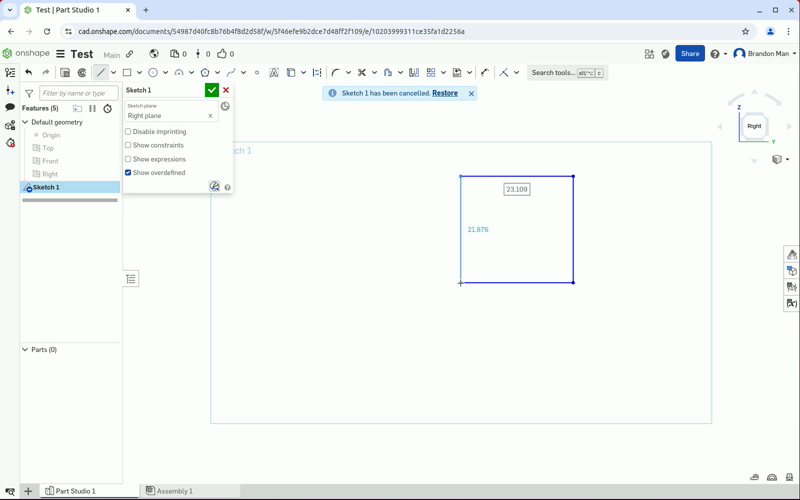
click(460, 282)
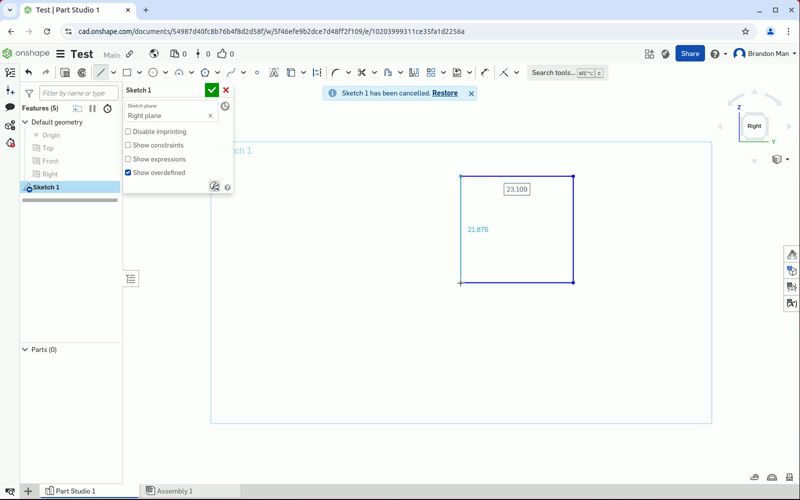
key(esc)
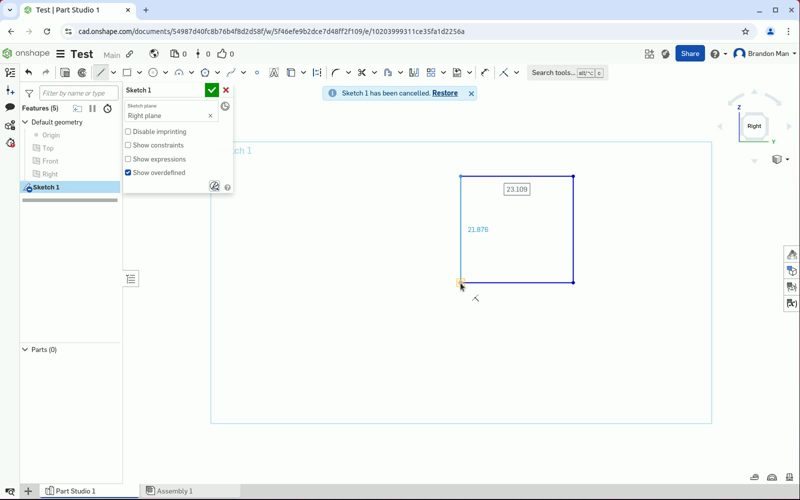
mouse_move(503, 196)
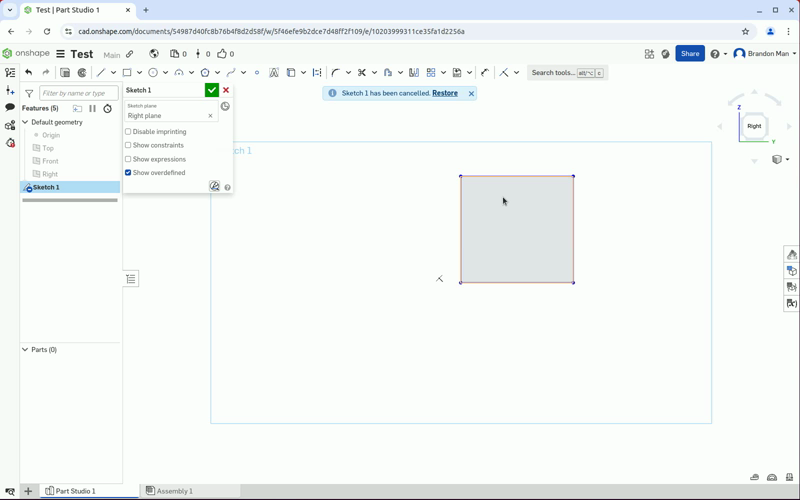
click(503, 196)
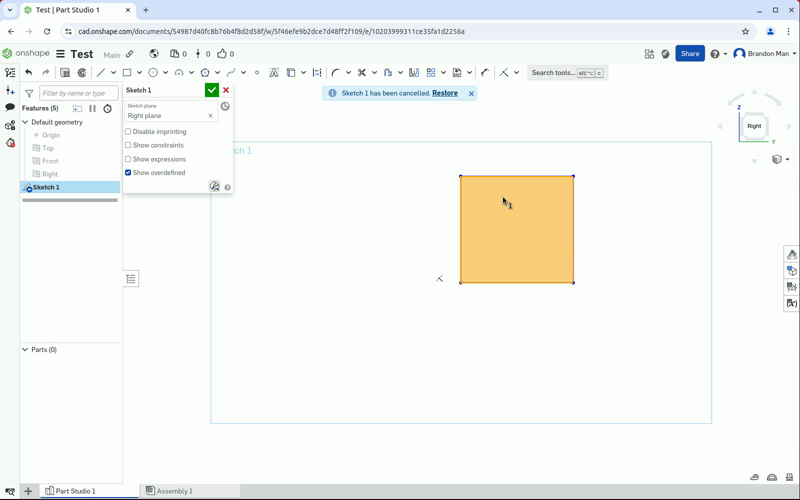
mouse_move(73, 352)
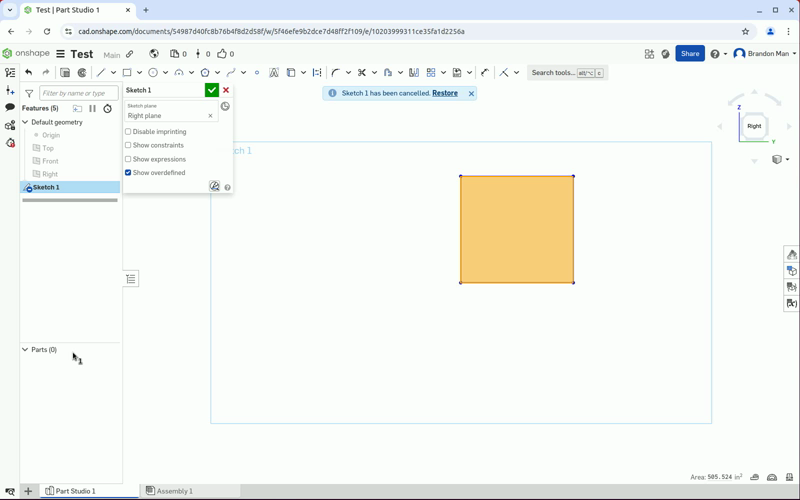
key(shift+y)
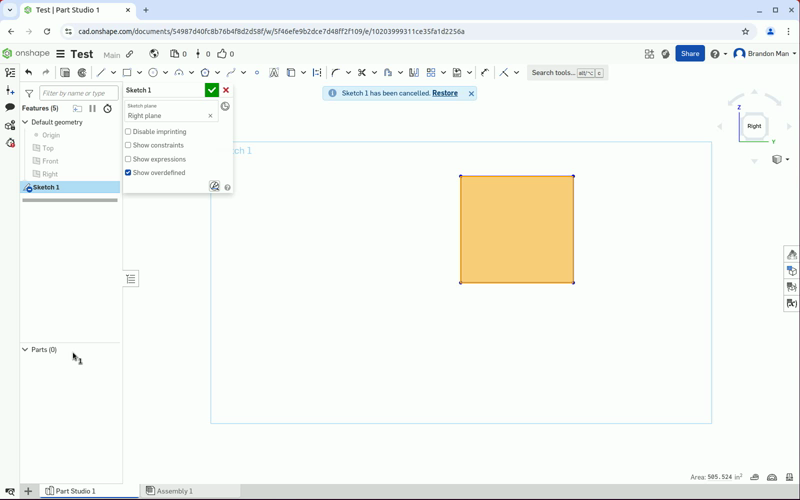
key(shift+e)
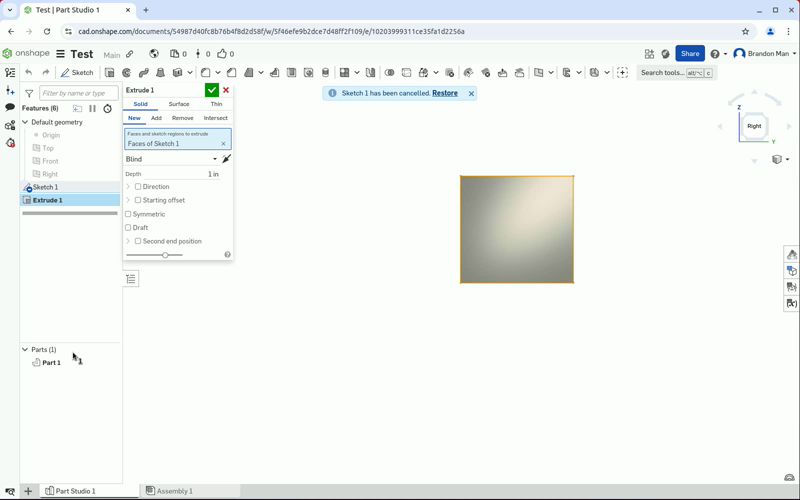
mouse_move(143, 106)
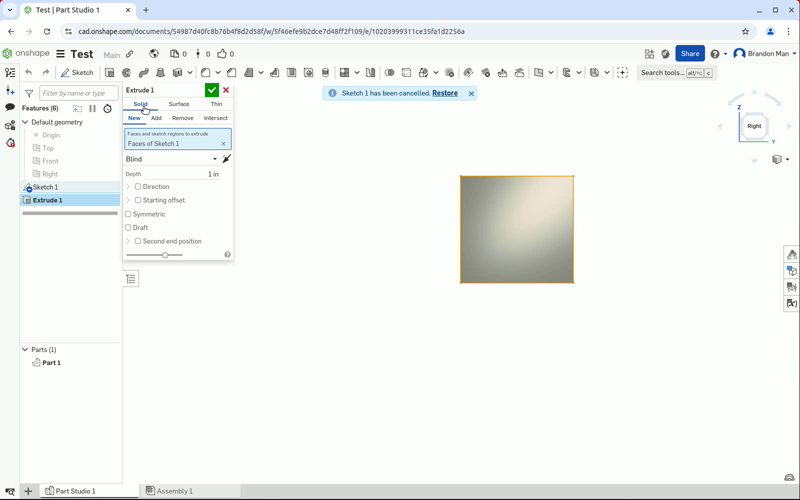
click(143, 106)
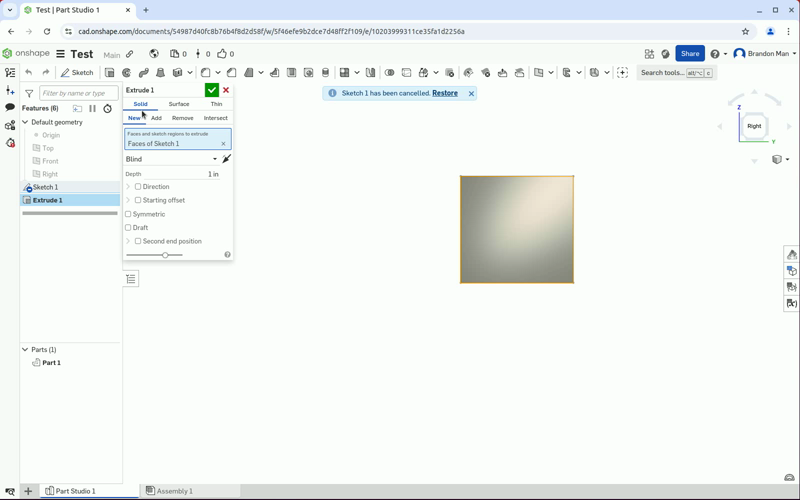
mouse_move(137, 120)
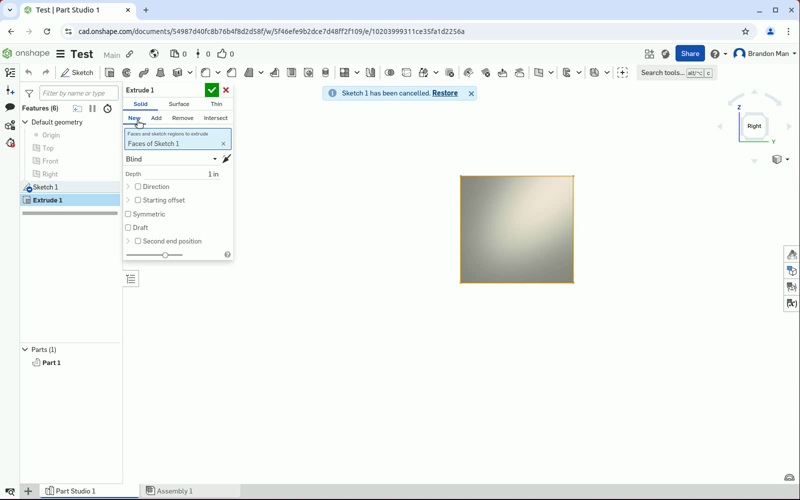
click(137, 120)
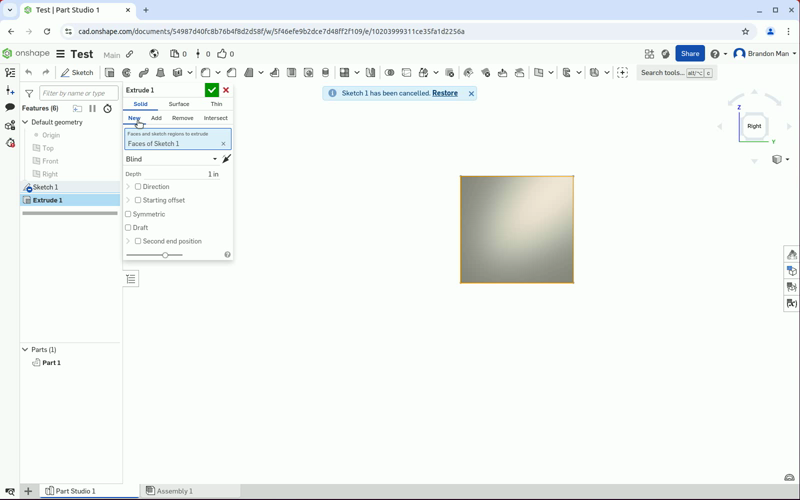
key(tab, 4)
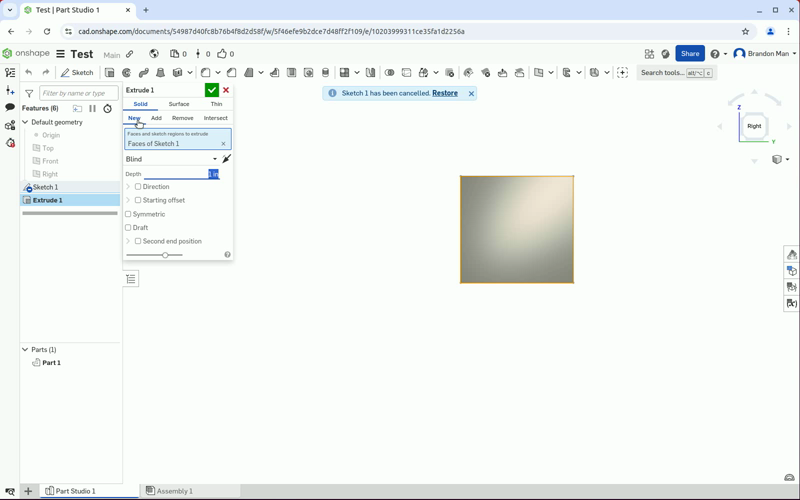
text(0.722)
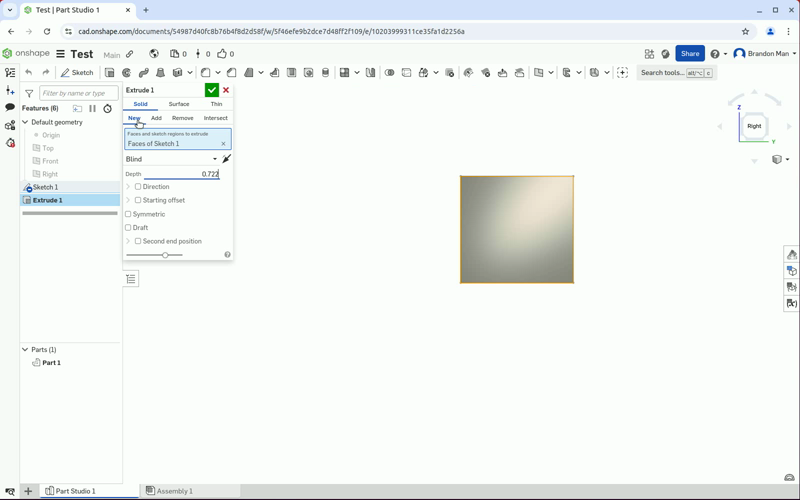
key(enter)
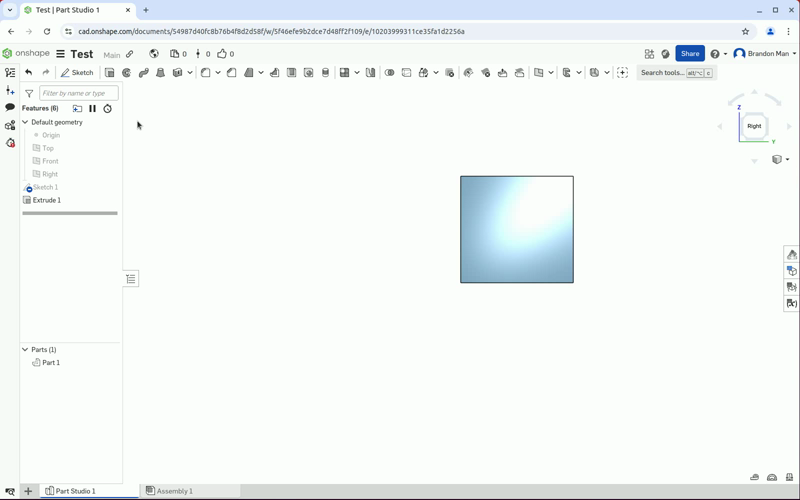
key(shift+h)
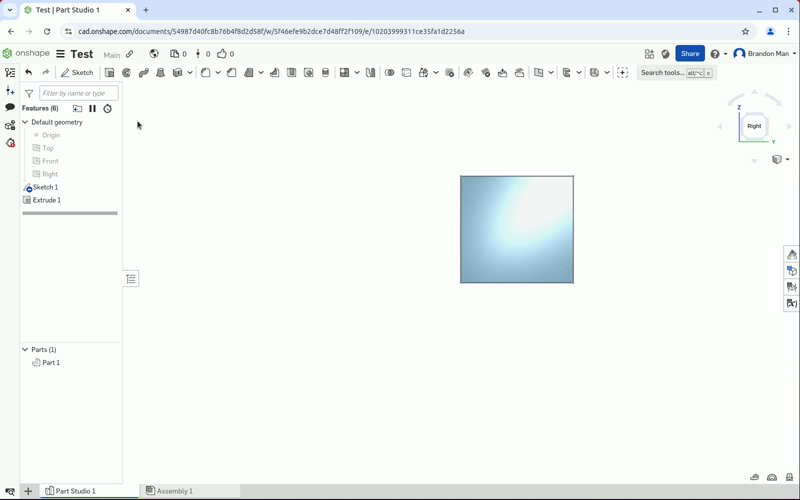
key(shift+h)
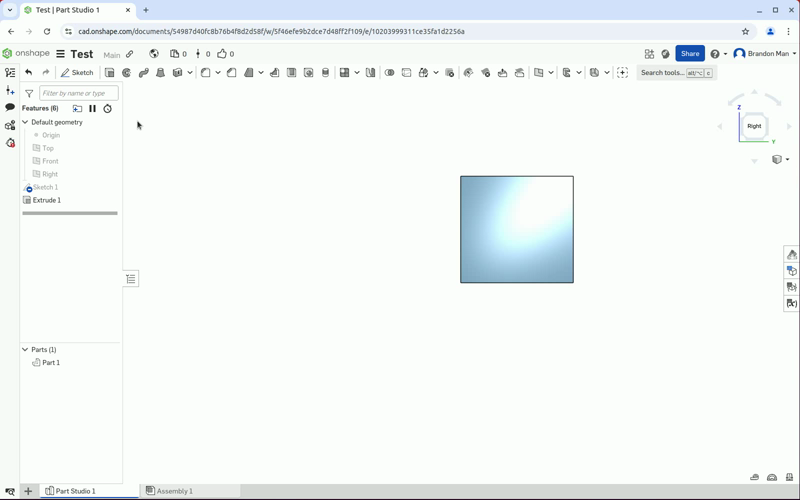
mouse_move(73, 189)
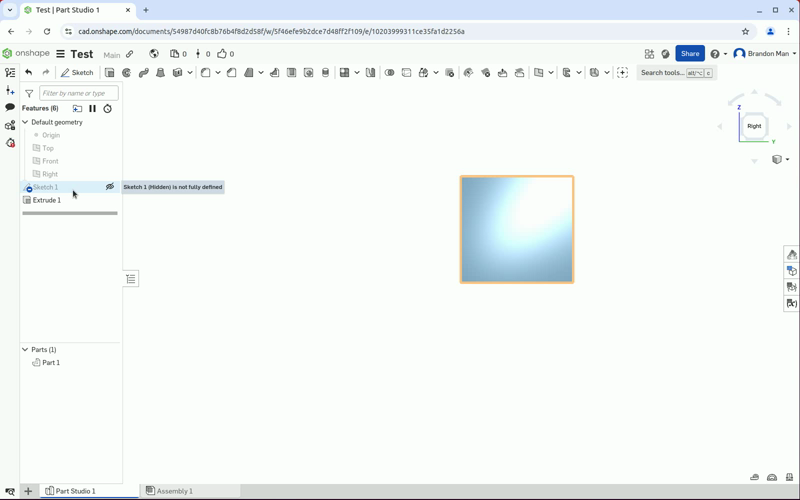
click(73, 189)
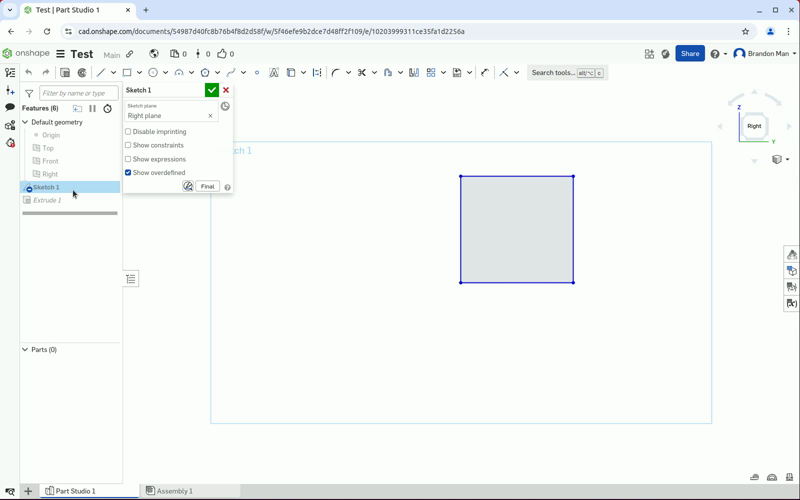
mouse_move(229, 92)
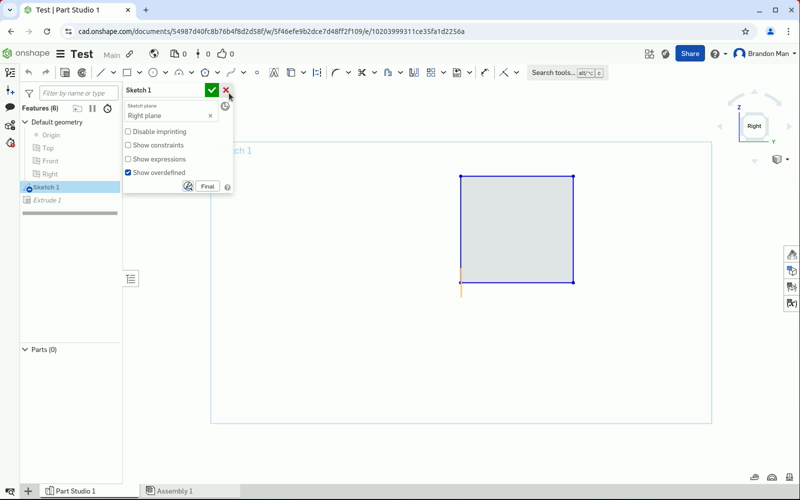
click(229, 92)
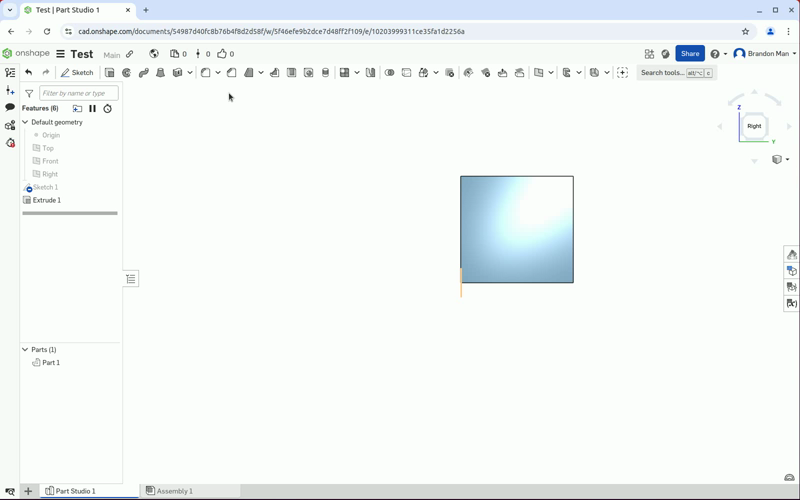
mouse_move(541, 75)
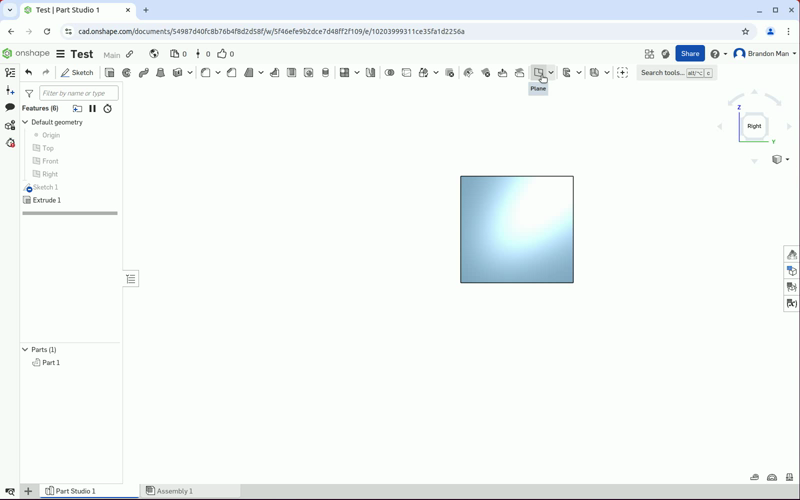
click(541, 75)
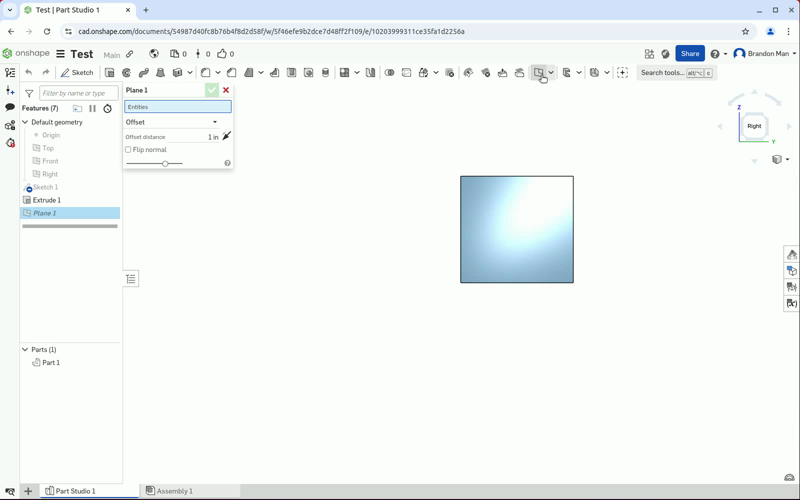
mouse_move(73, 176)
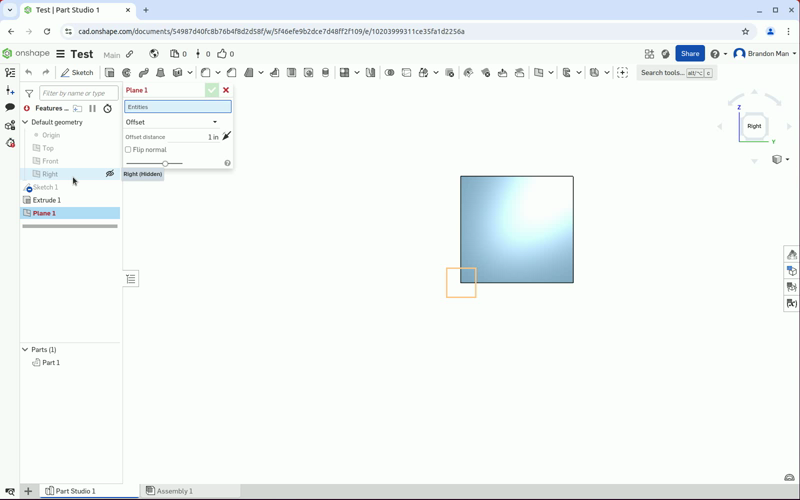
click(73, 176)
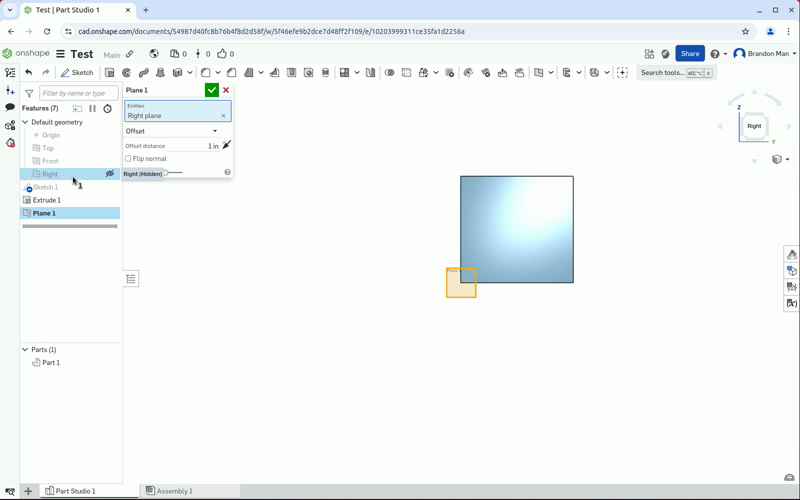
key(tab, 2)
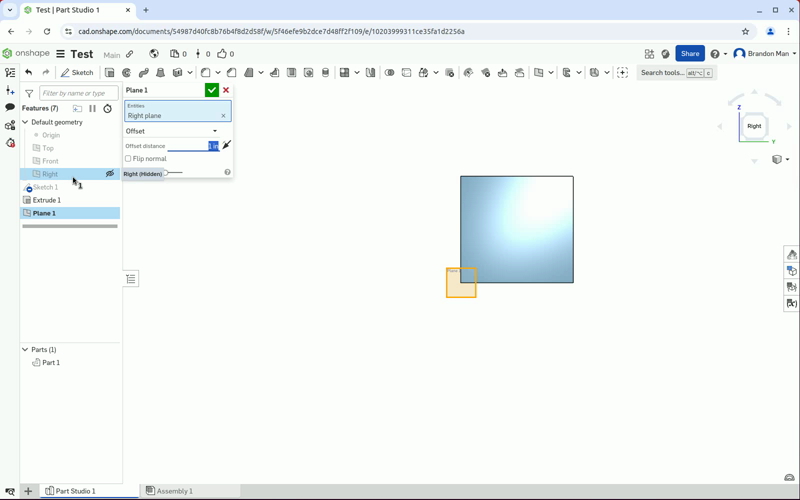
text(0.709)
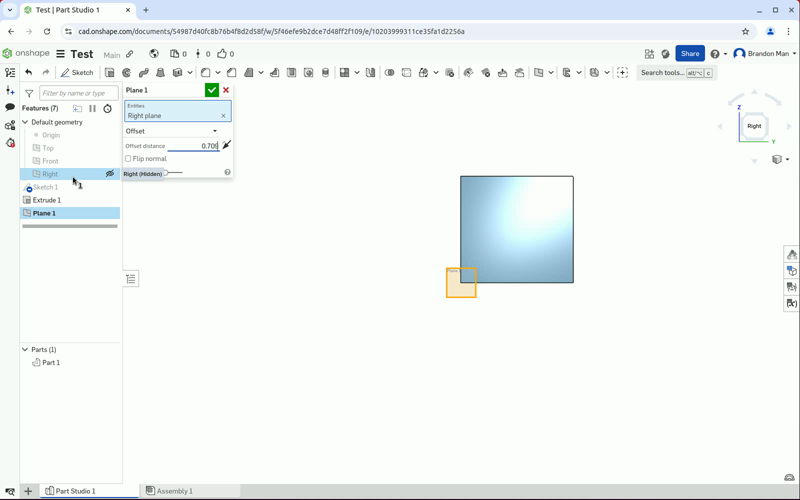
key(enter, 2)
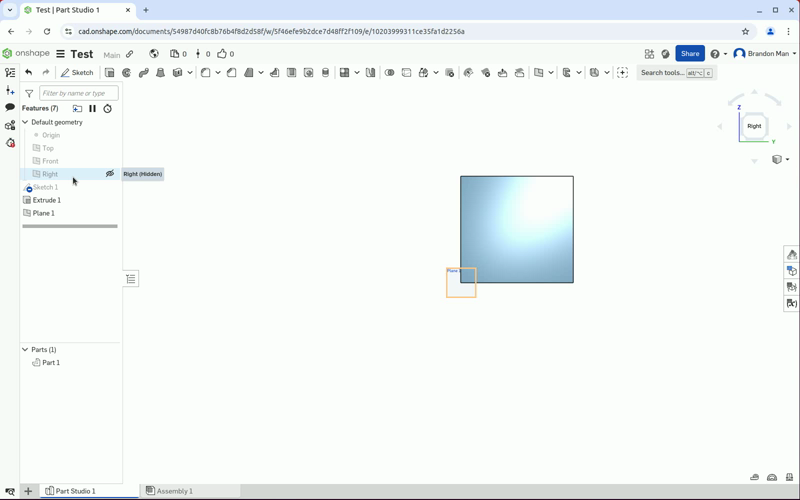
key(shift+s)
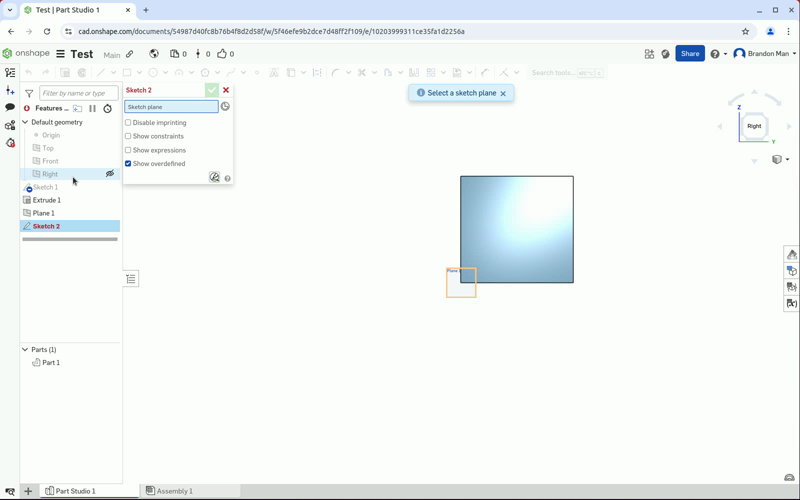
mouse_move(73, 215)
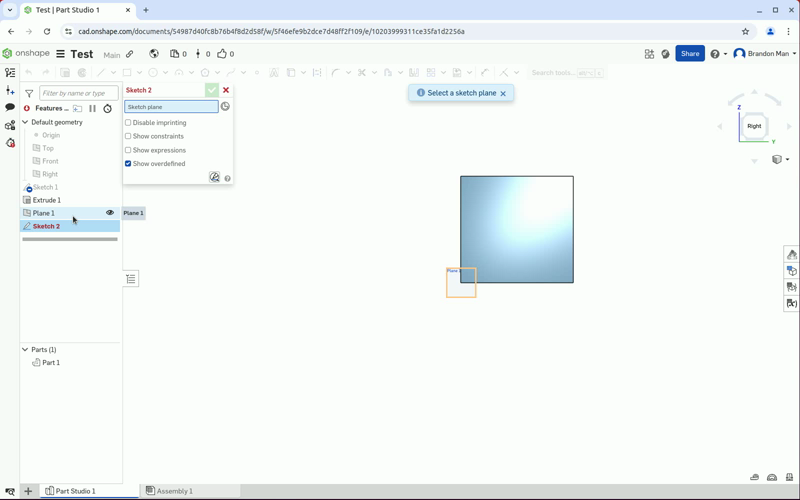
click(73, 215)
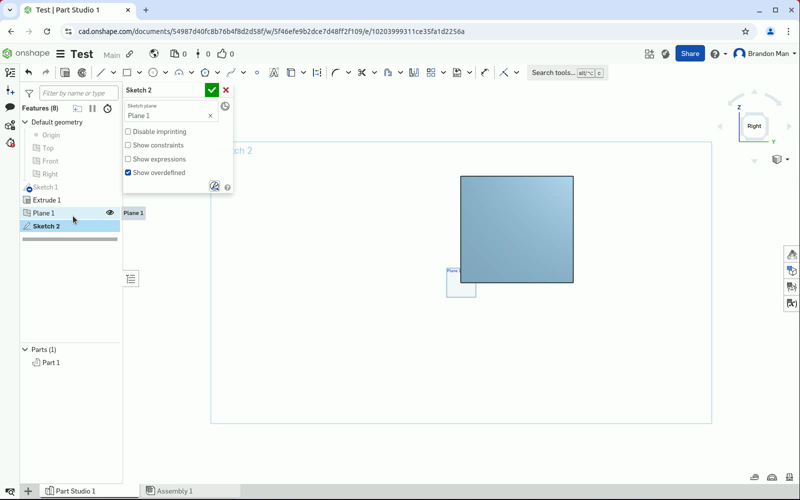
mouse_move(73, 352)
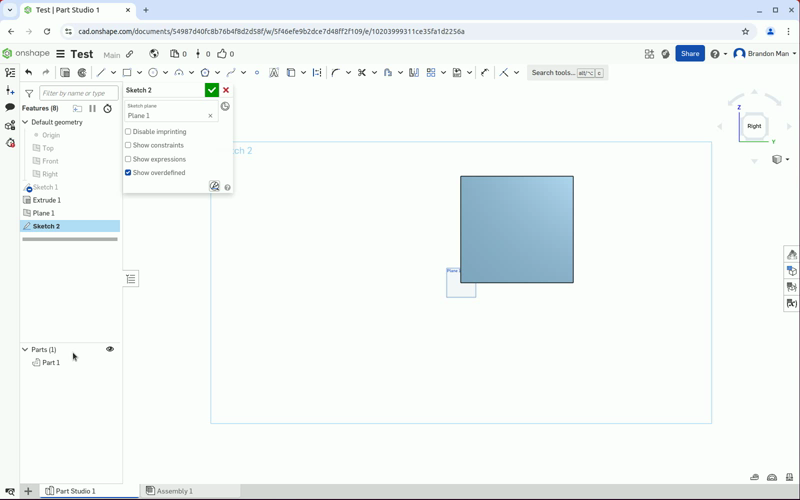
key(y)
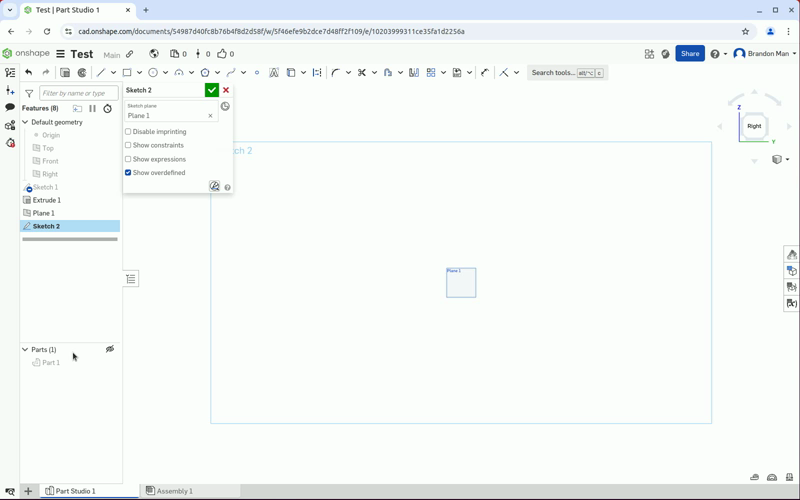
key(l)
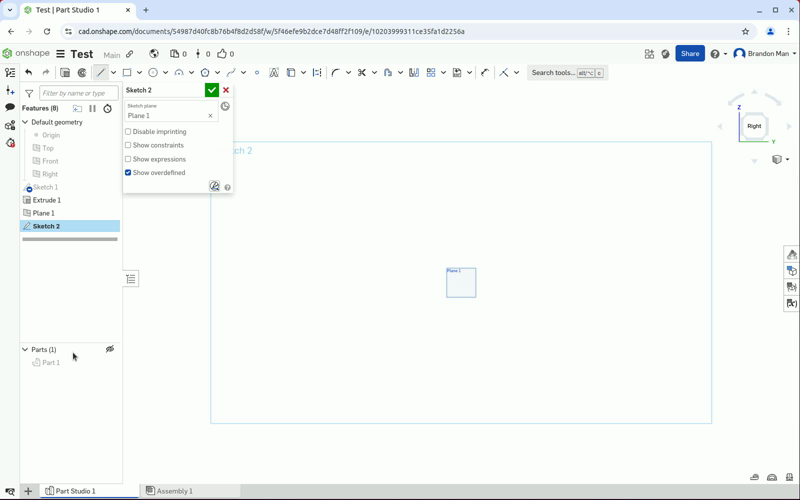
key_down(shift)
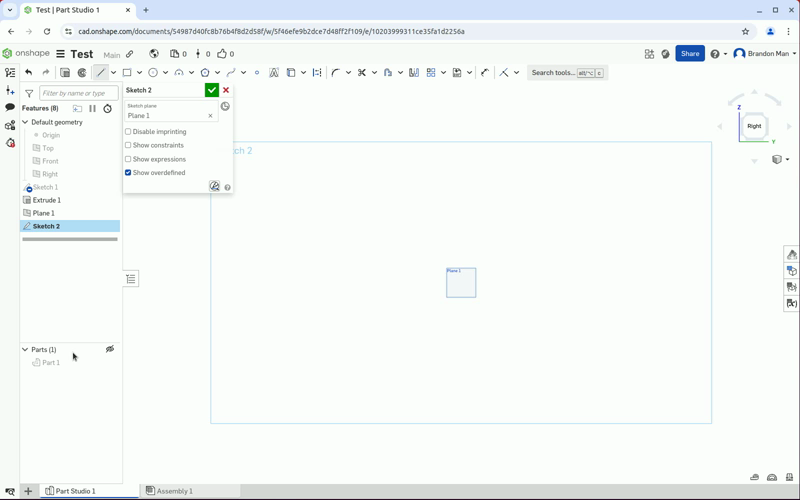
mouse_move(478, 282)
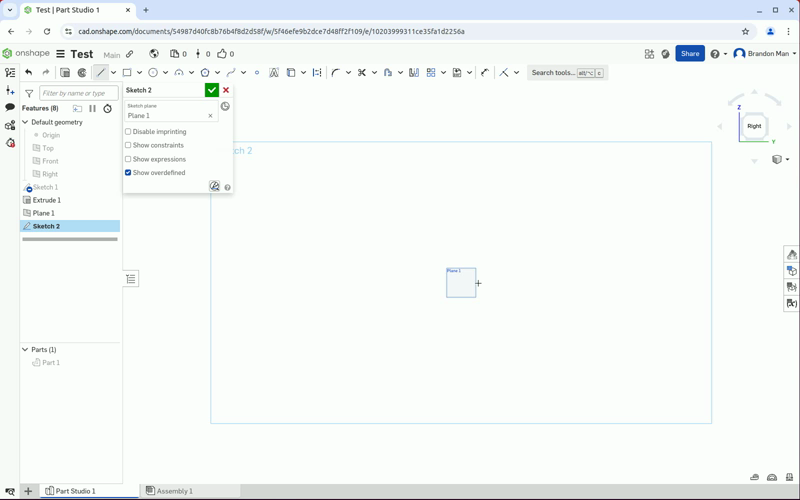
click(478, 282)
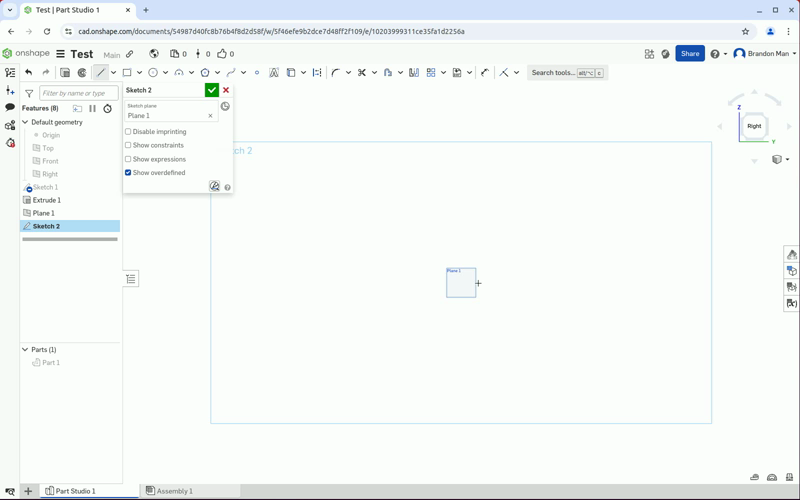
key_up(shift)
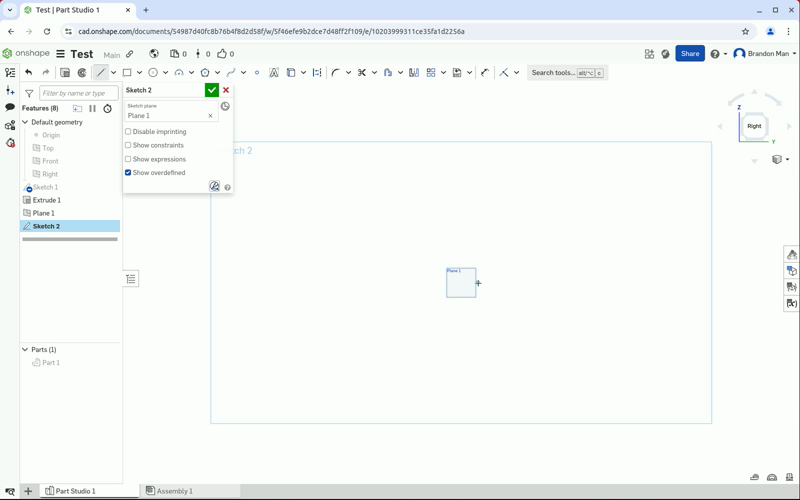
key_down(shift)
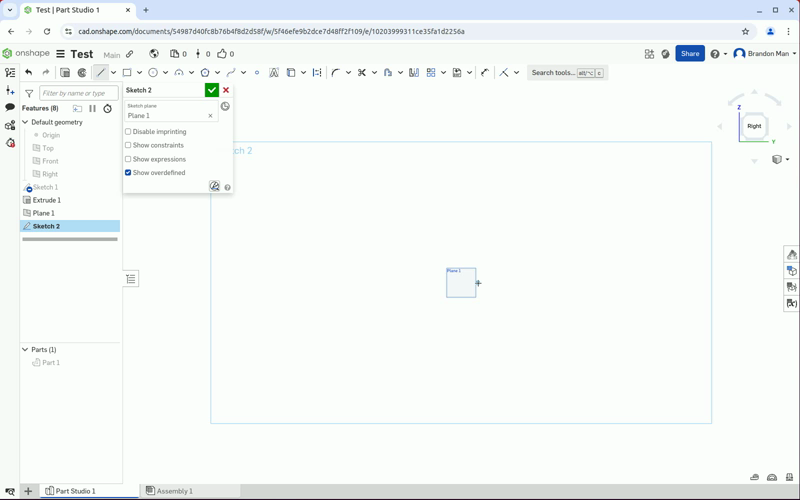
mouse_move(508, 282)
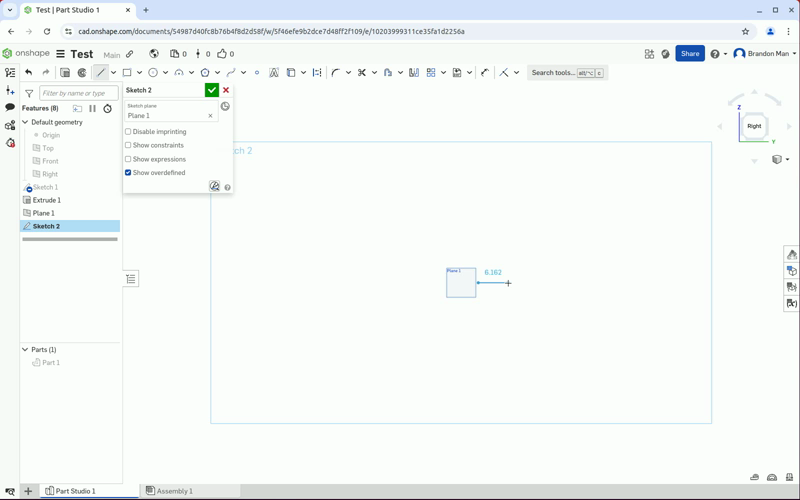
mouse_move(490, 282)
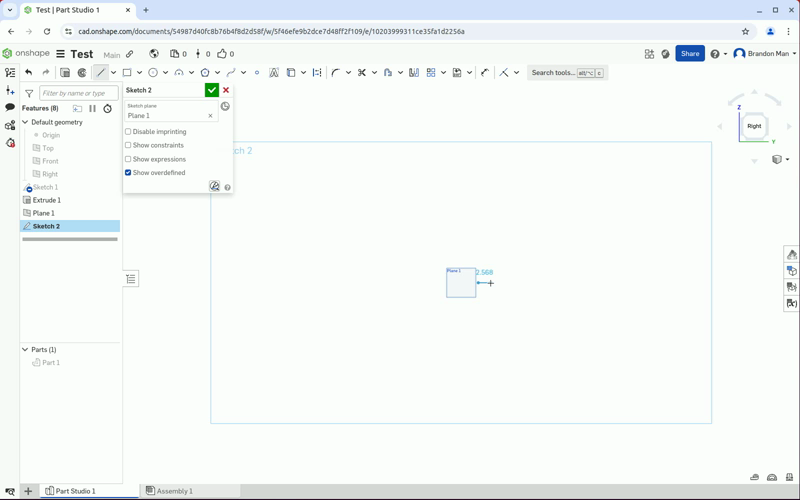
click(490, 282)
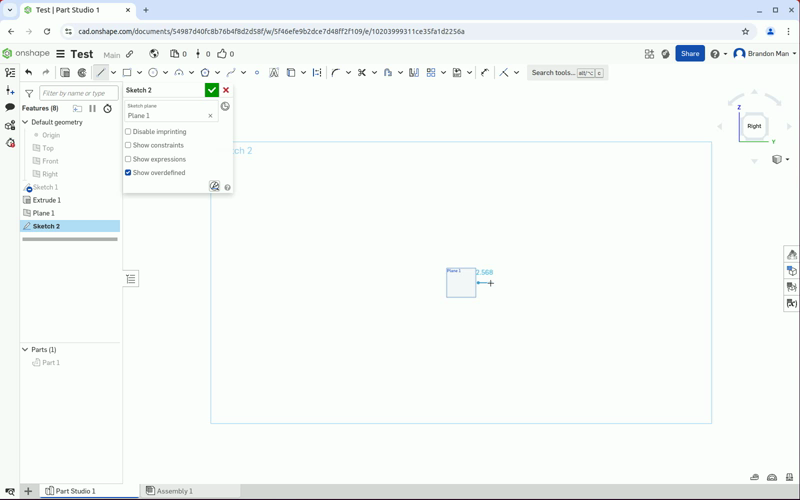
key_up(shift)
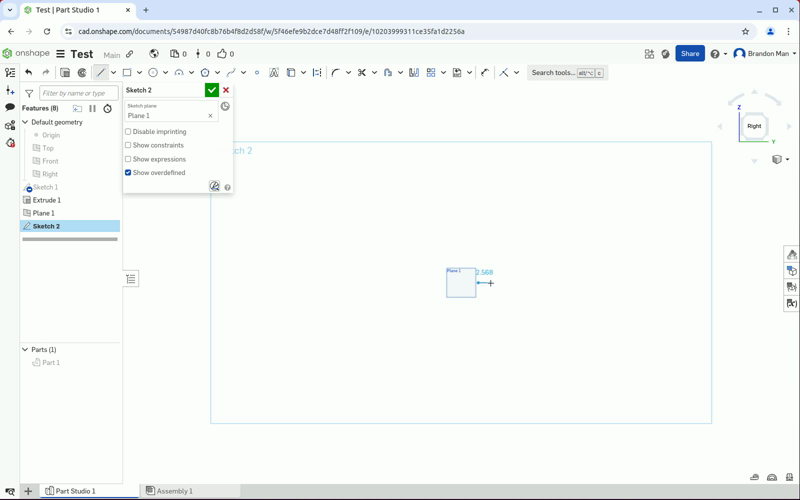
key_down(shift)
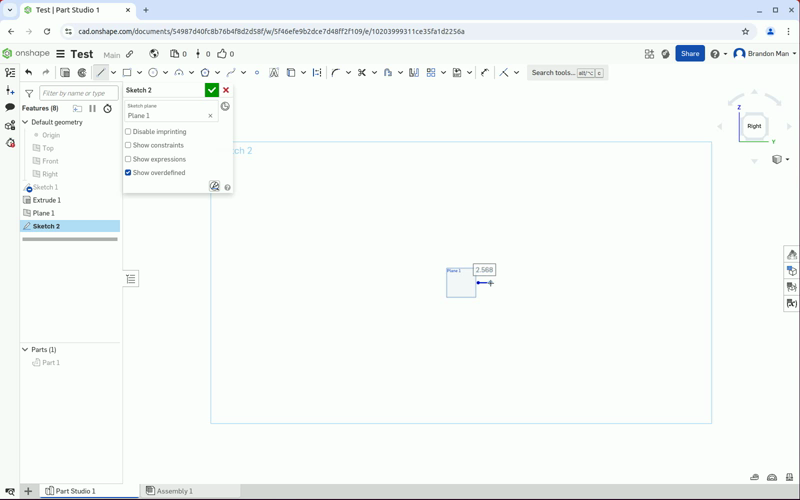
mouse_move(490, 176)
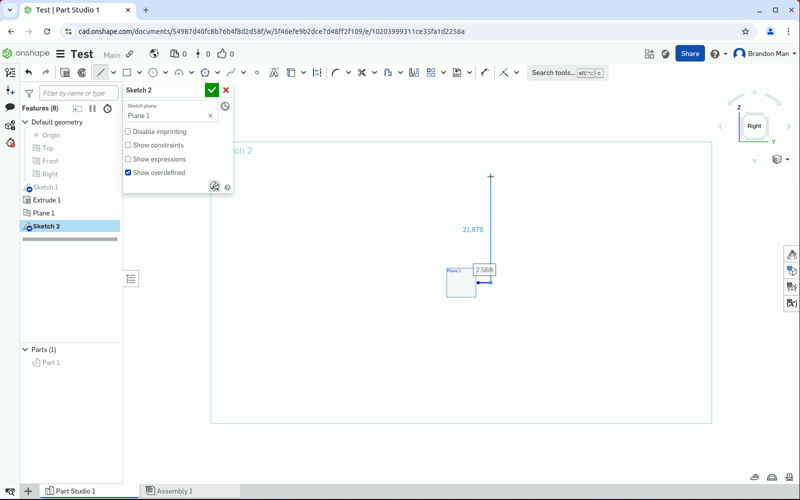
click(490, 176)
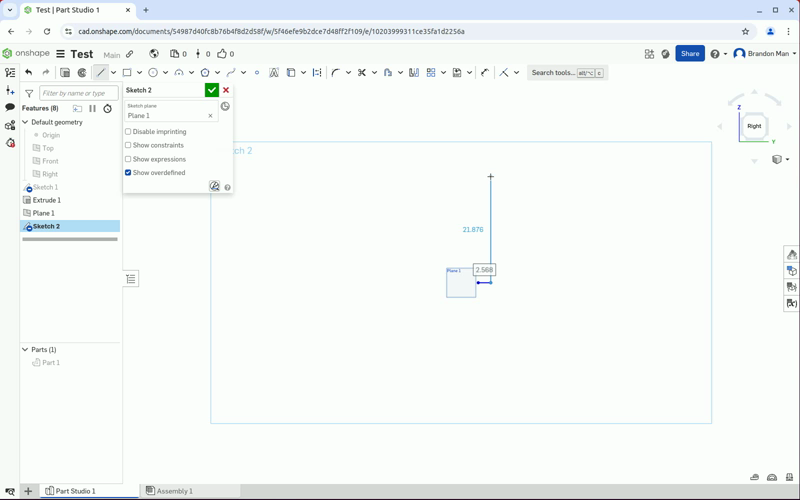
key_up(shift)
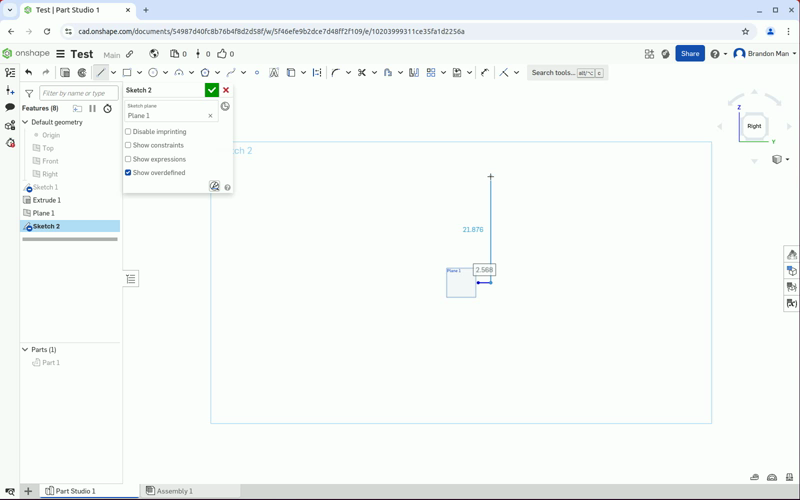
key_down(shift)
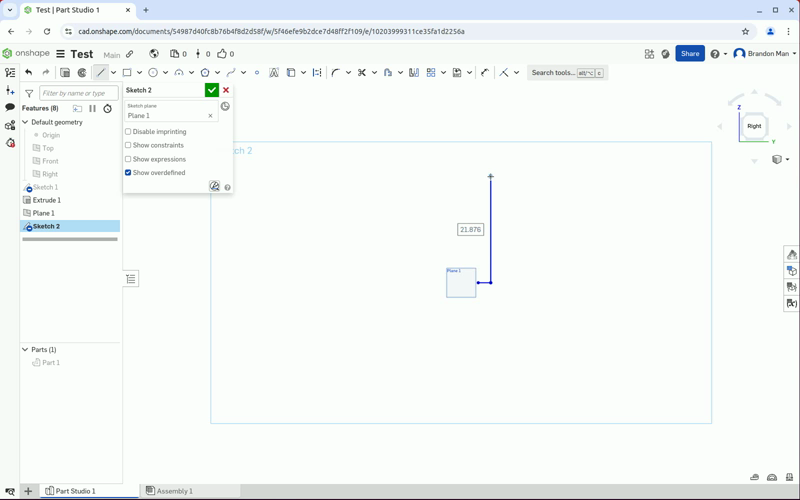
mouse_move(520, 176)
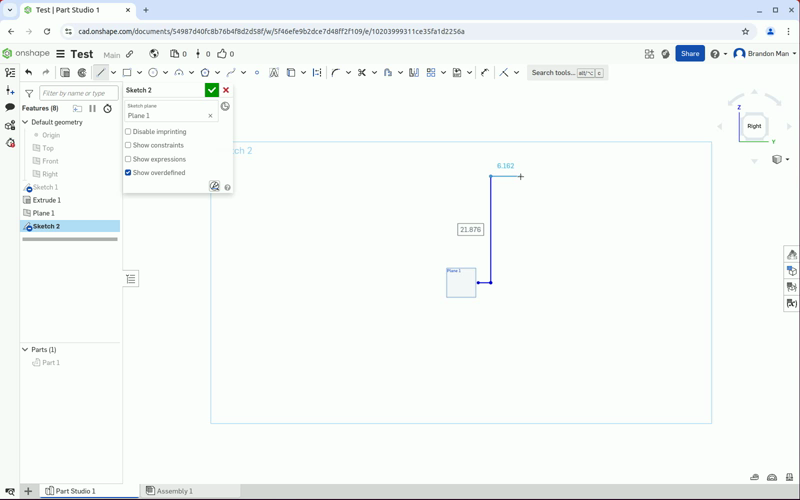
mouse_move(478, 176)
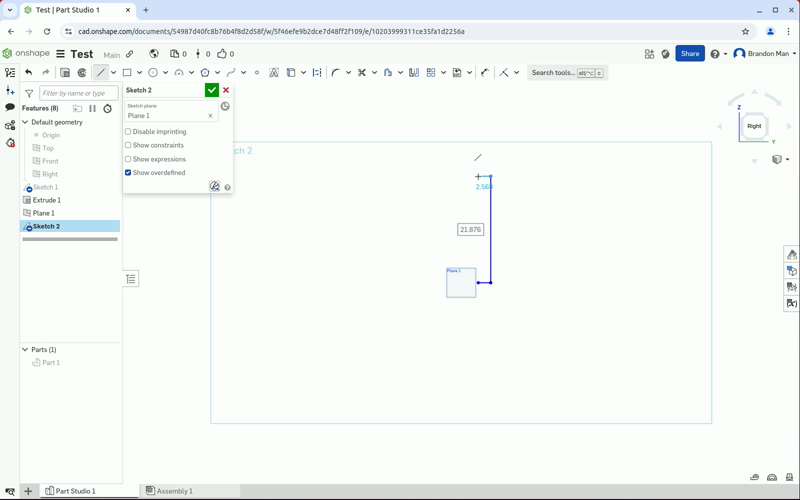
click(478, 176)
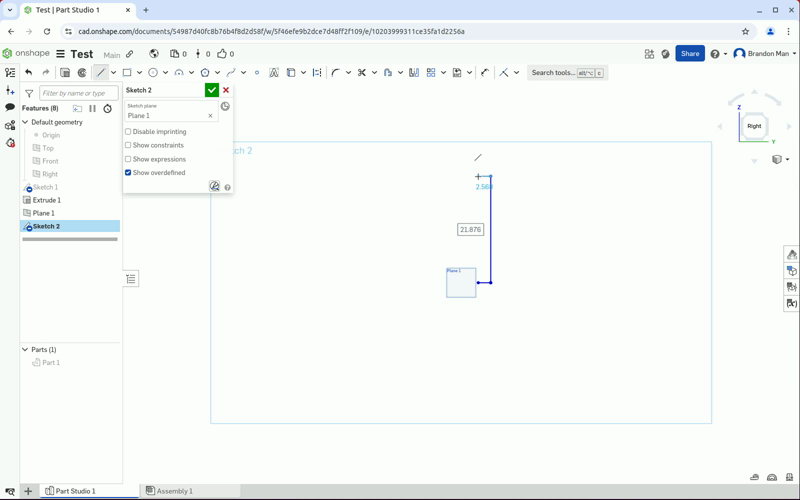
key_up(shift)
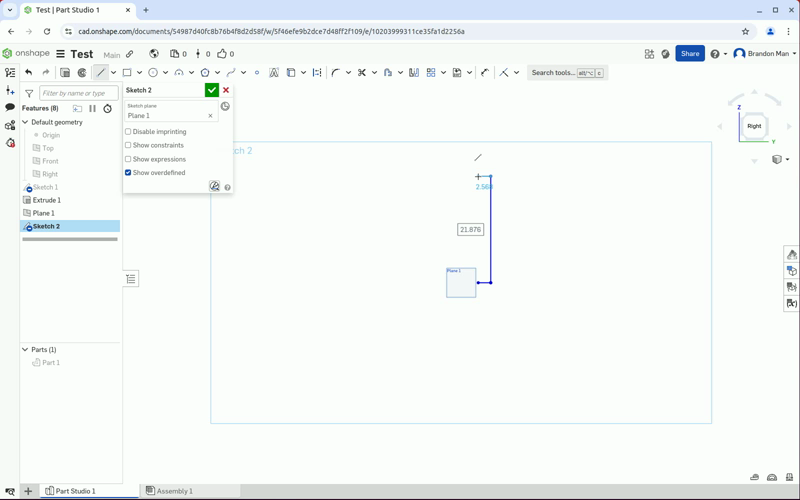
key_down(shift)
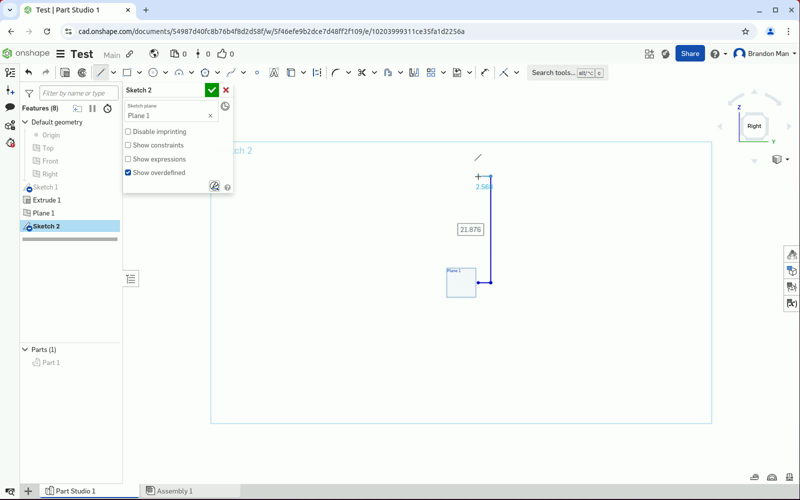
mouse_move(478, 282)
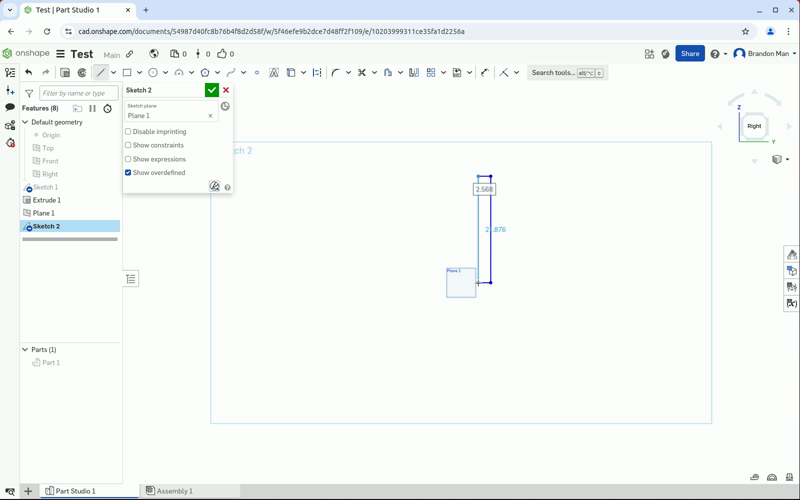
key_up(shift)
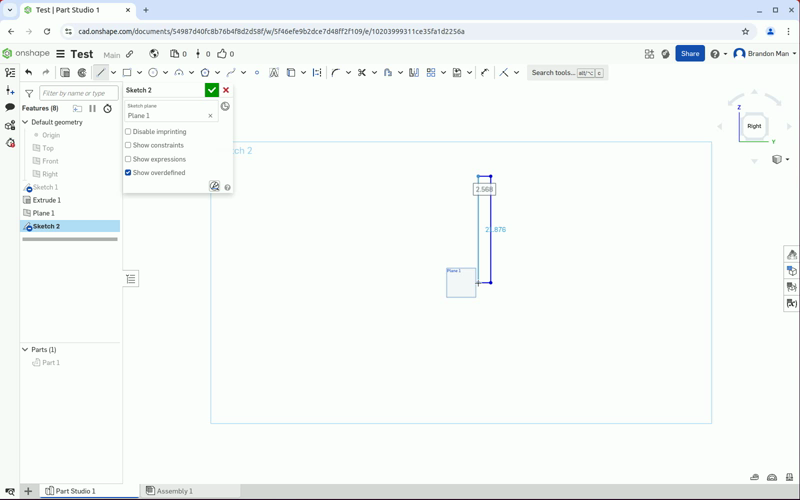
click(478, 282)
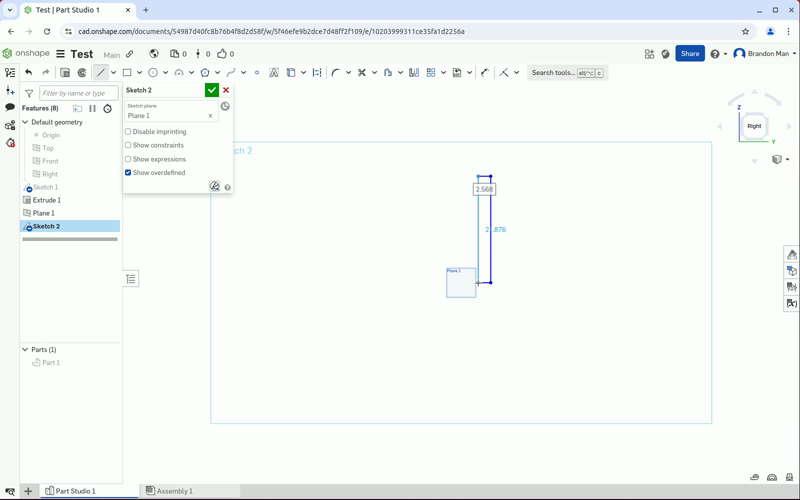
key(esc)
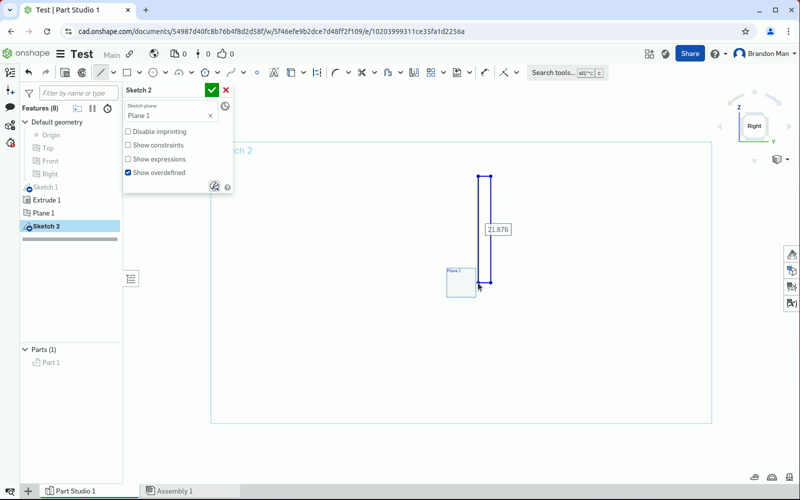
mouse_move(481, 231)
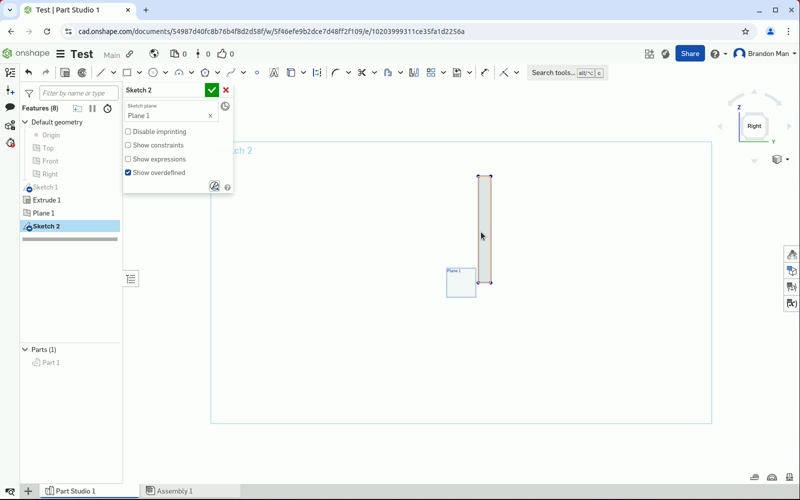
scroll(6)
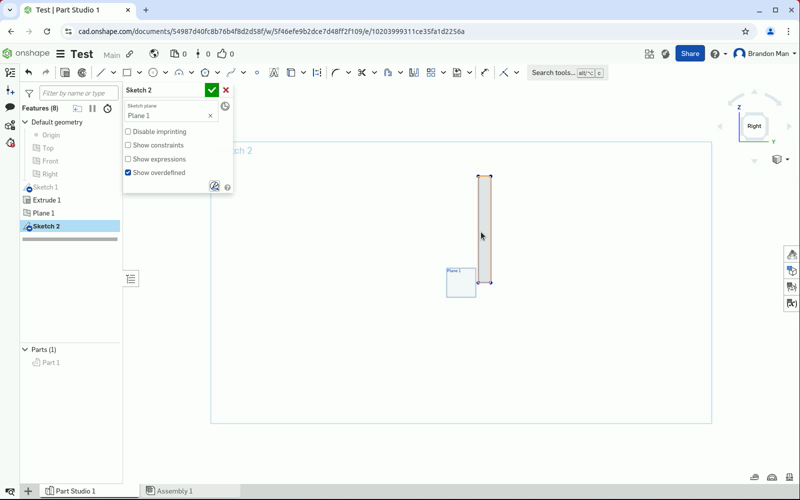
scroll(6)
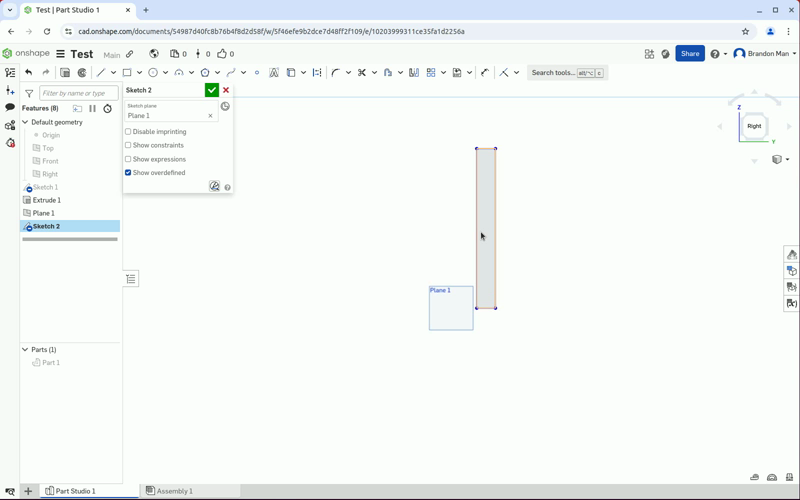
scroll(6)
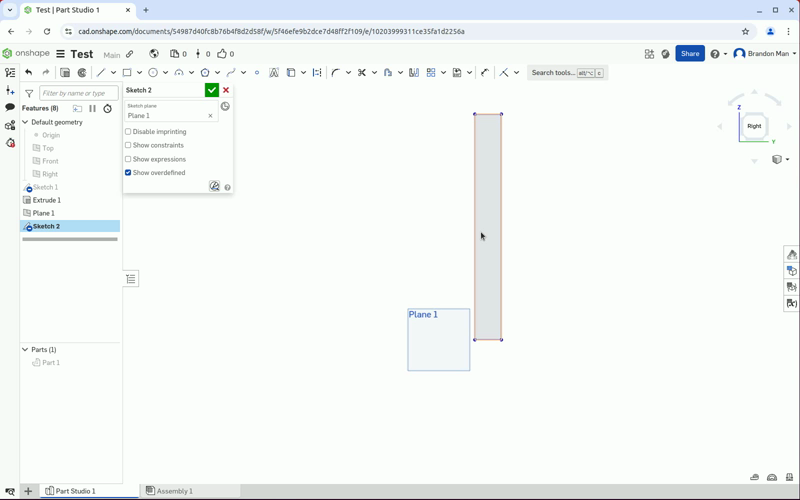
scroll(6)
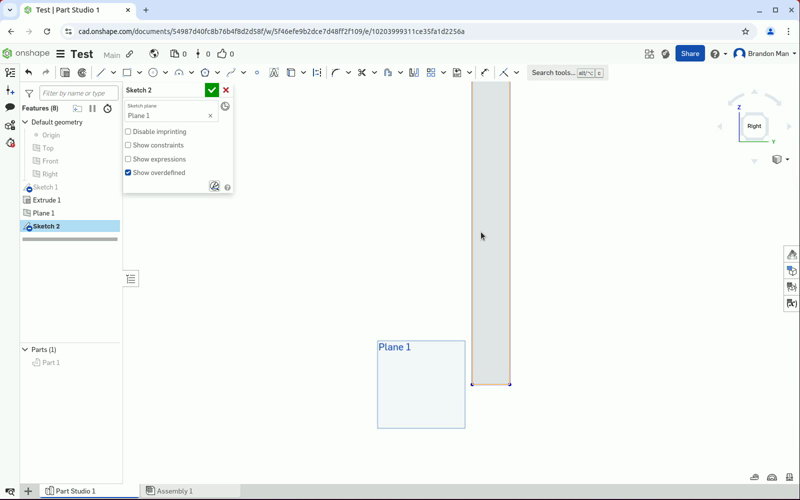
scroll(6)
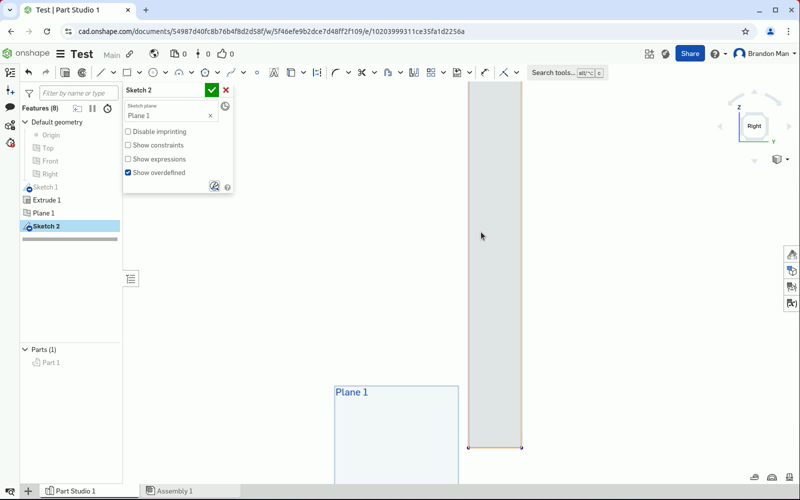
scroll(6)
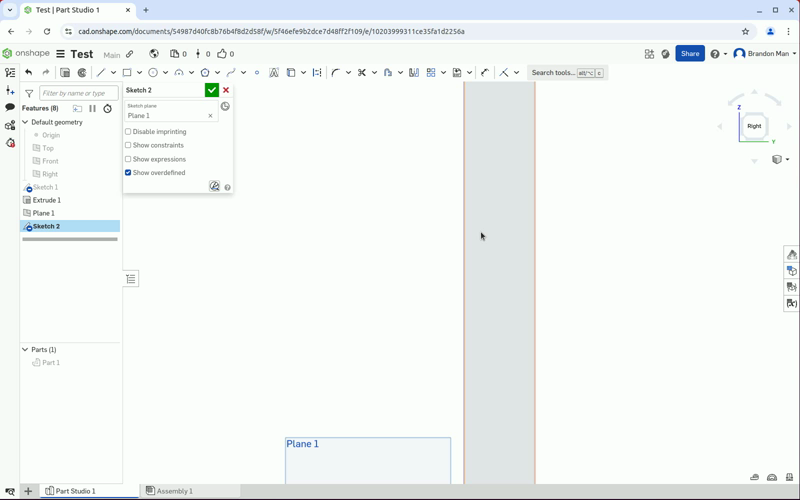
scroll(6)
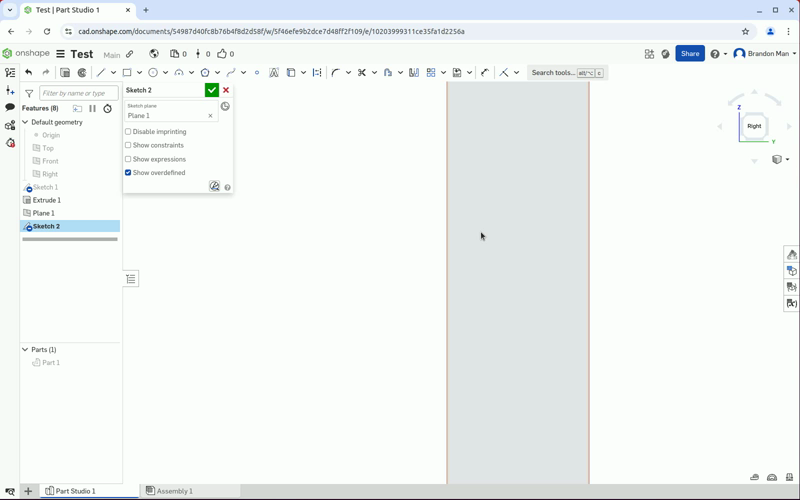
click(481, 231)
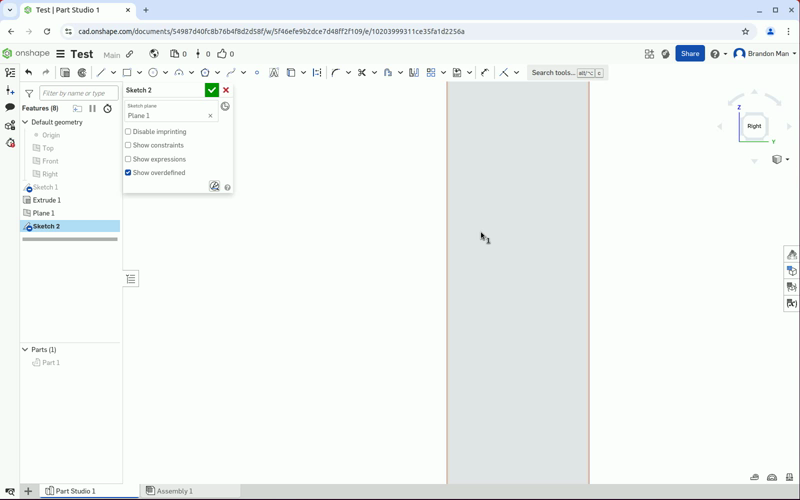
scroll(-6)
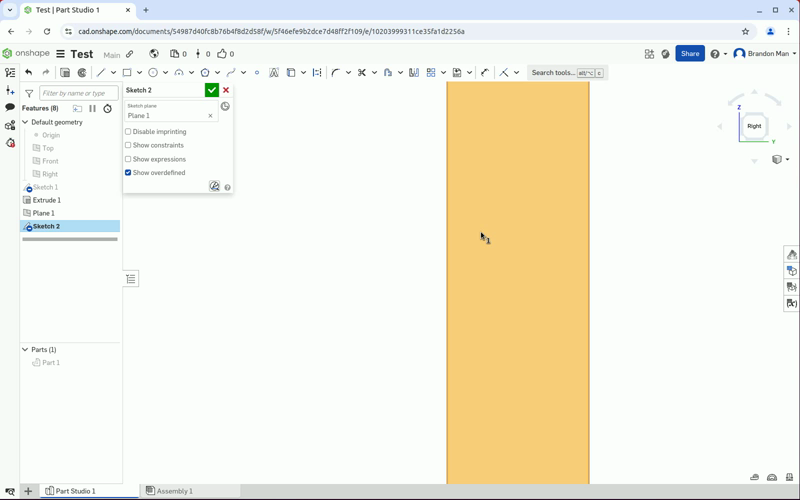
scroll(-6)
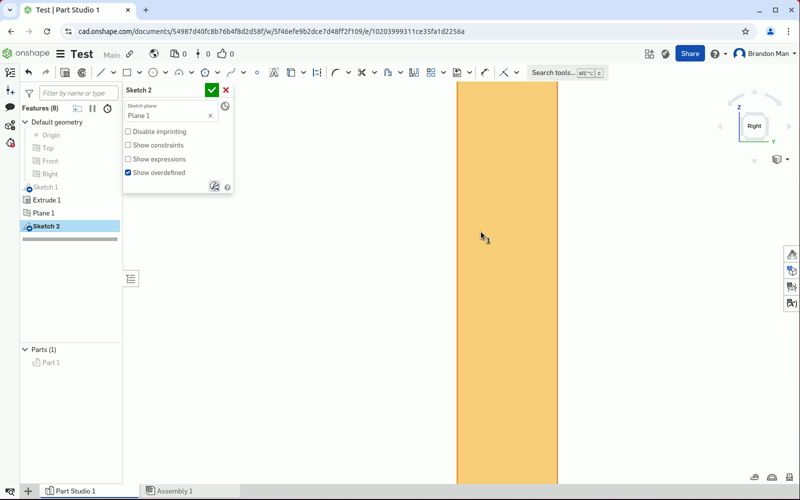
scroll(-6)
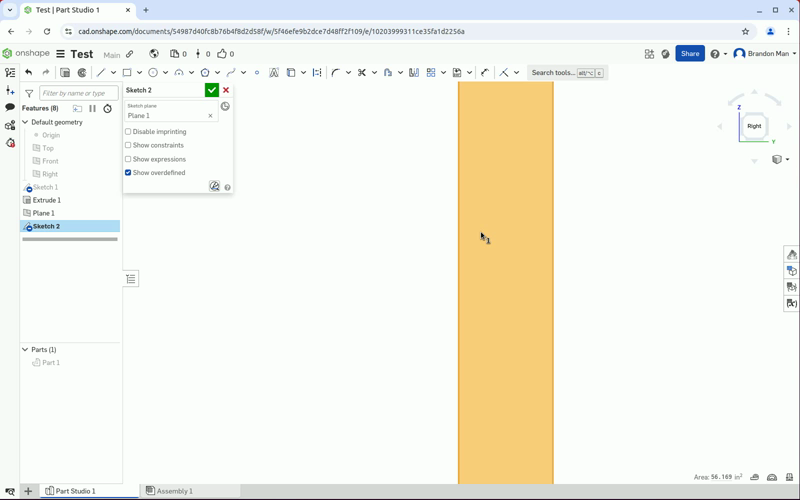
scroll(-6)
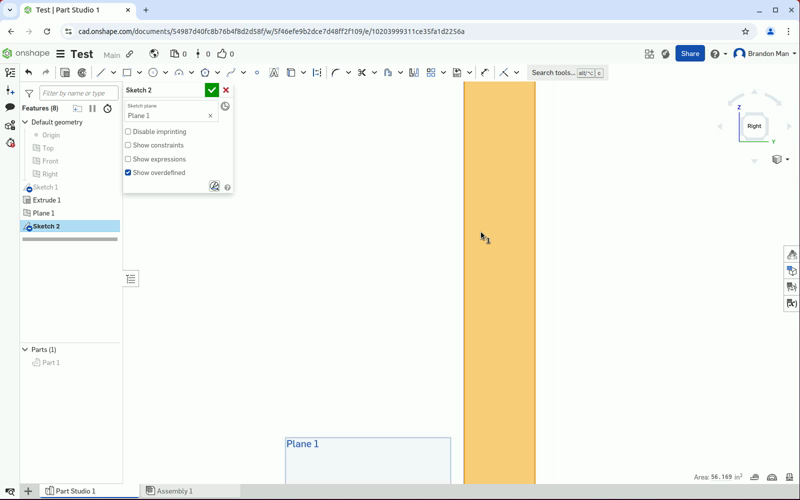
scroll(-6)
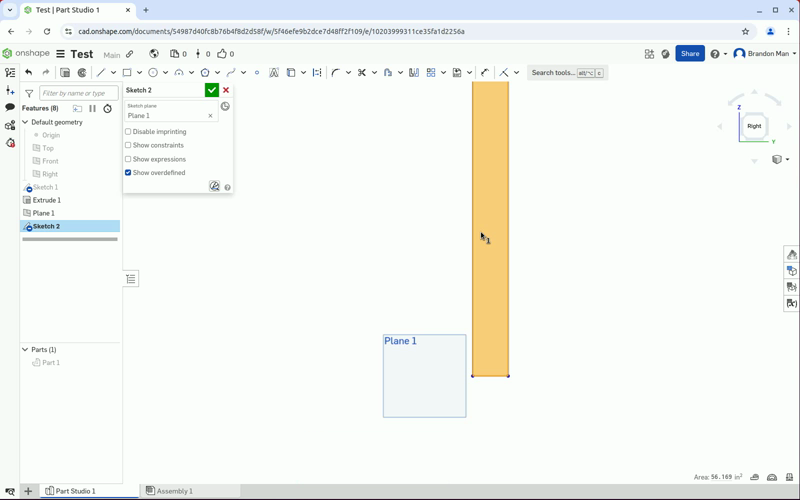
scroll(-6)
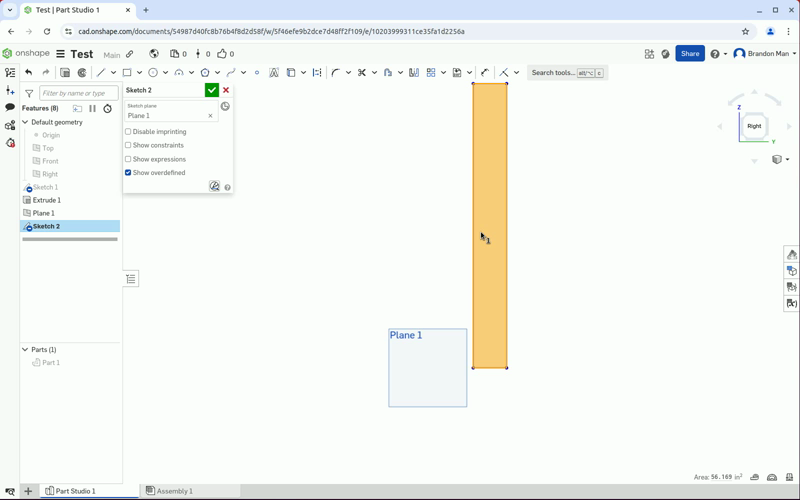
scroll(-6)
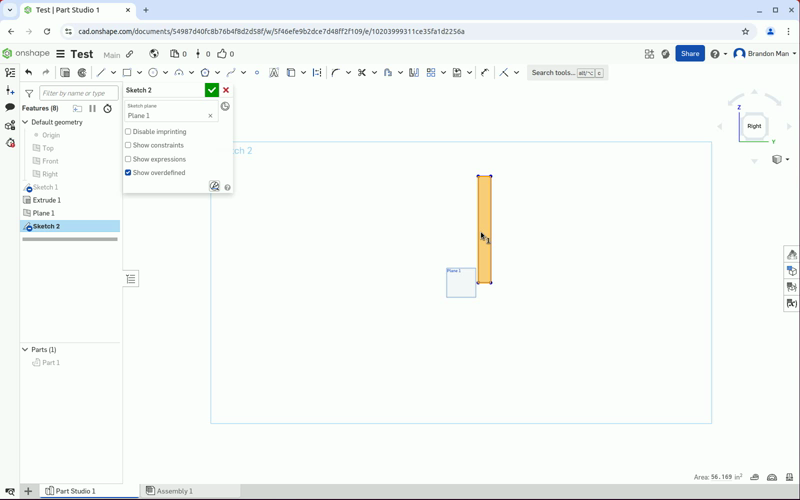
mouse_move(73, 352)
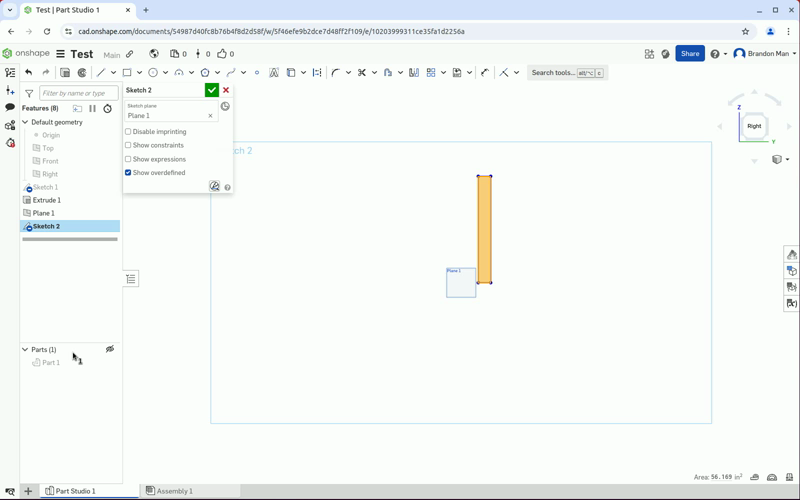
key(shift+y)
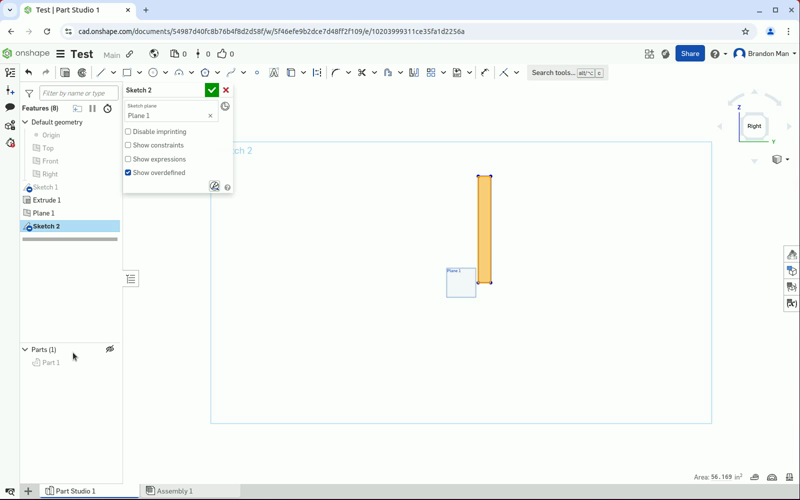
key(shift+e)
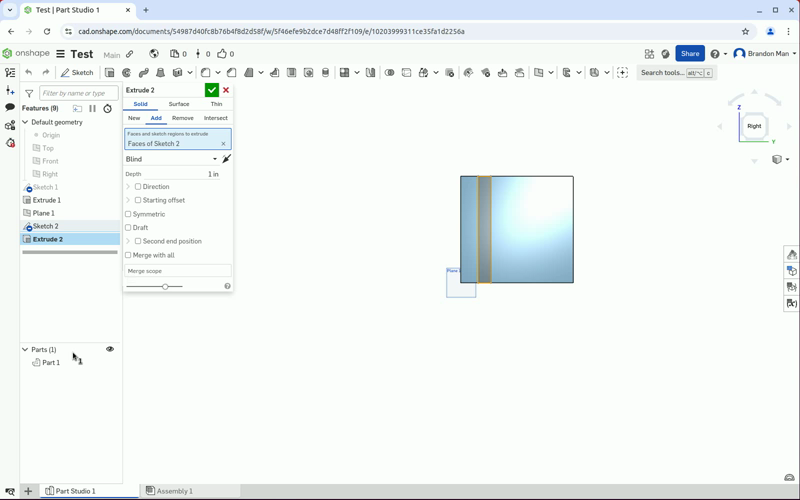
mouse_move(143, 106)
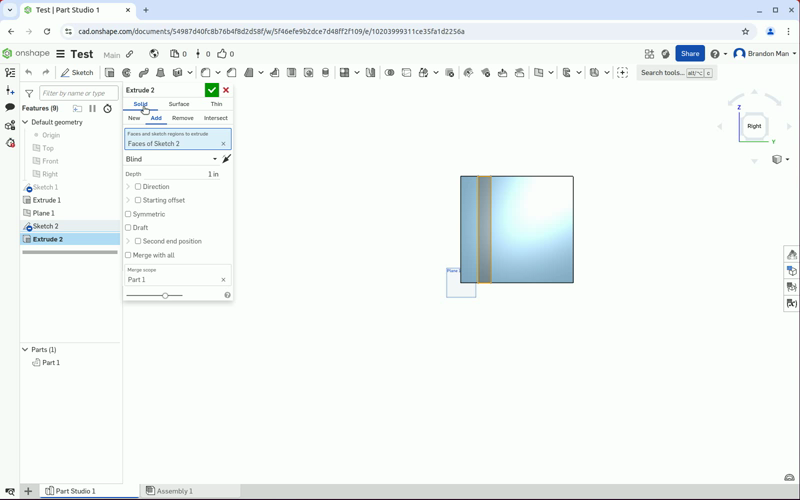
click(143, 106)
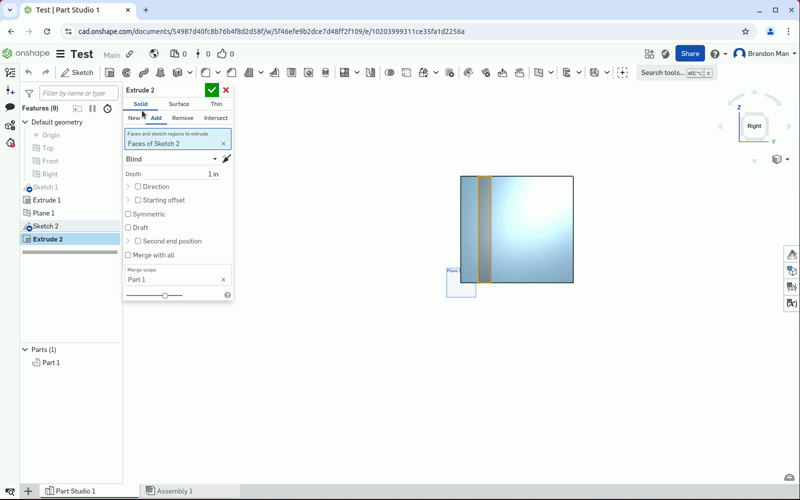
mouse_move(137, 120)
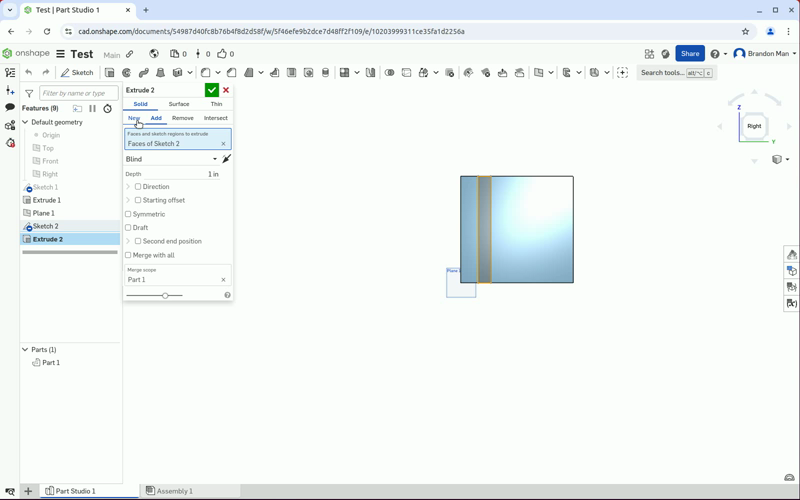
click(137, 120)
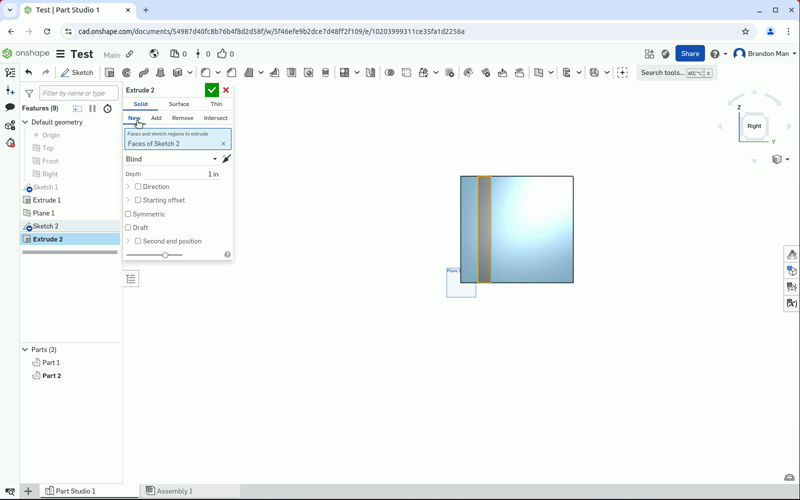
key(tab, 4)
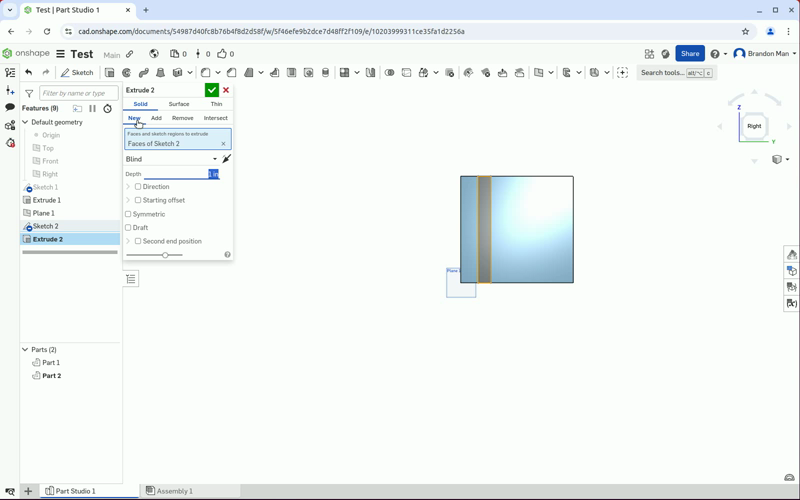
text(0.722)
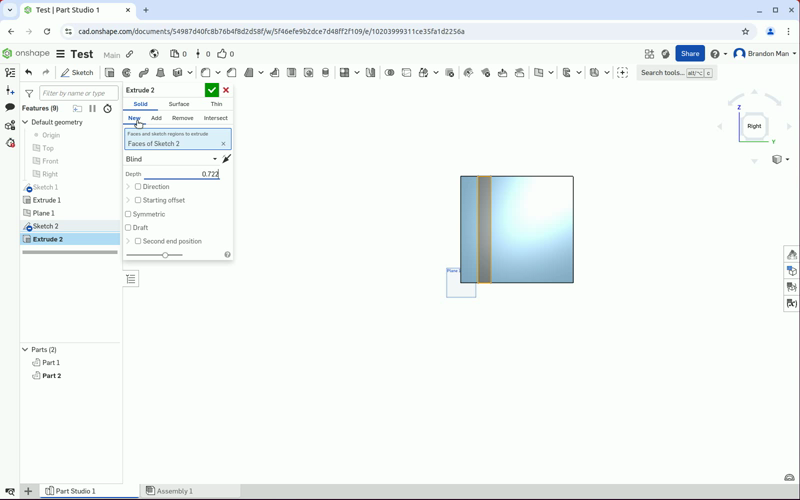
key(enter)
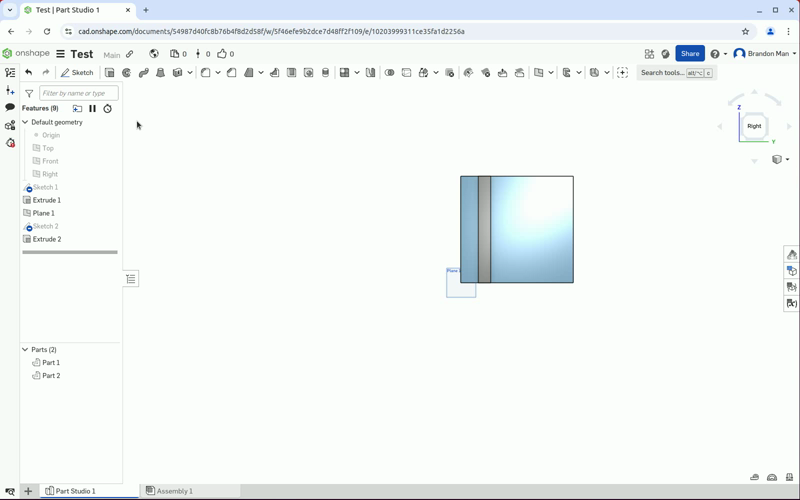
key(shift+h)
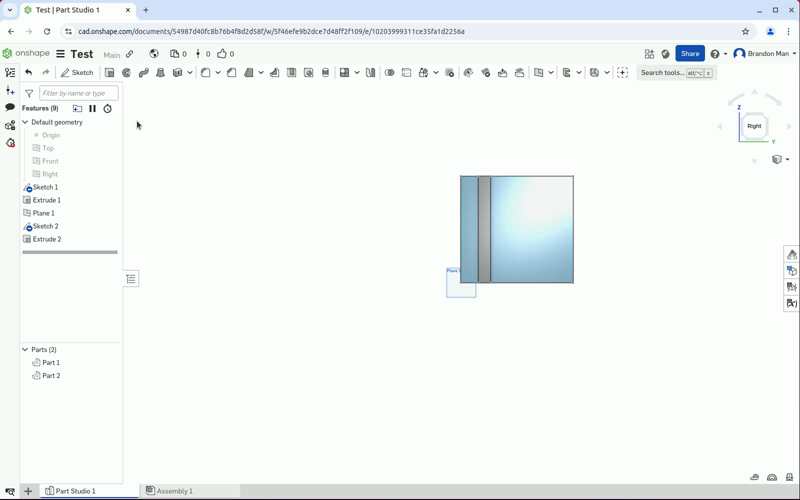
key(shift+h)
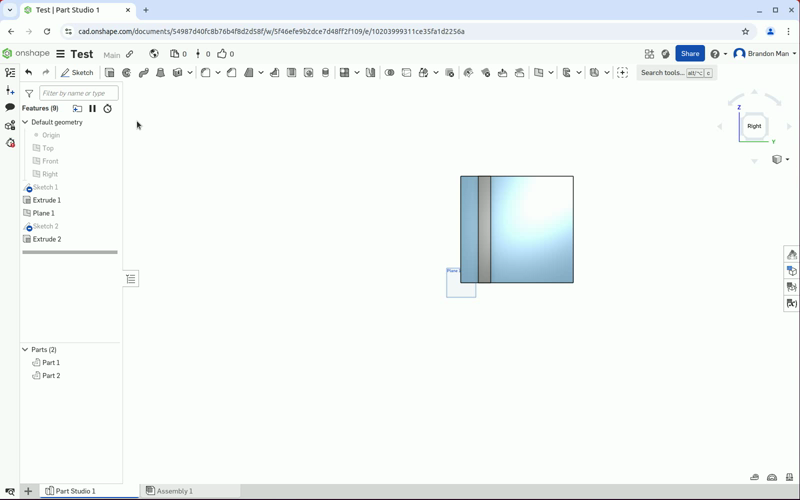
mouse_move(73, 189)
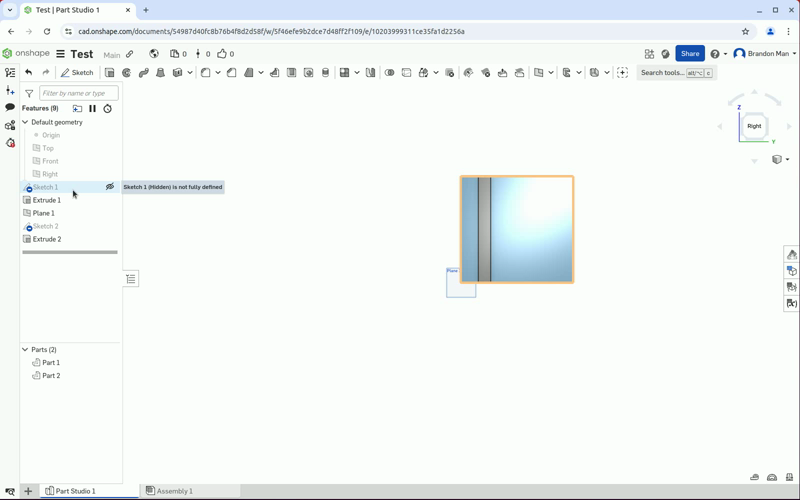
click(73, 189)
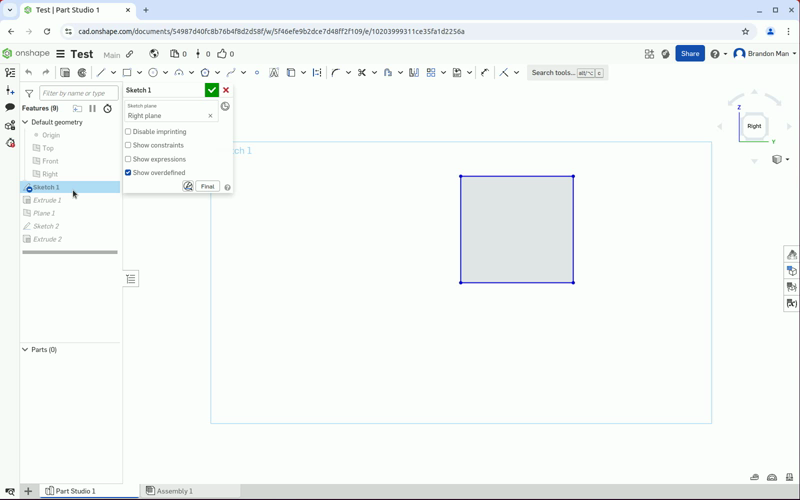
mouse_move(229, 92)
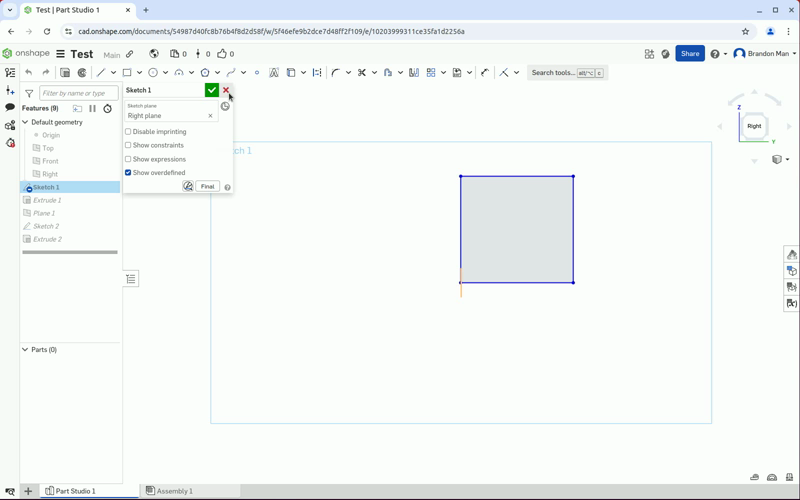
click(229, 92)
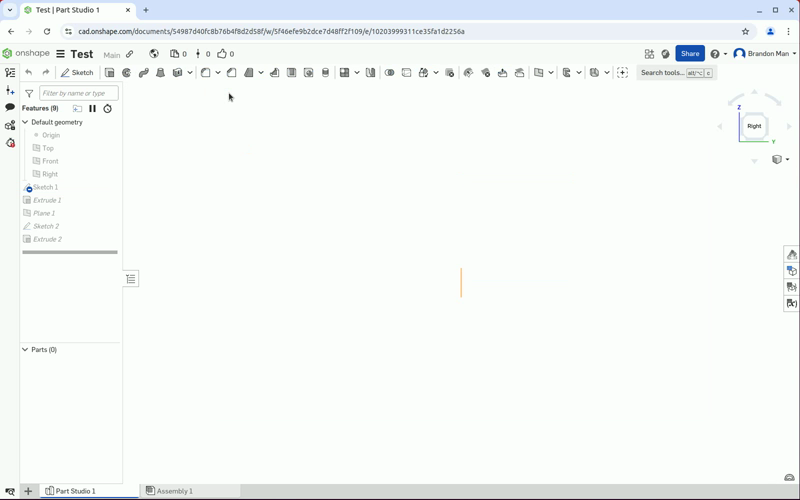
key(shift+s)
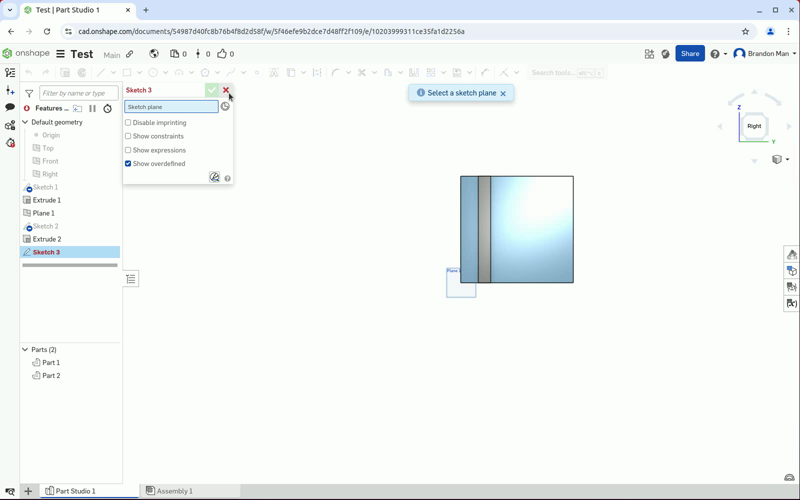
mouse_move(73, 215)
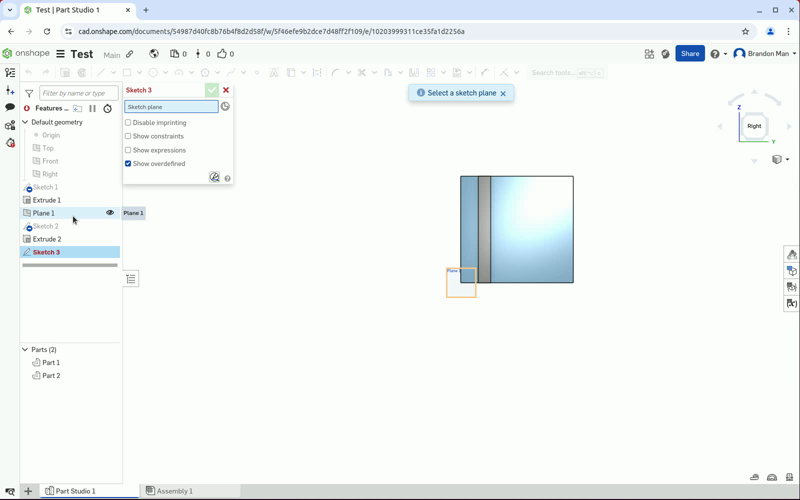
click(73, 215)
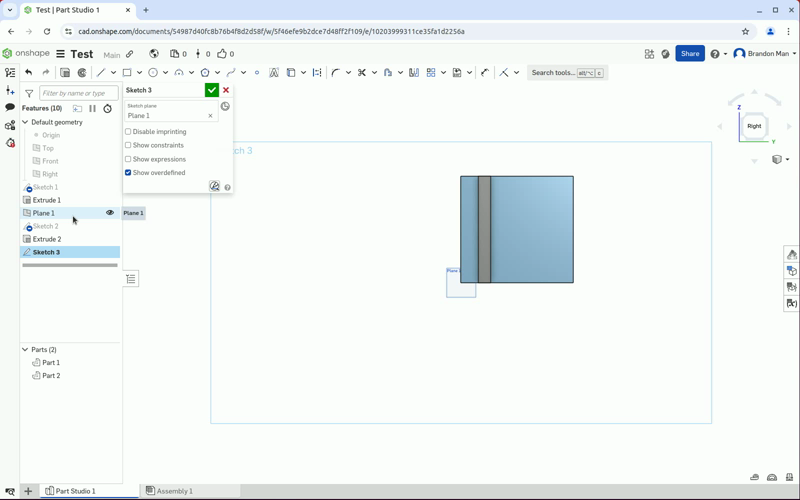
mouse_move(73, 352)
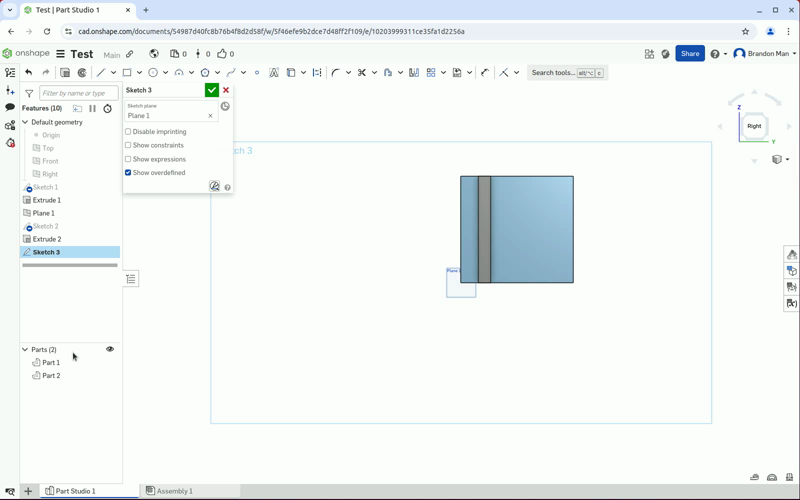
key(y)
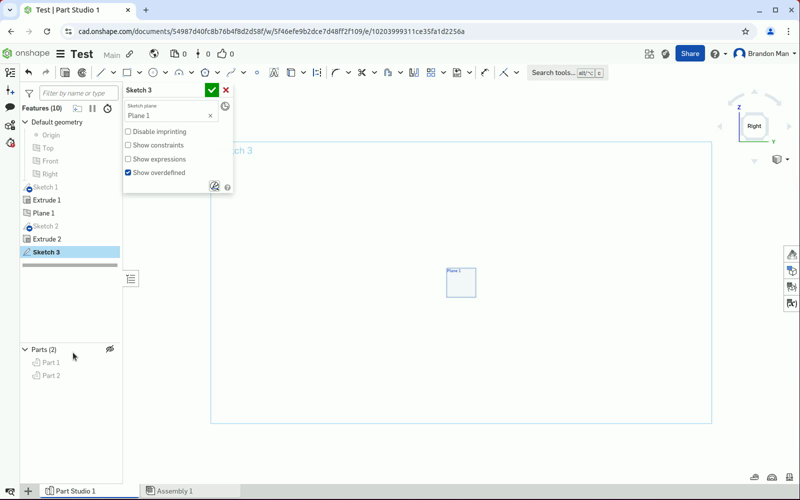
key(l)
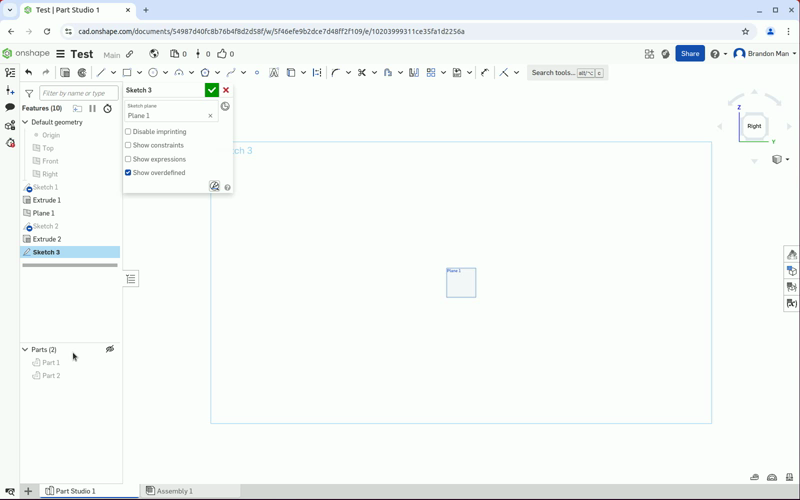
key_down(shift)
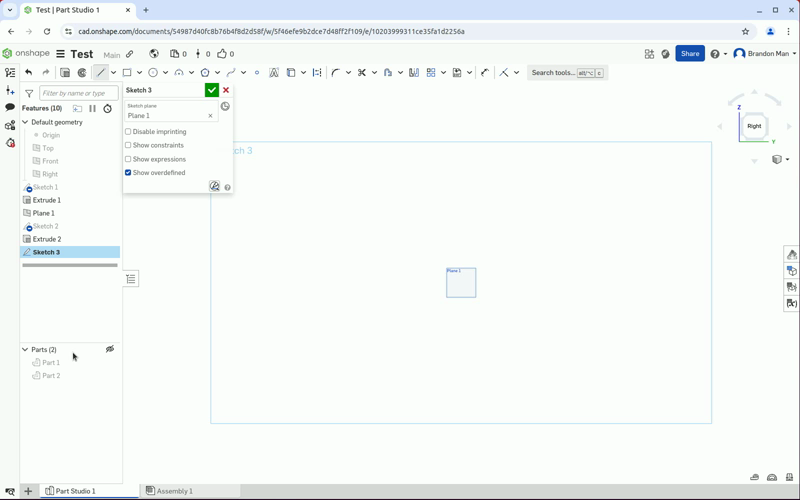
mouse_move(543, 282)
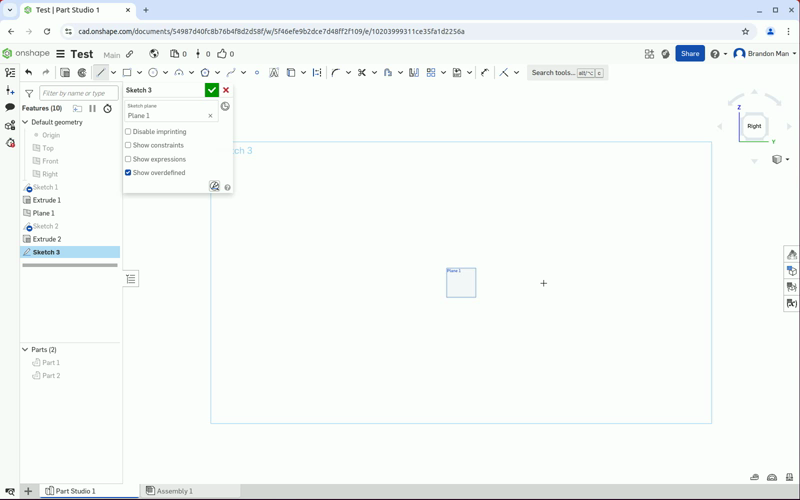
click(543, 282)
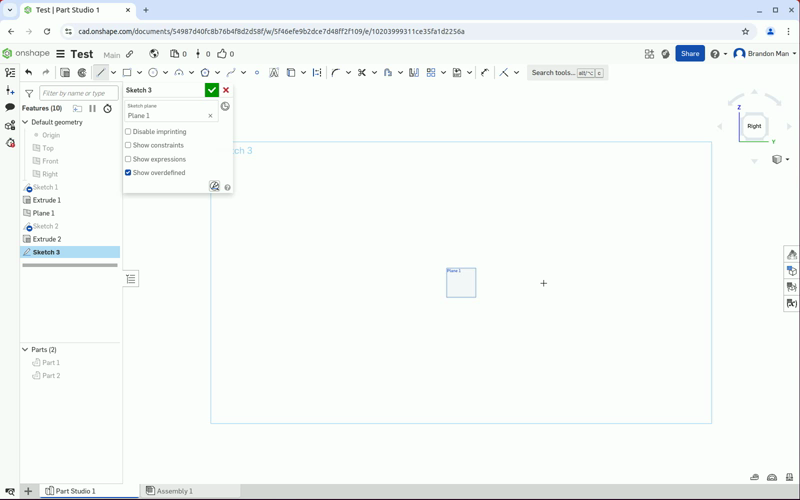
key_up(shift)
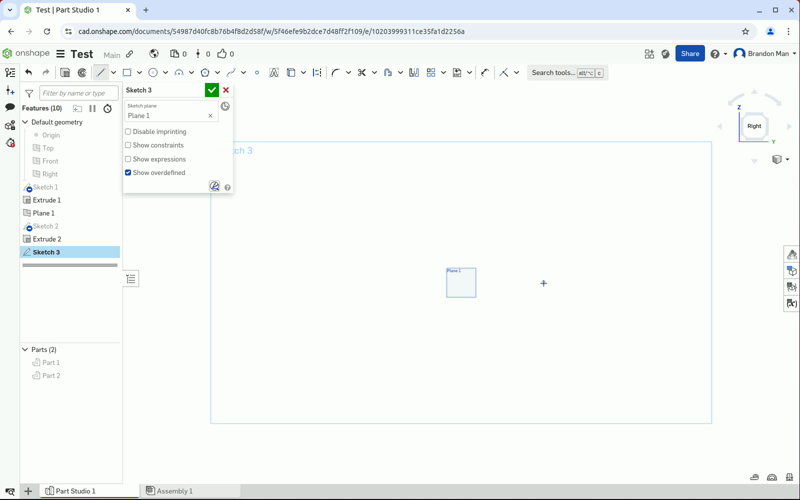
key_down(shift)
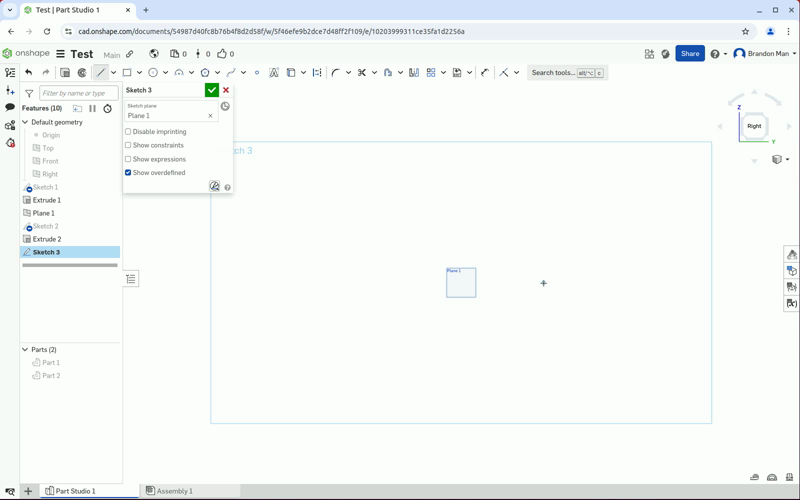
mouse_move(573, 282)
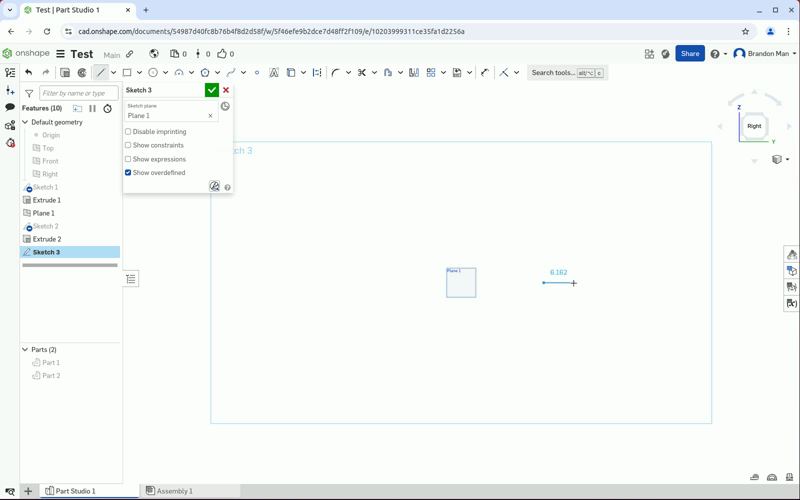
mouse_move(556, 282)
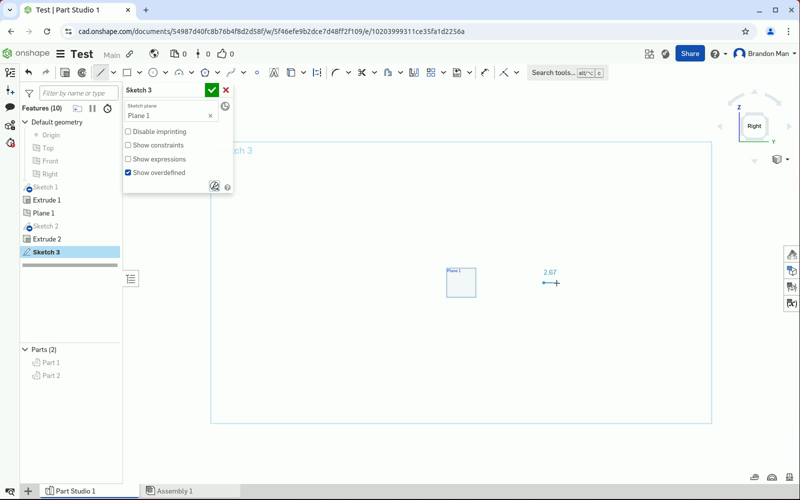
click(556, 282)
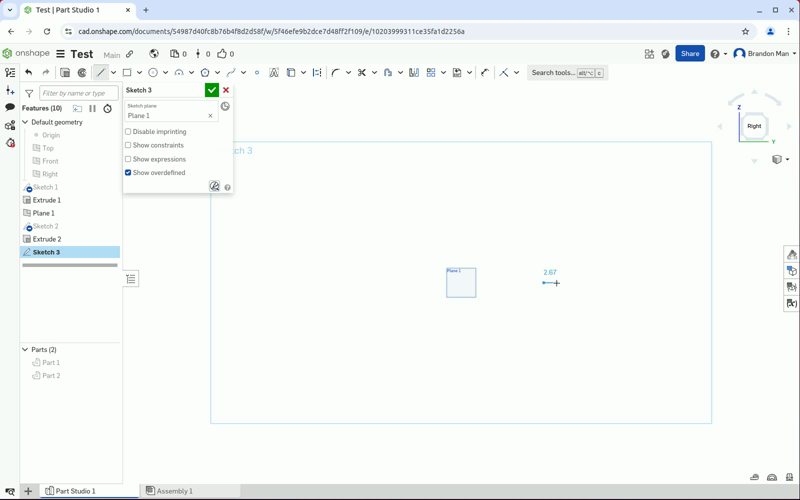
key_up(shift)
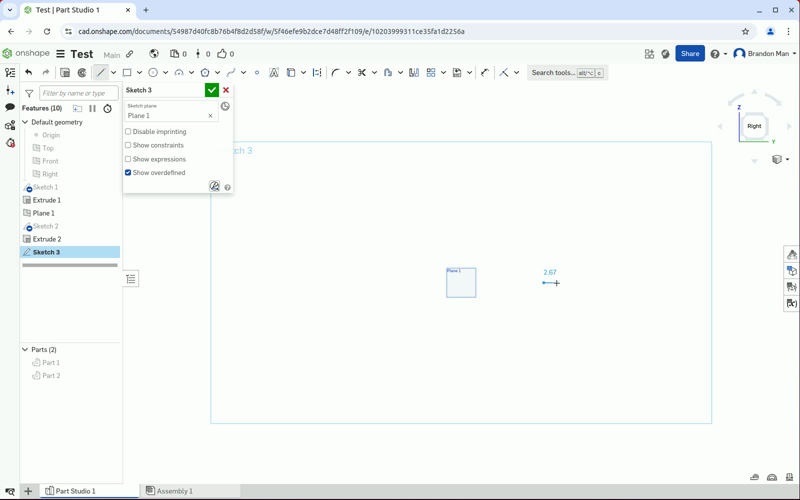
key_down(shift)
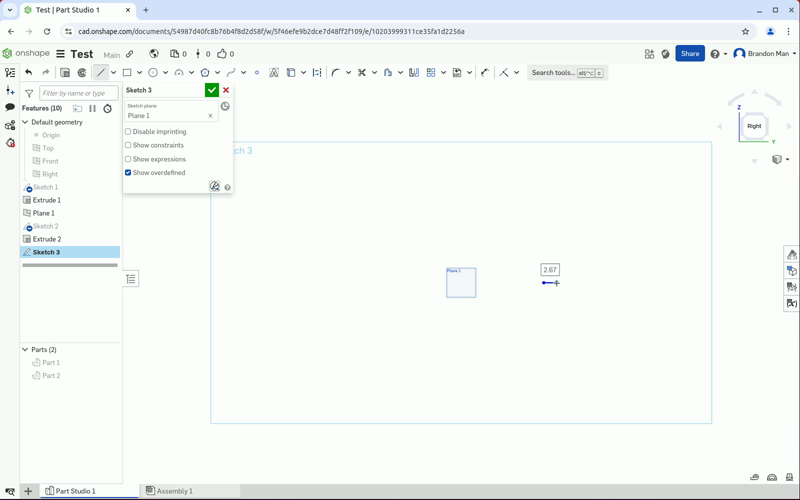
mouse_move(556, 176)
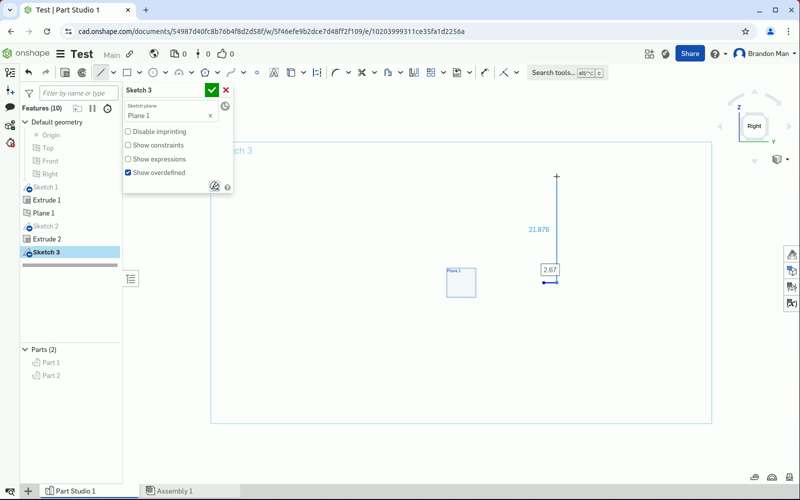
click(556, 176)
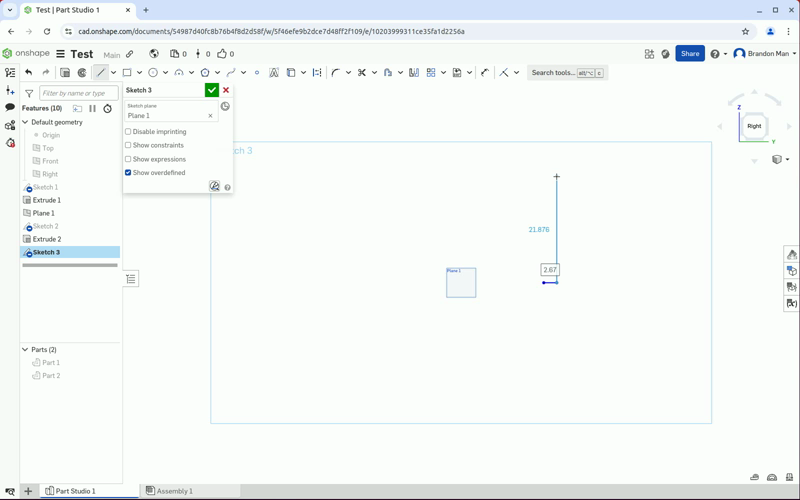
key_up(shift)
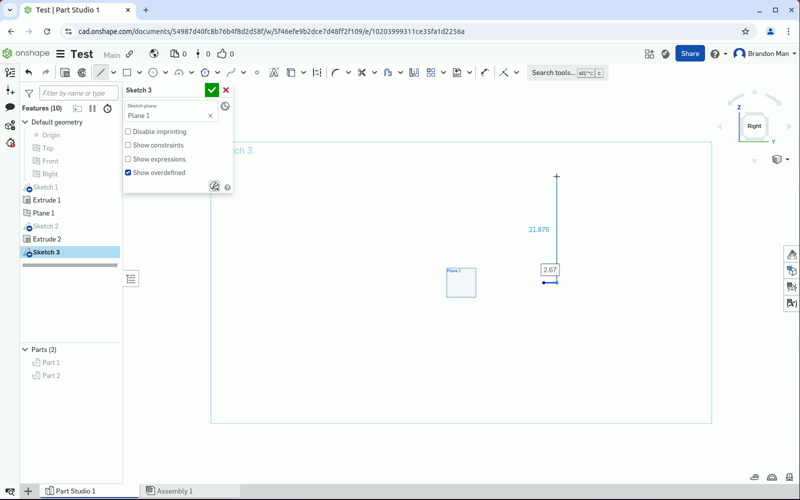
key_down(shift)
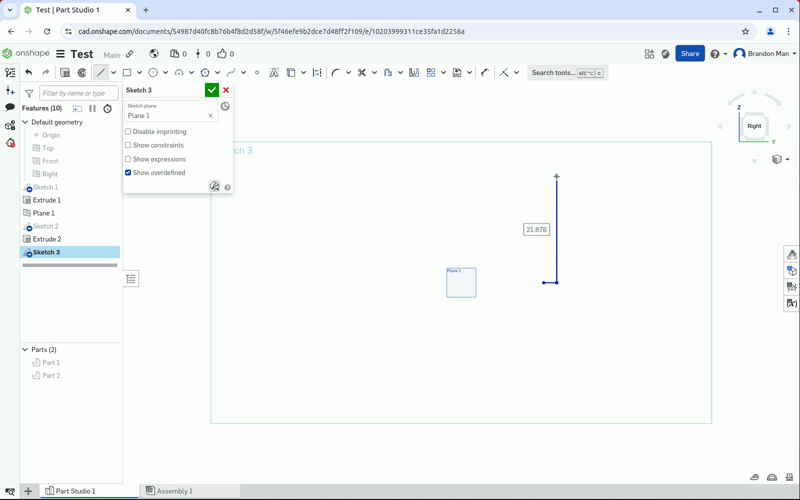
mouse_move(586, 176)
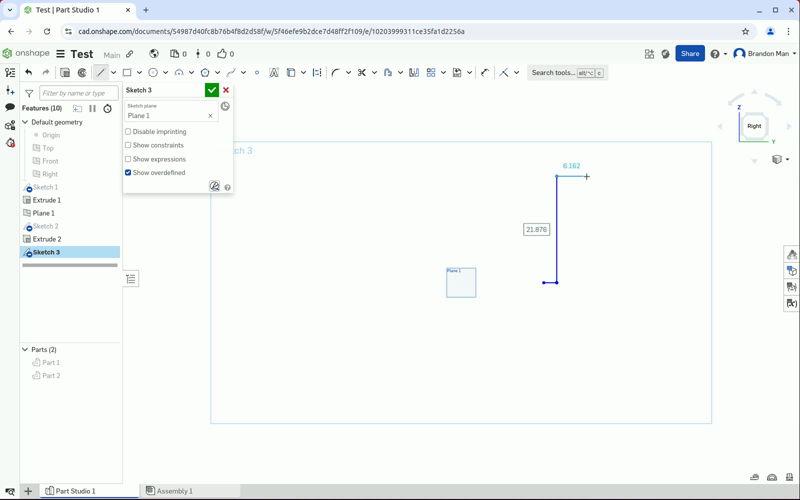
mouse_move(543, 176)
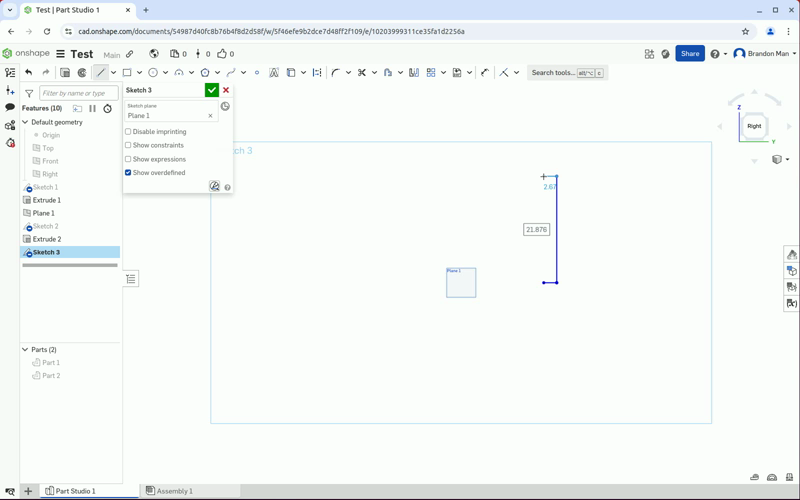
click(543, 176)
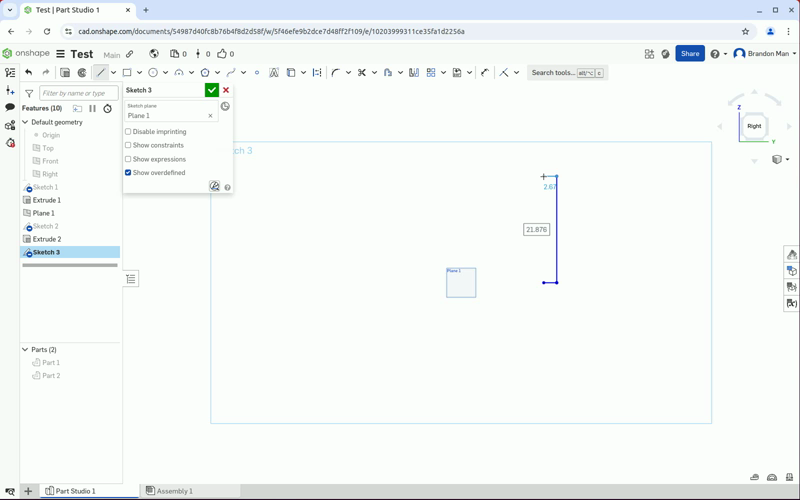
key_up(shift)
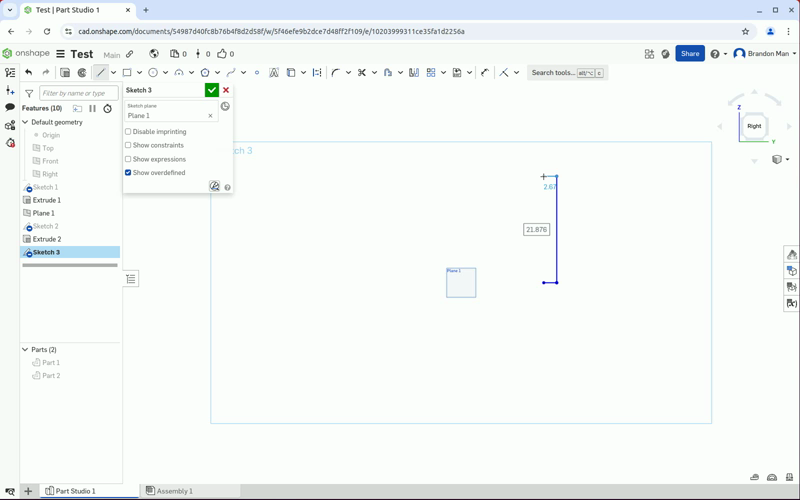
key_down(shift)
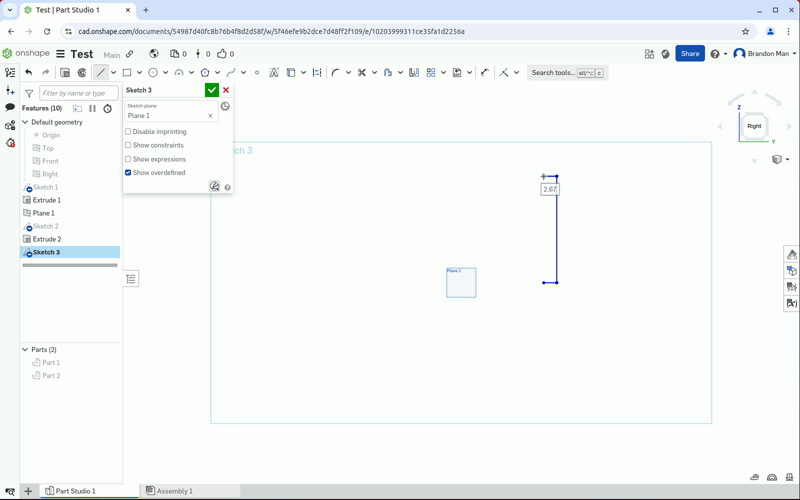
mouse_move(543, 282)
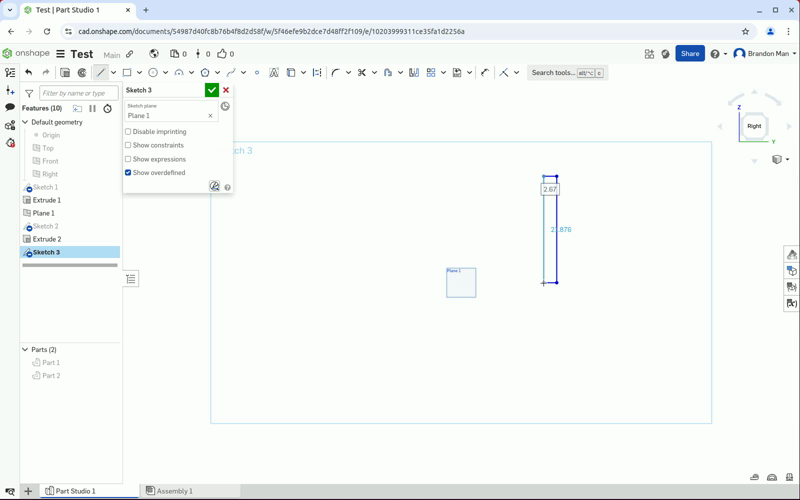
key_up(shift)
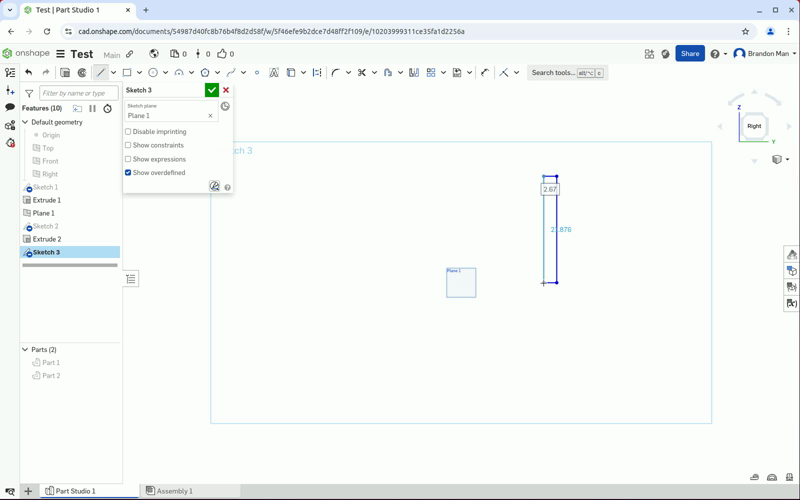
click(543, 282)
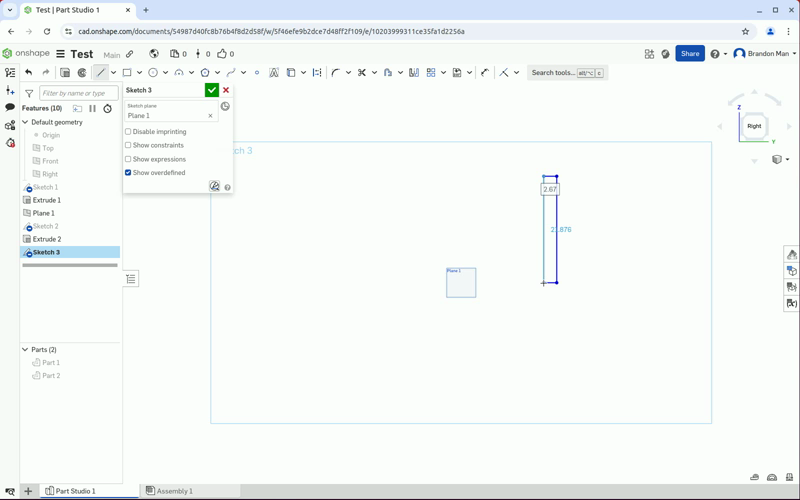
key(esc)
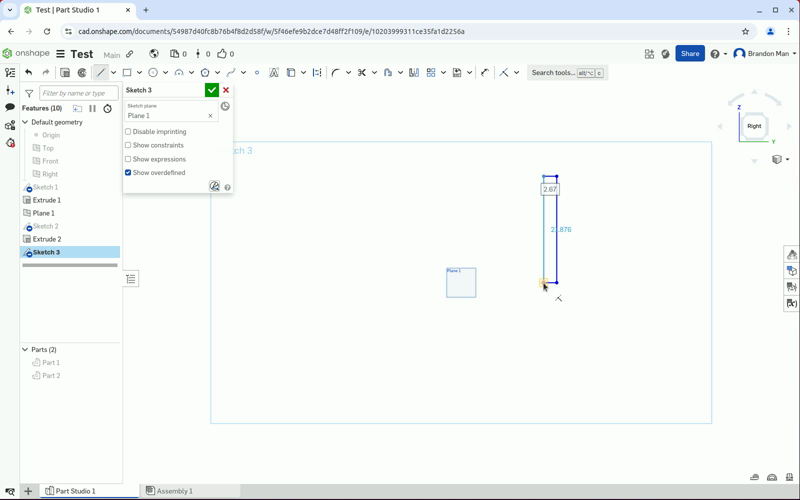
mouse_move(550, 255)
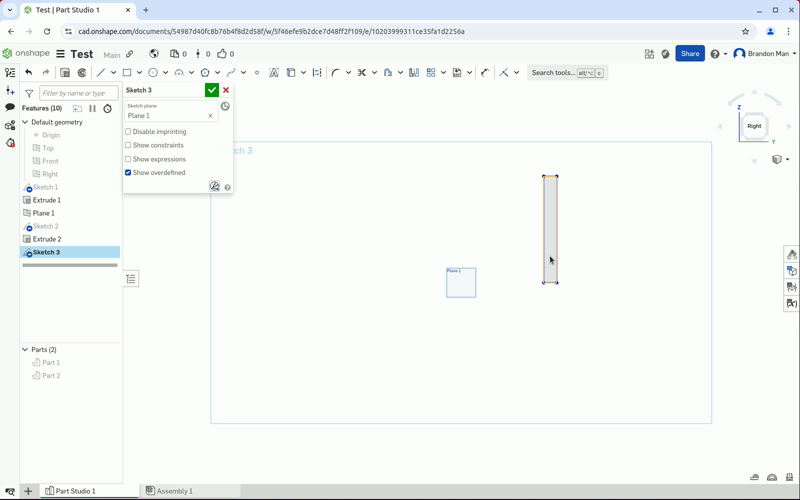
scroll(6)
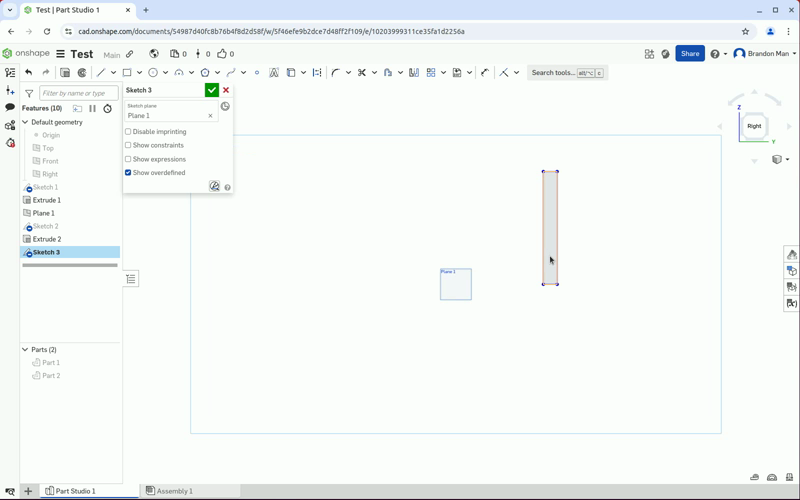
scroll(6)
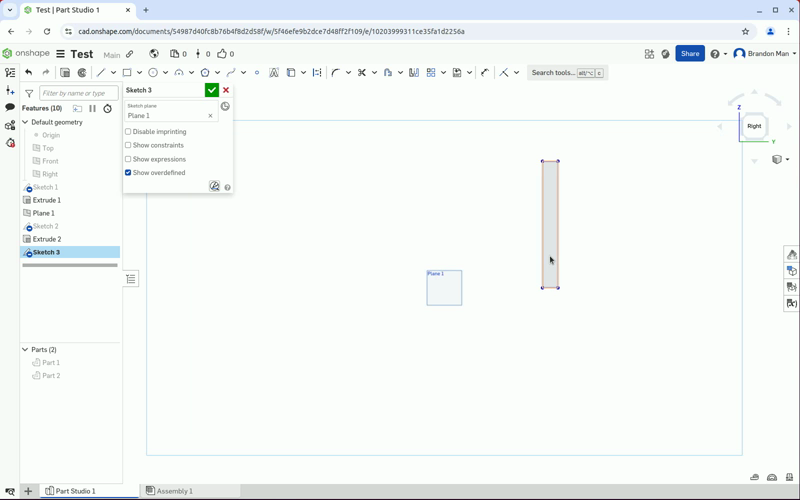
scroll(6)
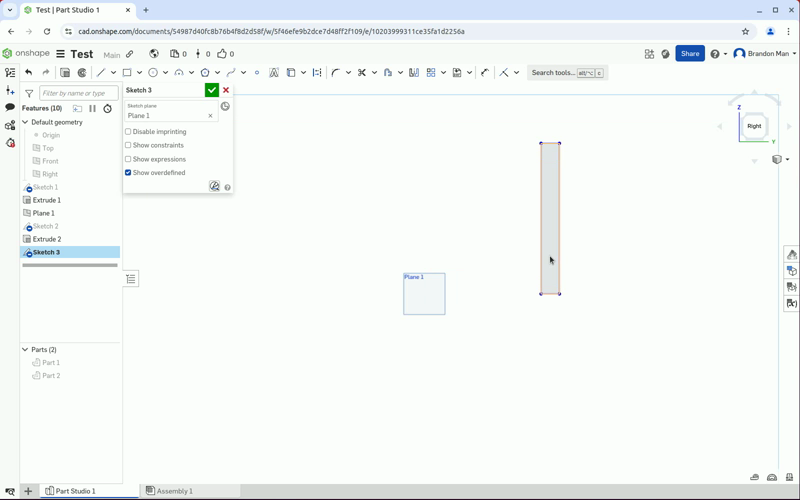
scroll(6)
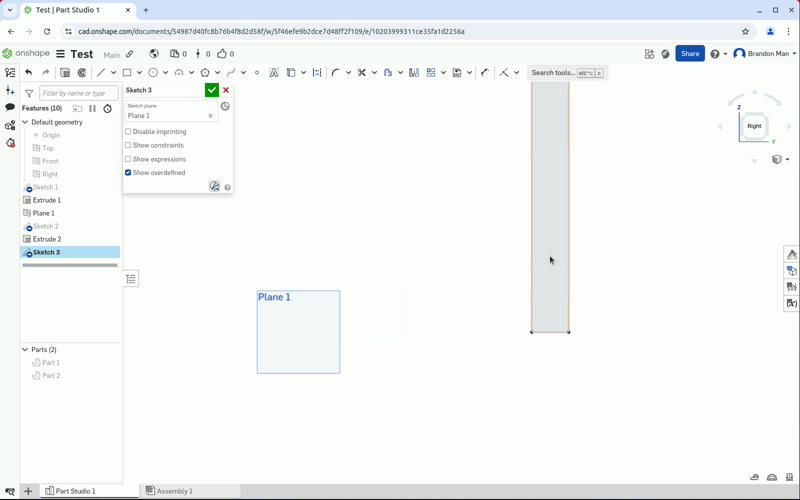
scroll(6)
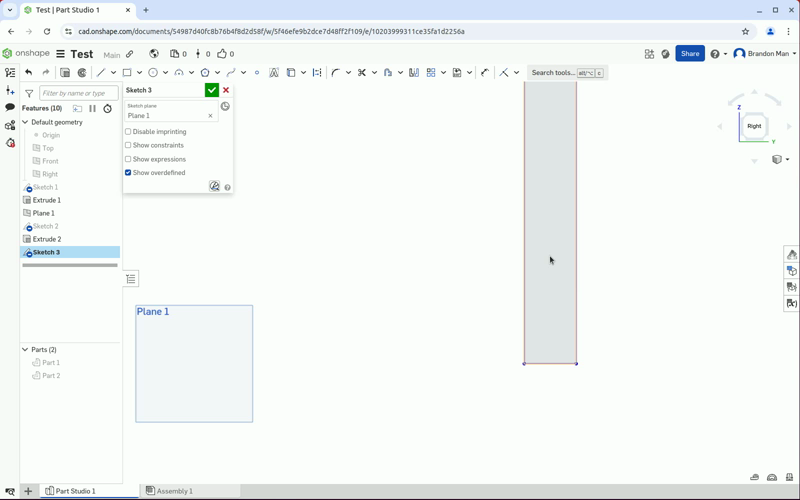
scroll(6)
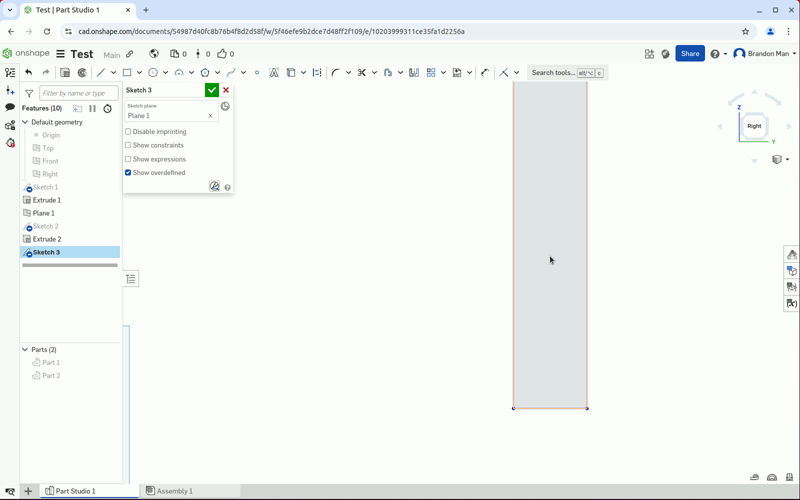
scroll(6)
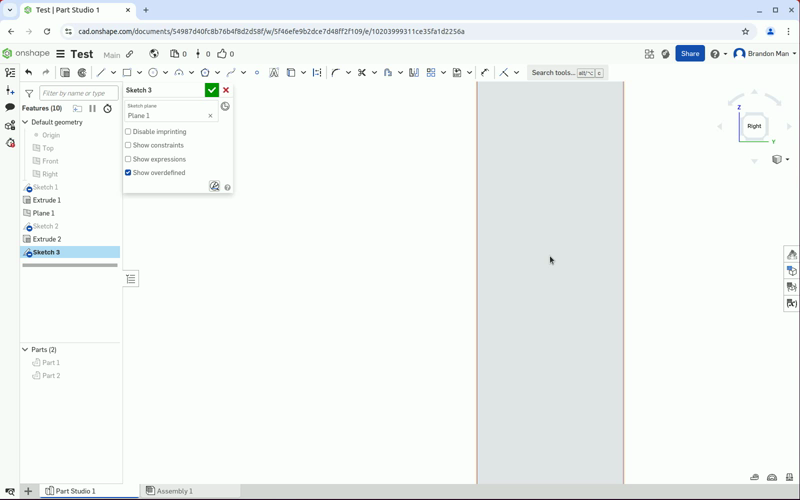
click(550, 255)
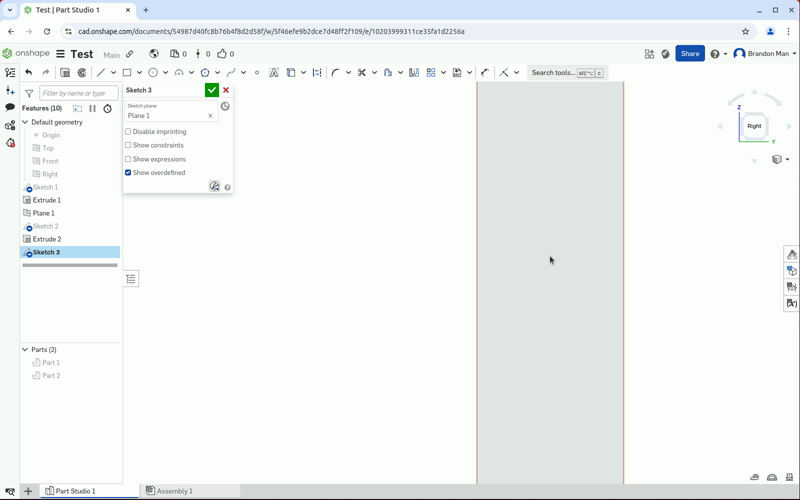
scroll(-6)
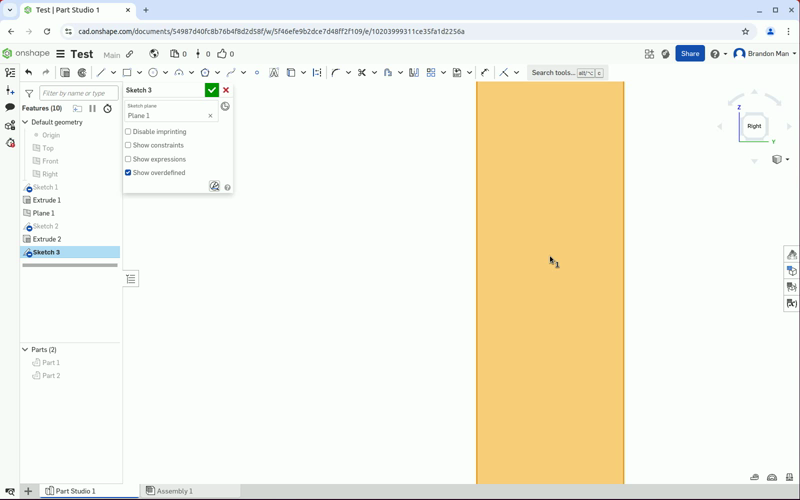
scroll(-6)
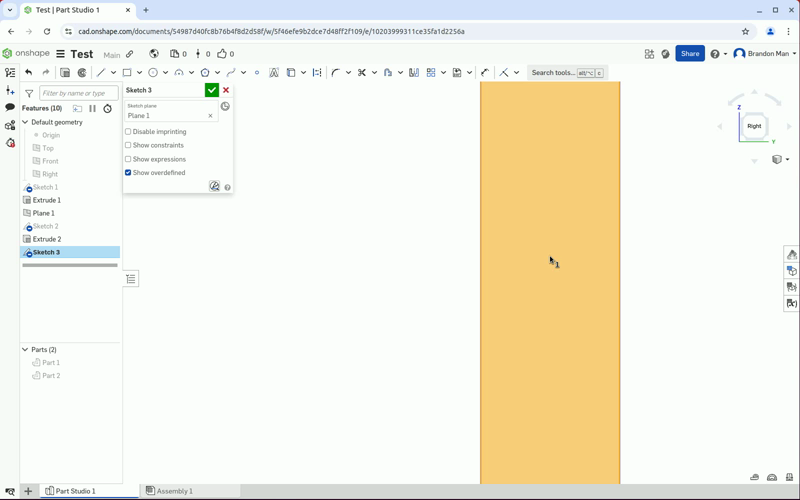
scroll(-6)
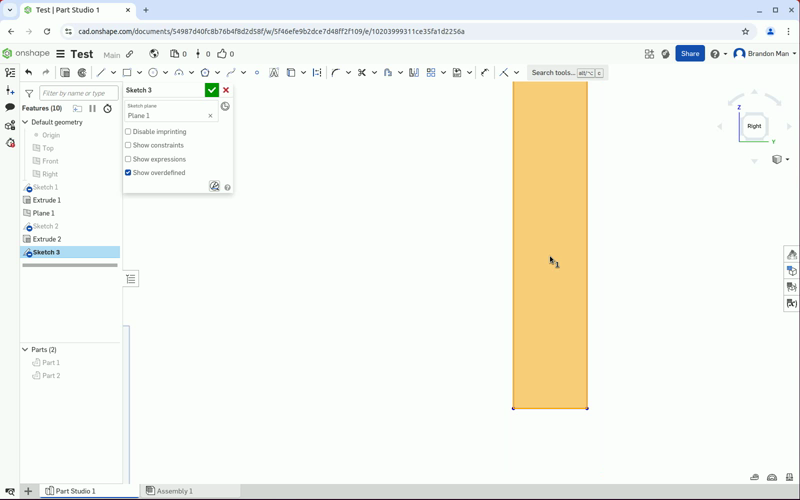
scroll(-6)
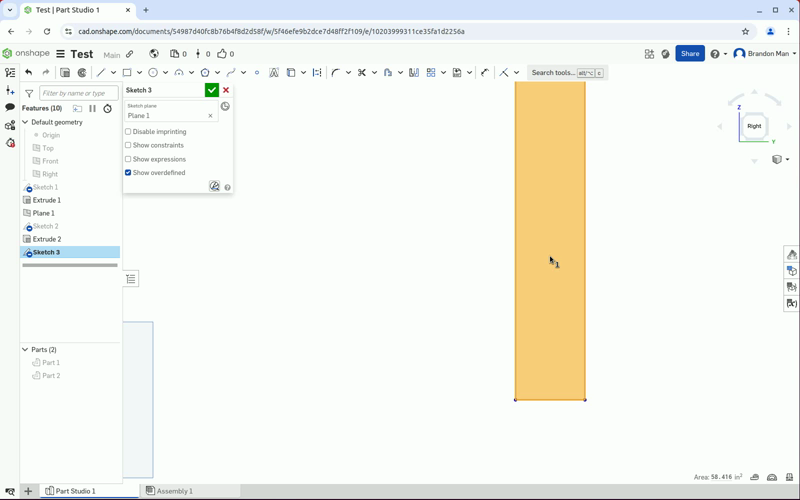
scroll(-6)
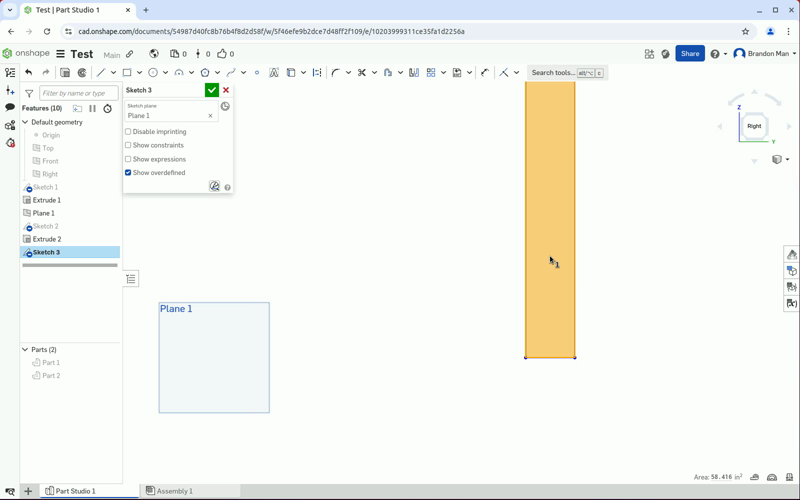
scroll(-6)
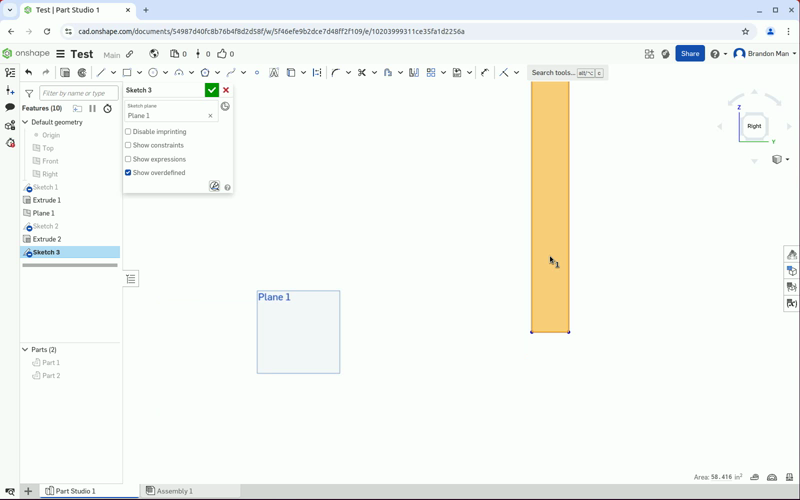
scroll(-6)
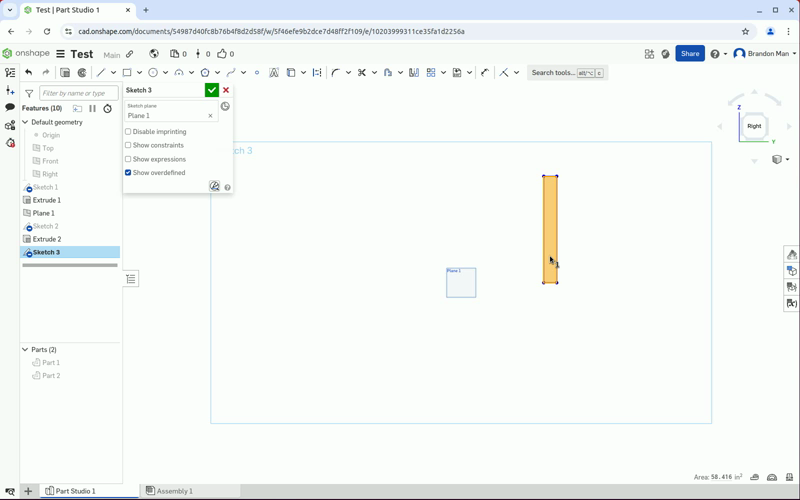
mouse_move(73, 352)
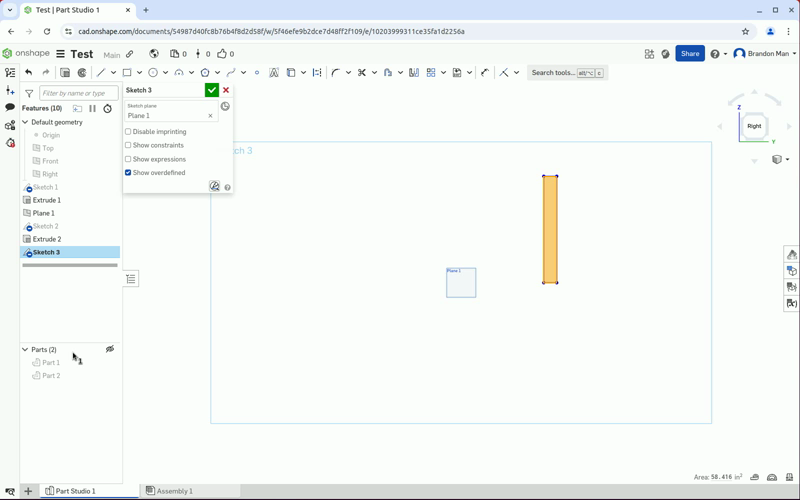
key(shift+y)
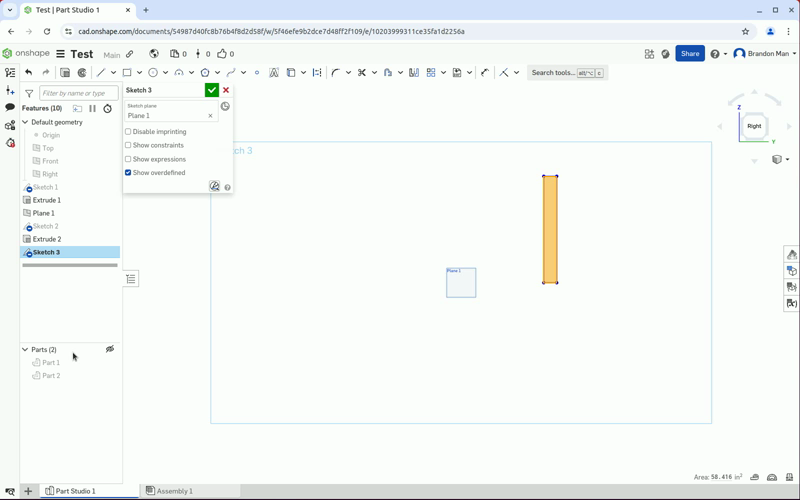
key(shift+e)
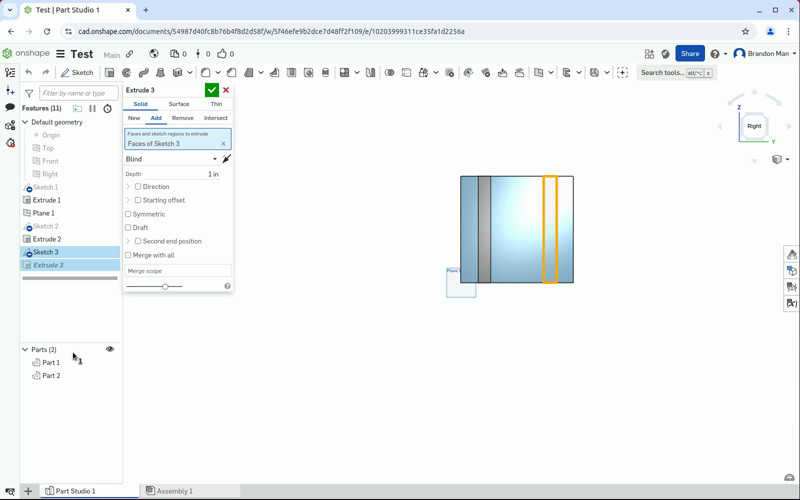
mouse_move(143, 106)
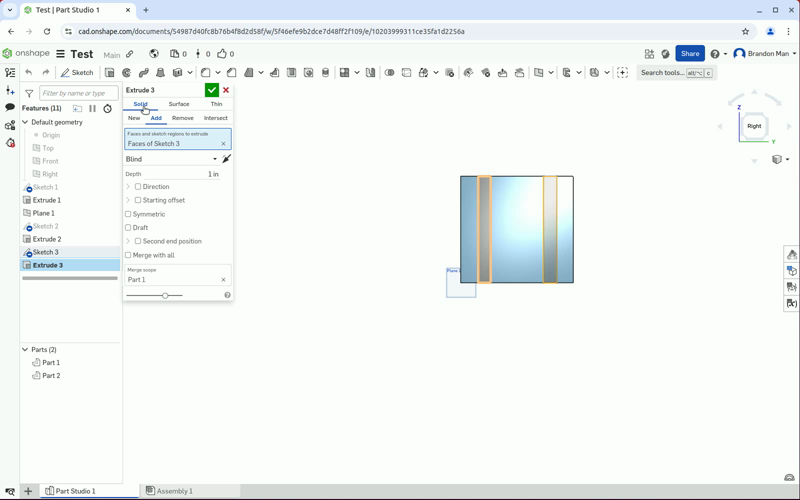
click(143, 106)
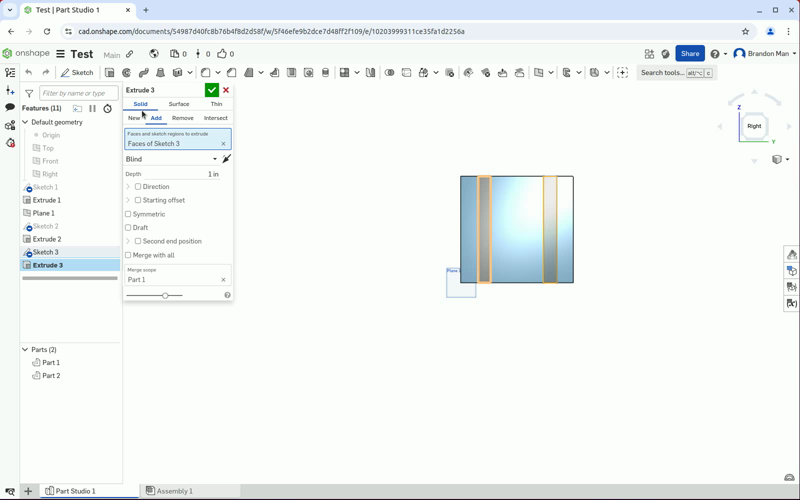
mouse_move(137, 120)
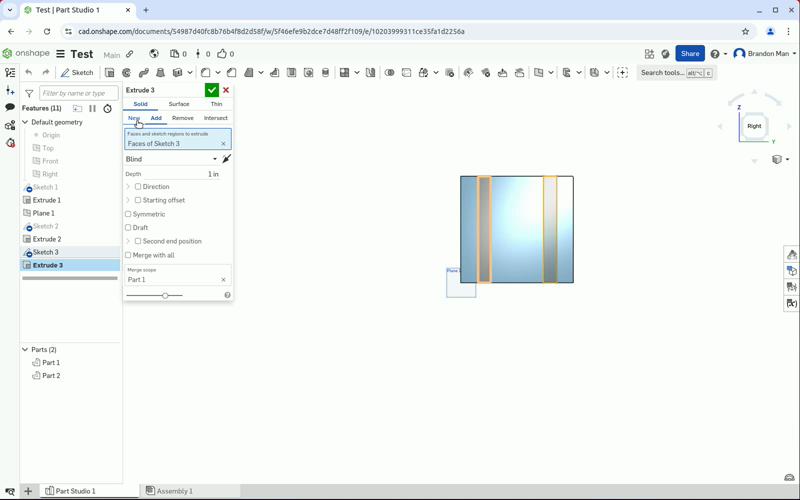
click(137, 120)
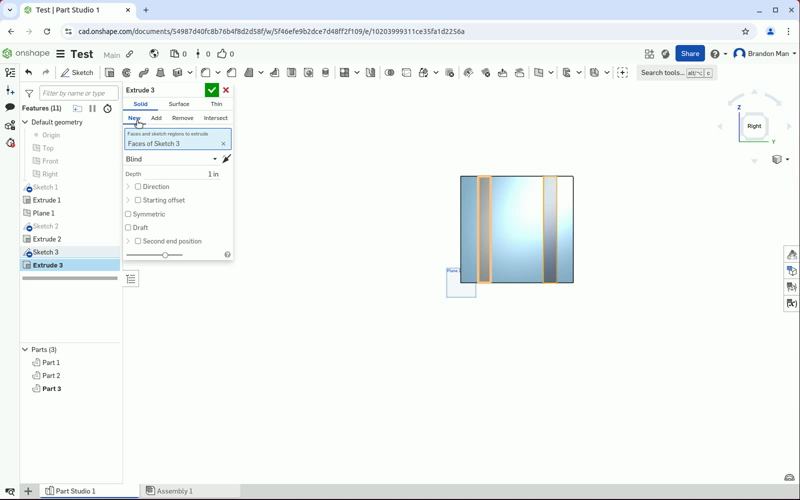
key(tab, 4)
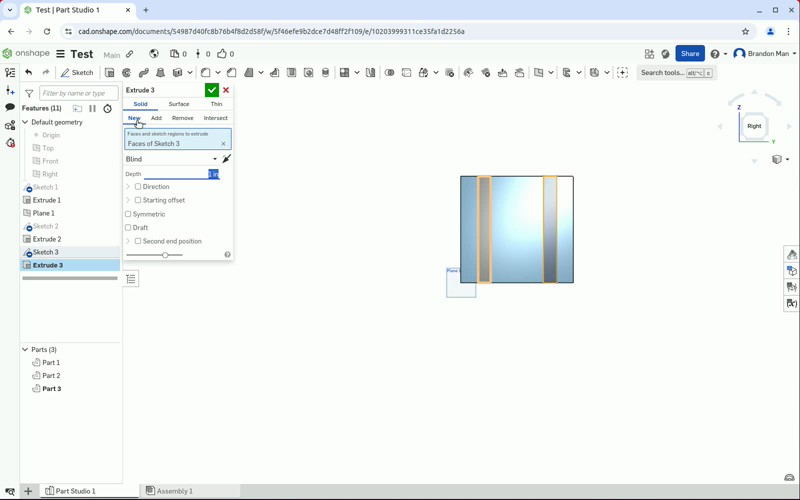
text(0.722)
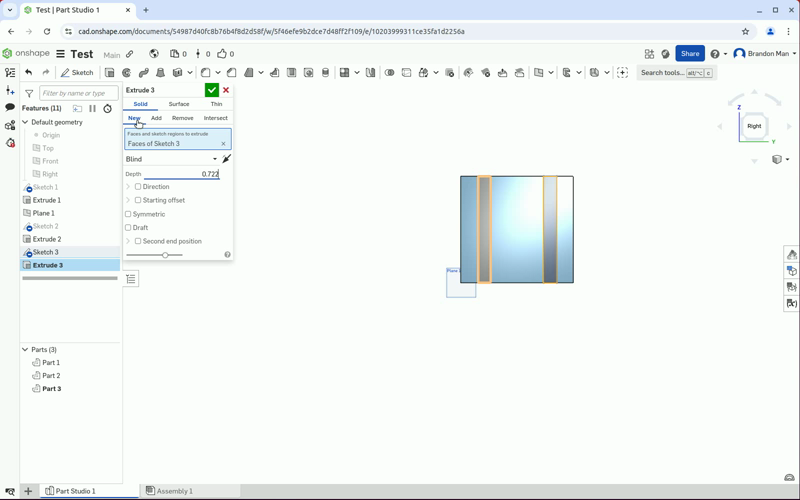
key(enter)
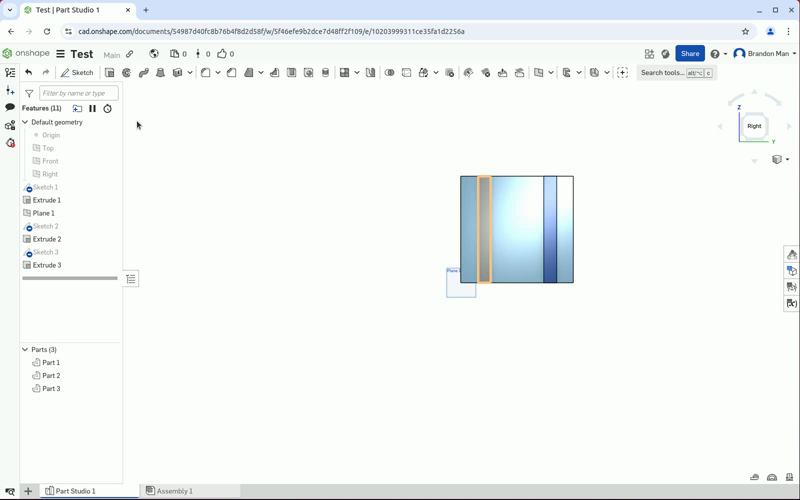
key(shift+h)
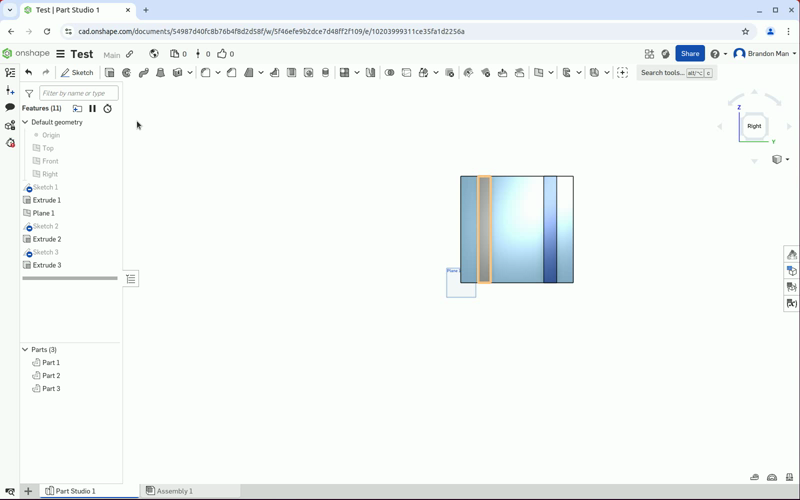
key(shift+h)
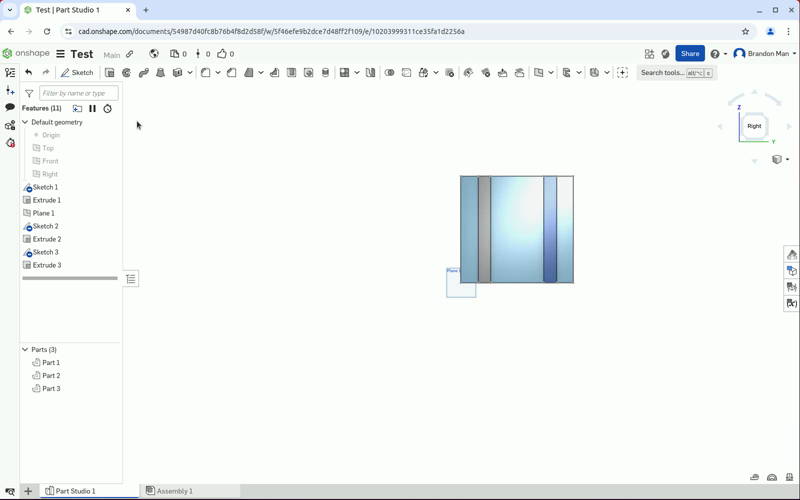
key(shift+7)
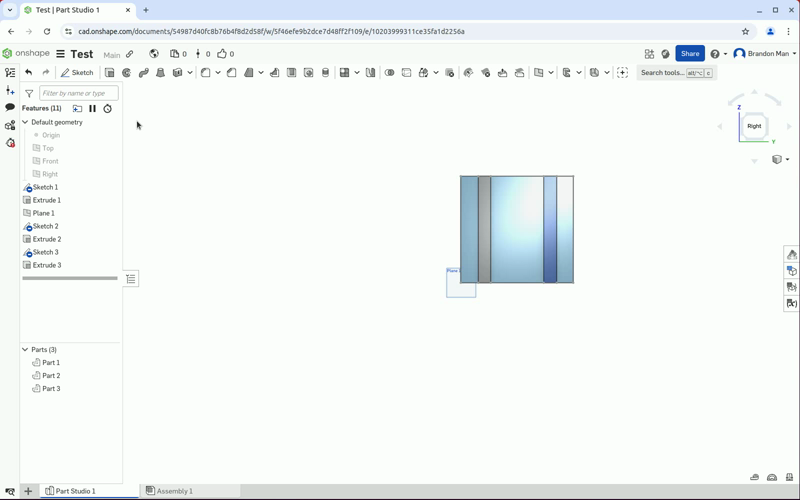
key(right, 2)
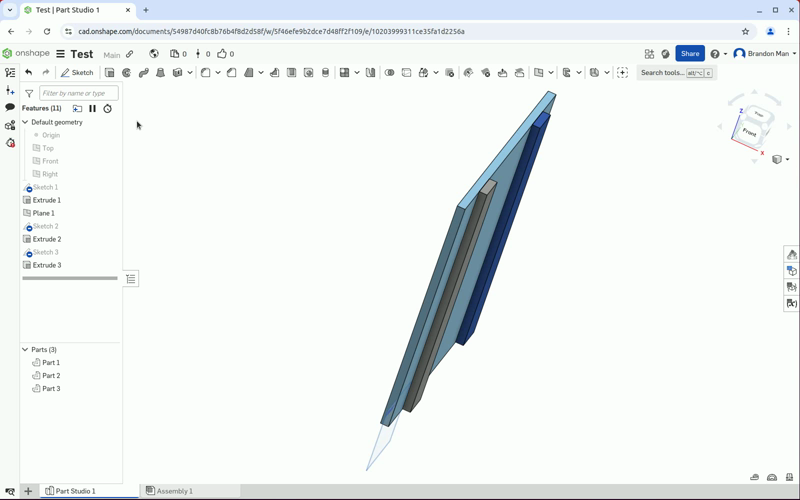
key(down, 2)
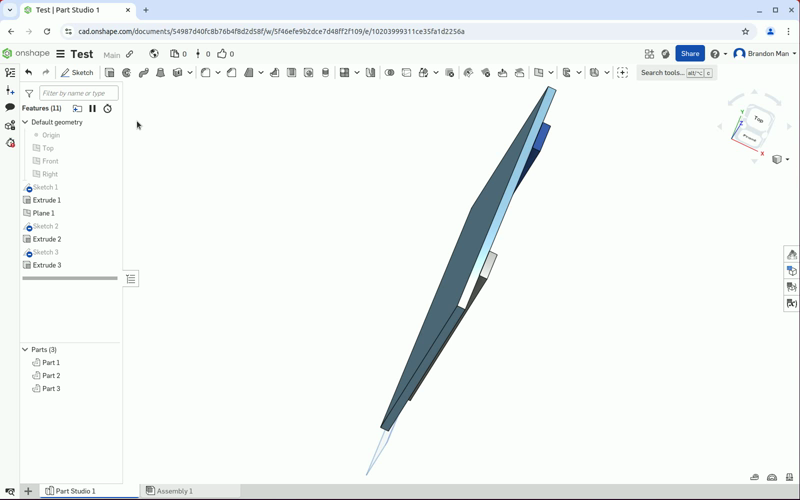
key(up, 2)
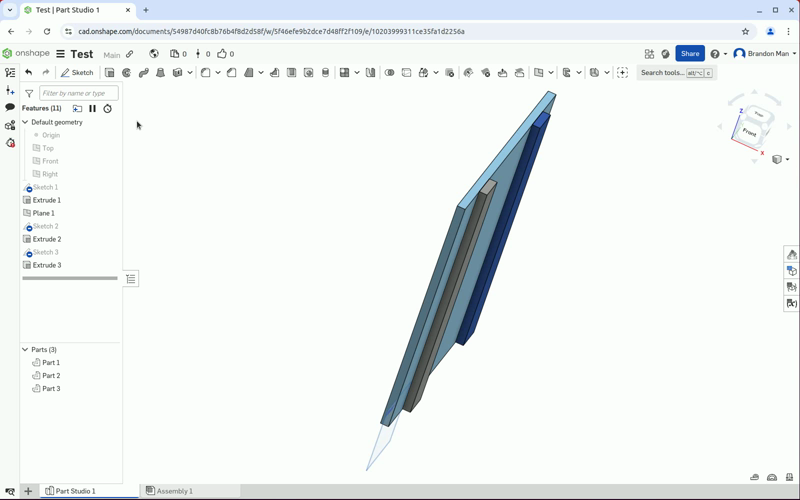
key(left, 2)
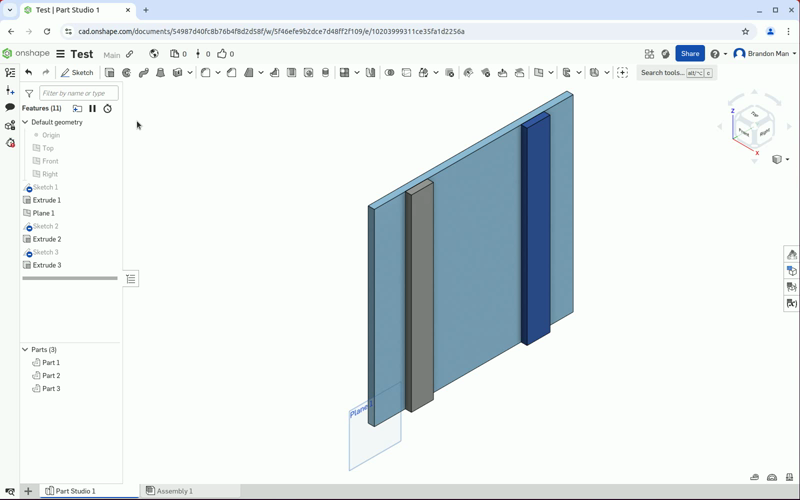
mouse_move(73, 189)
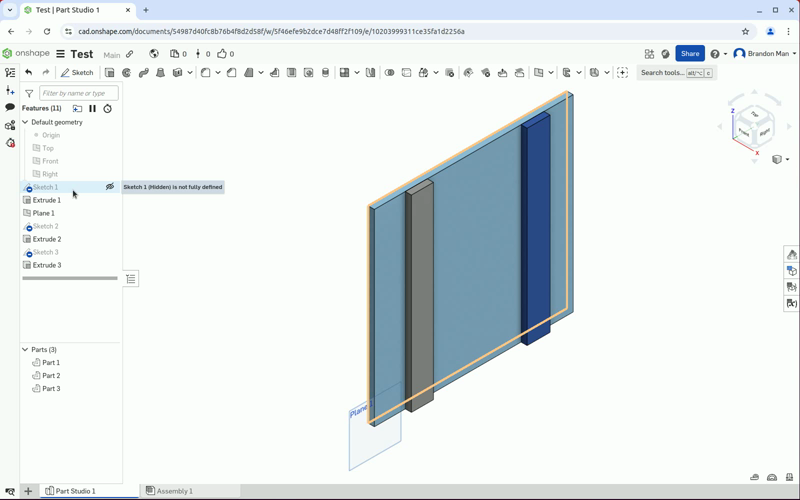
click(73, 189)